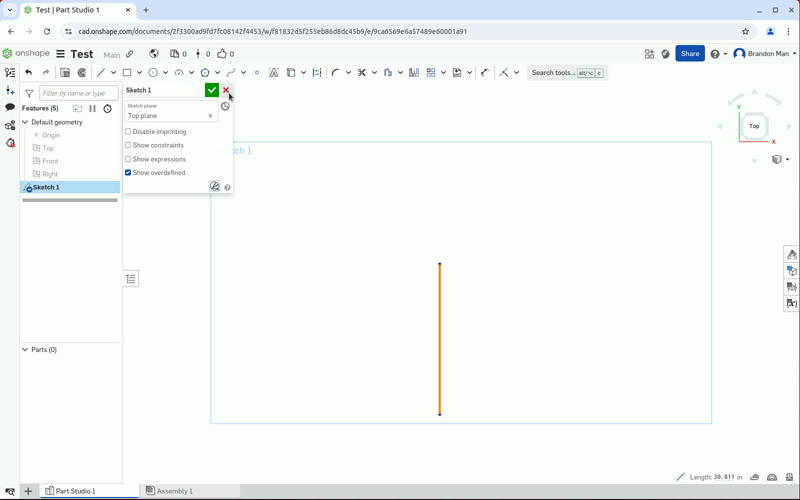
key(shift+h)
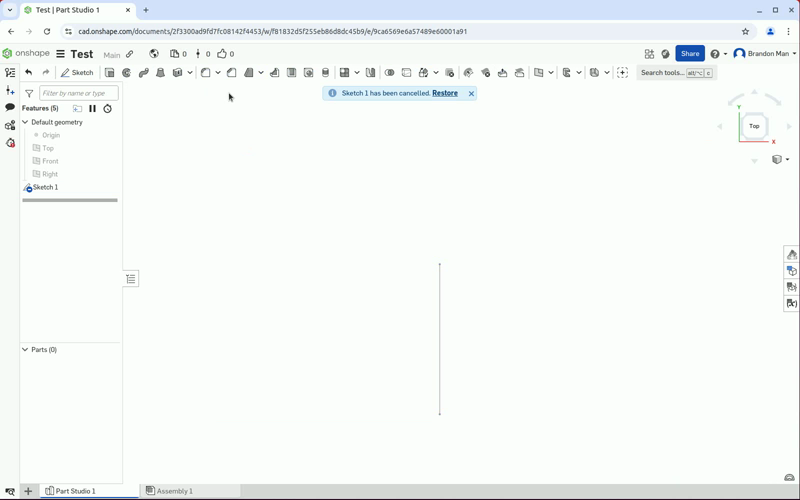
key(shift+s)
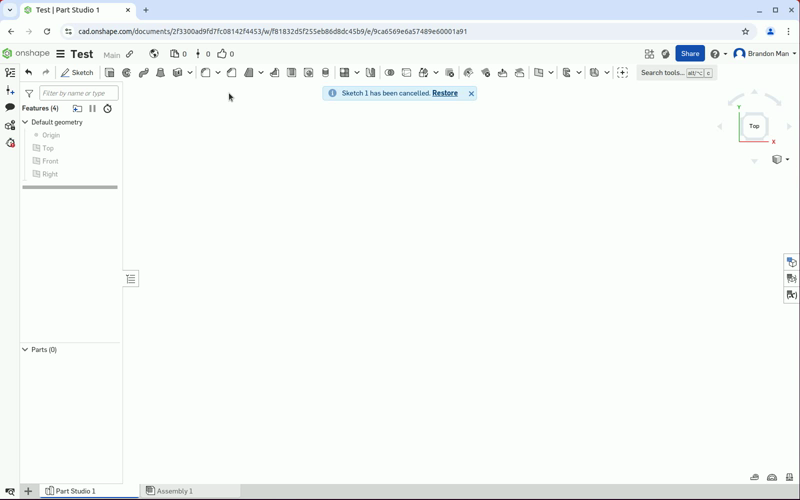
mouse_move(73, 150)
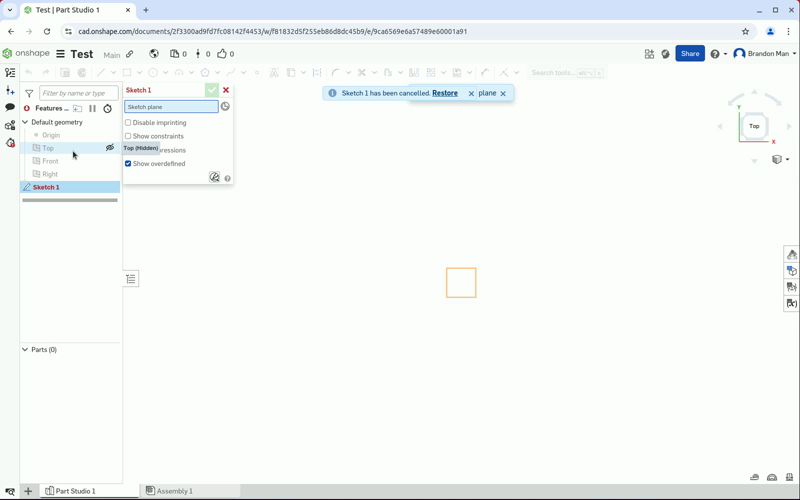
click(73, 150)
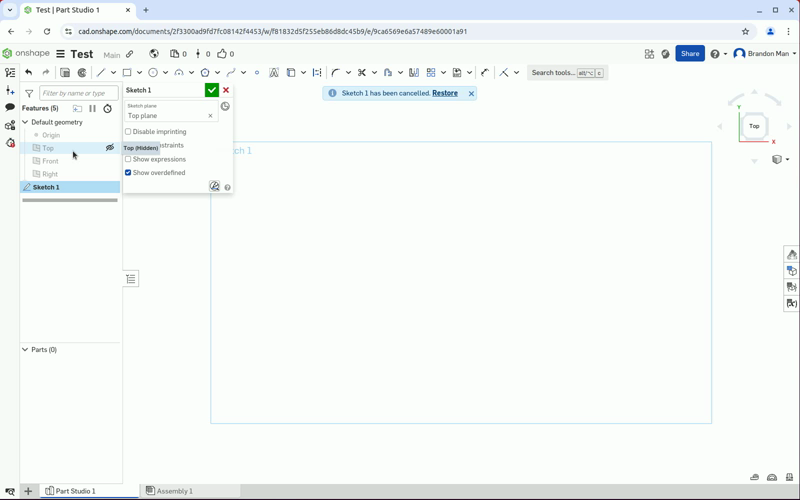
mouse_move(73, 352)
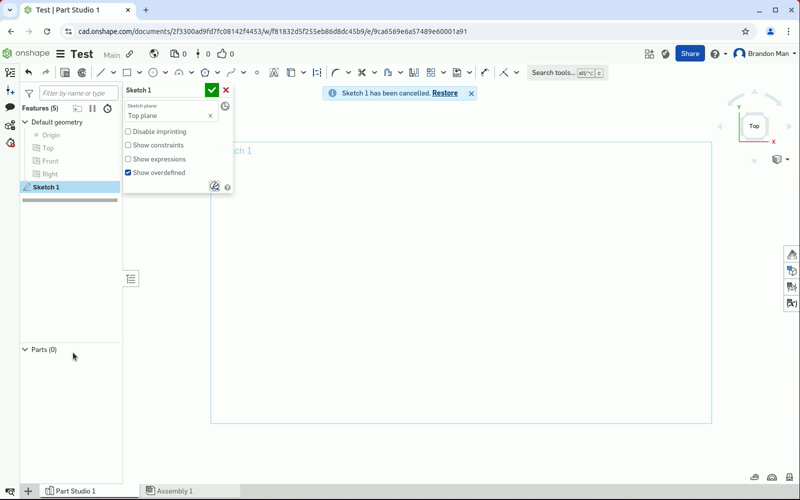
key(y)
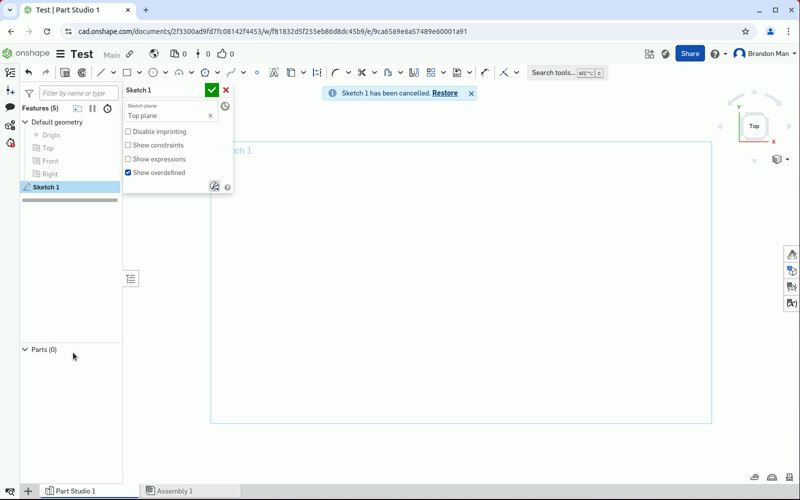
key(c)
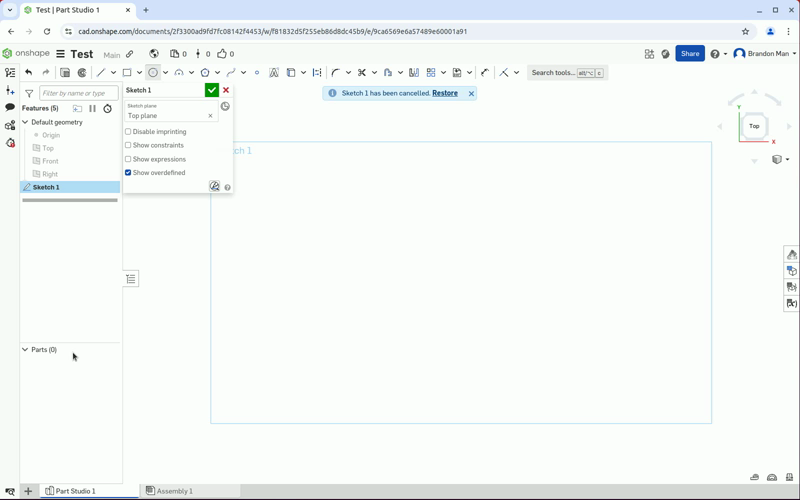
key_down(shift)
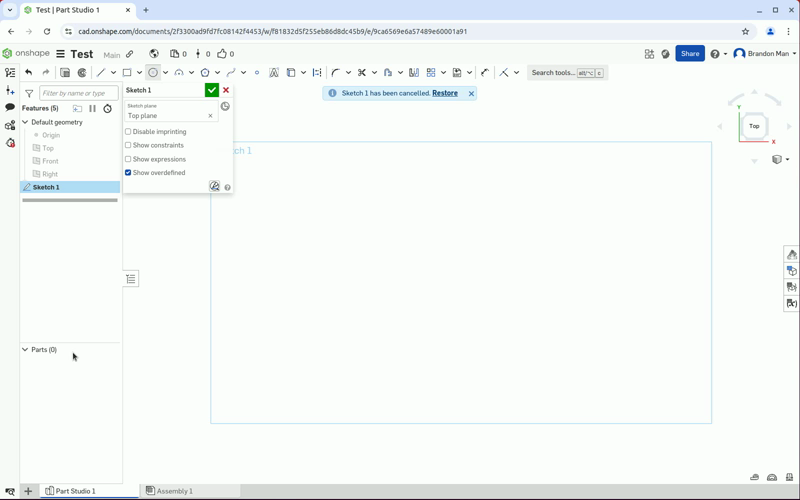
mouse_move(461, 282)
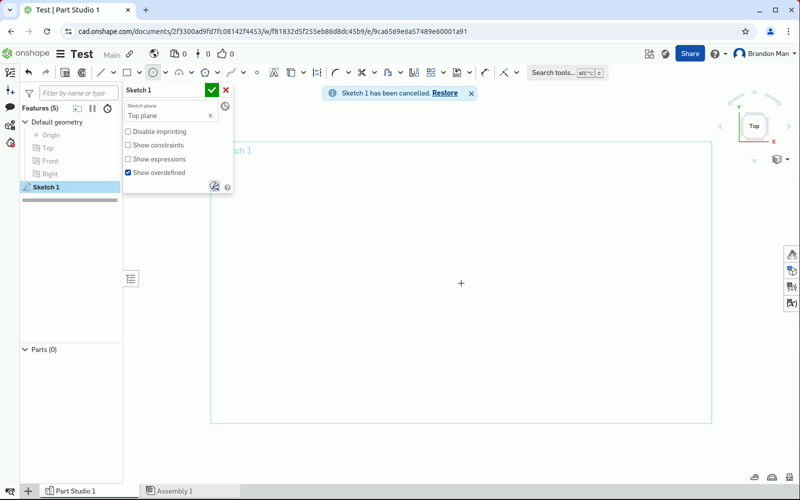
click(461, 282)
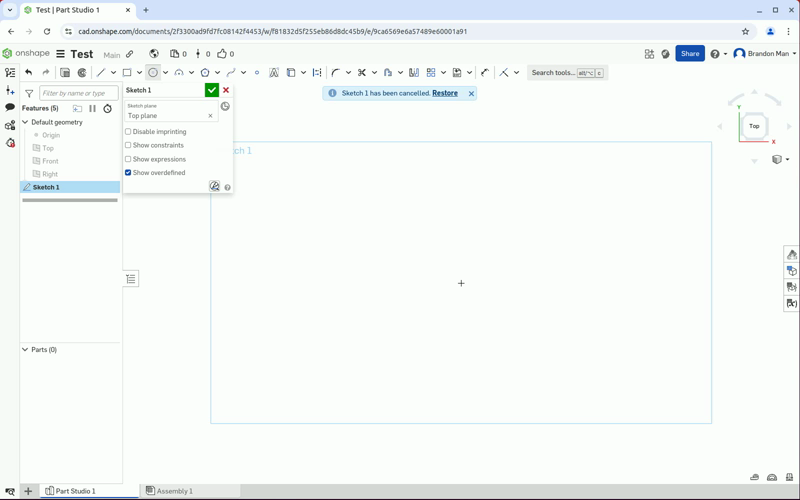
key_up(shift)
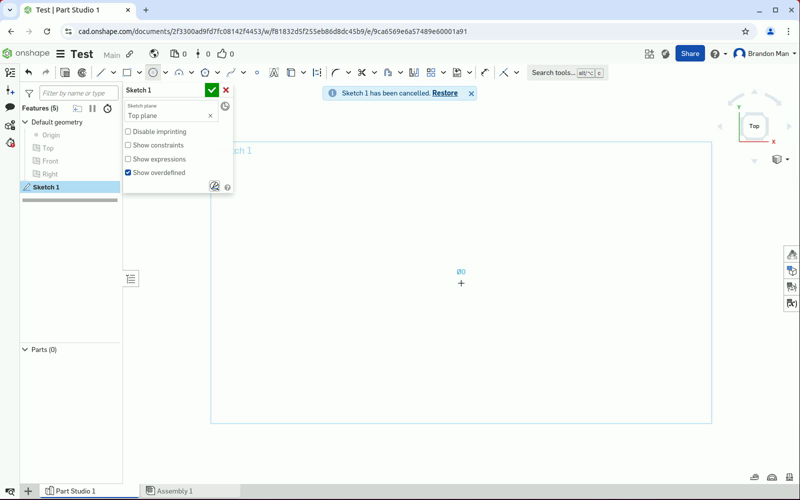
mouse_move(478, 282)
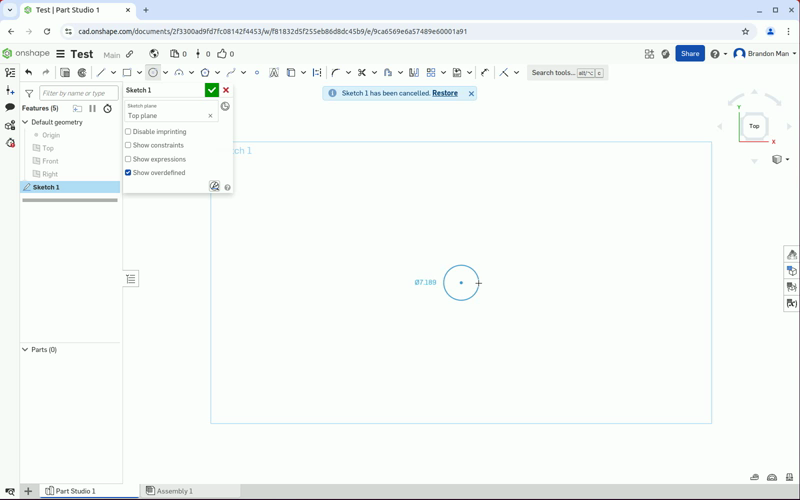
click(478, 282)
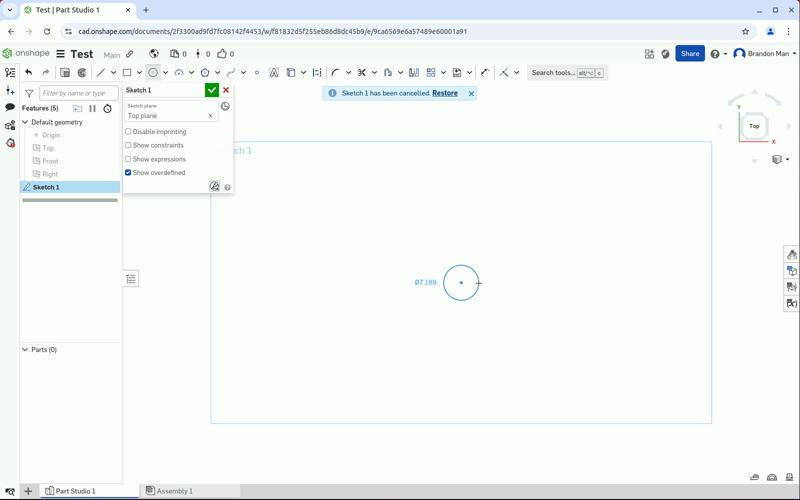
key(esc)
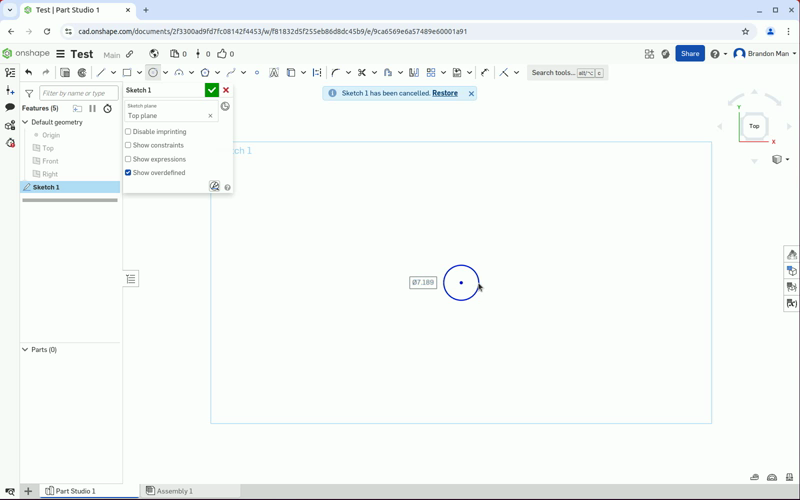
mouse_move(446, 289)
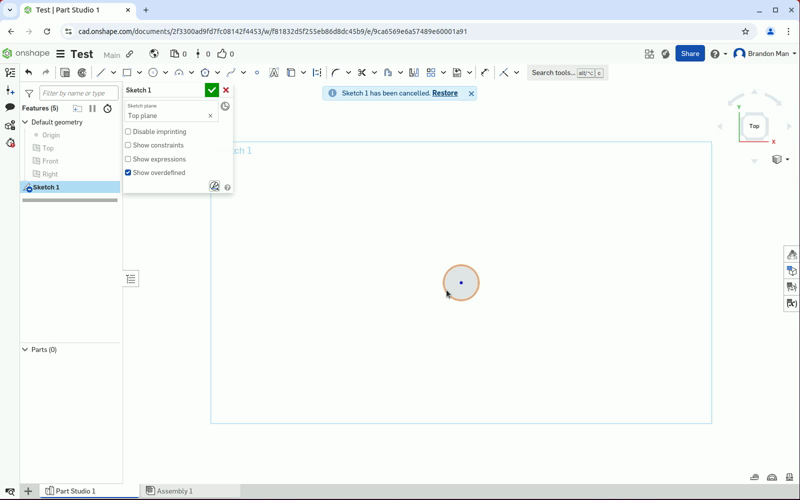
scroll(6)
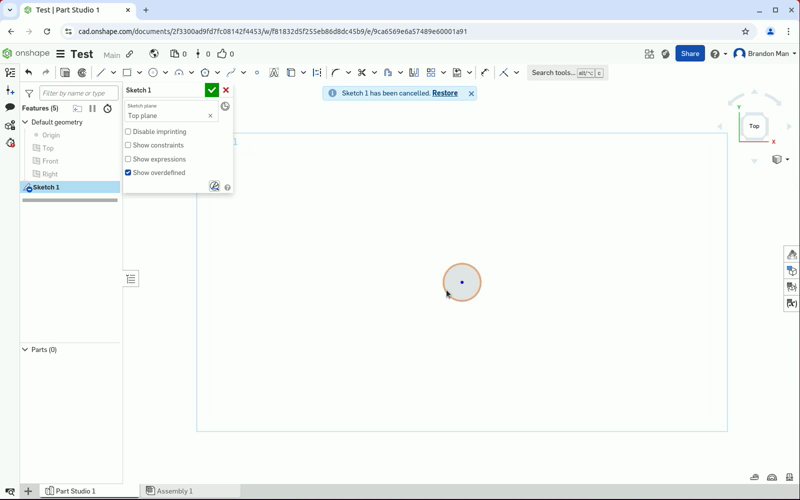
scroll(6)
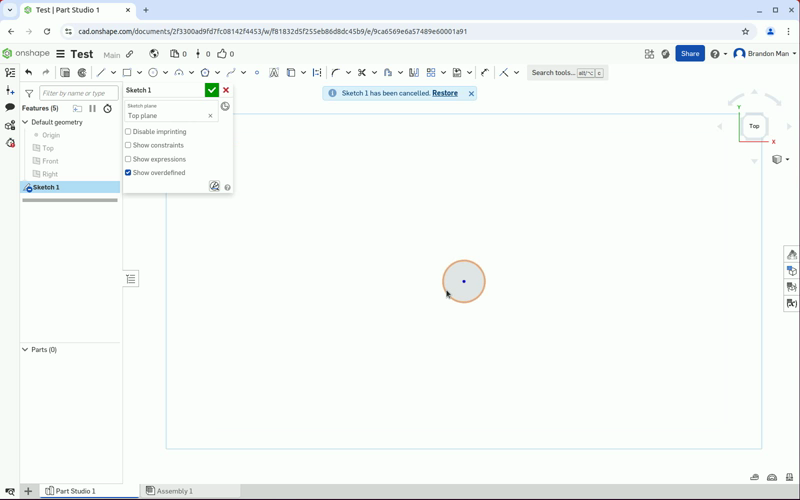
scroll(6)
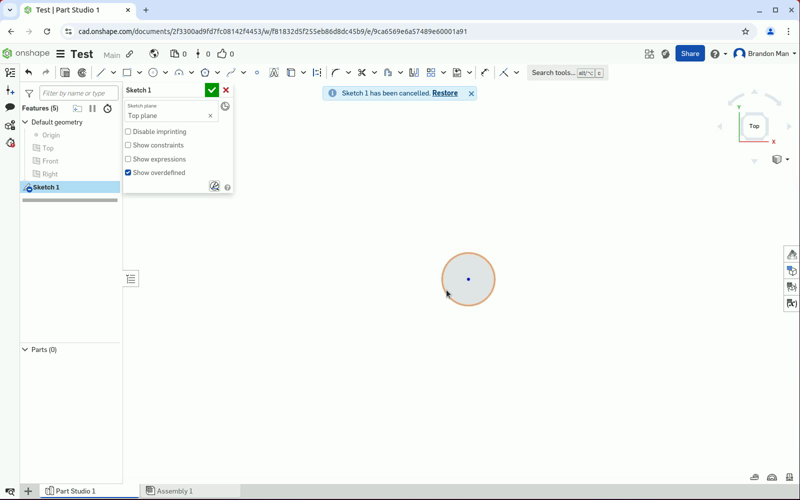
scroll(6)
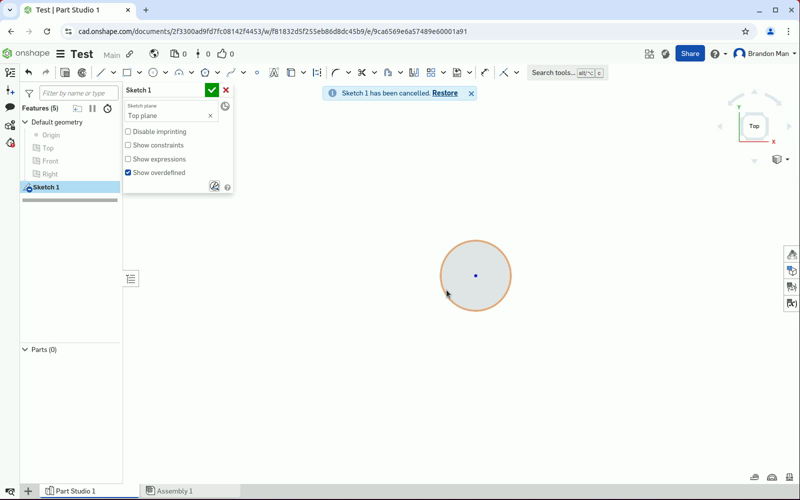
scroll(6)
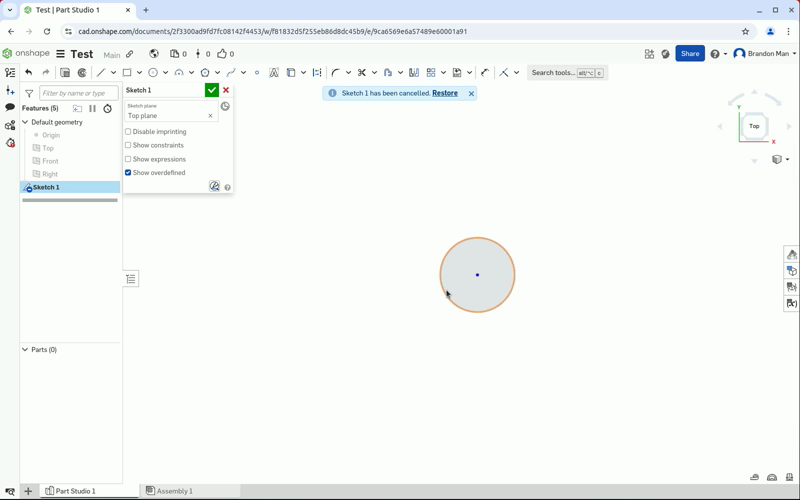
scroll(6)
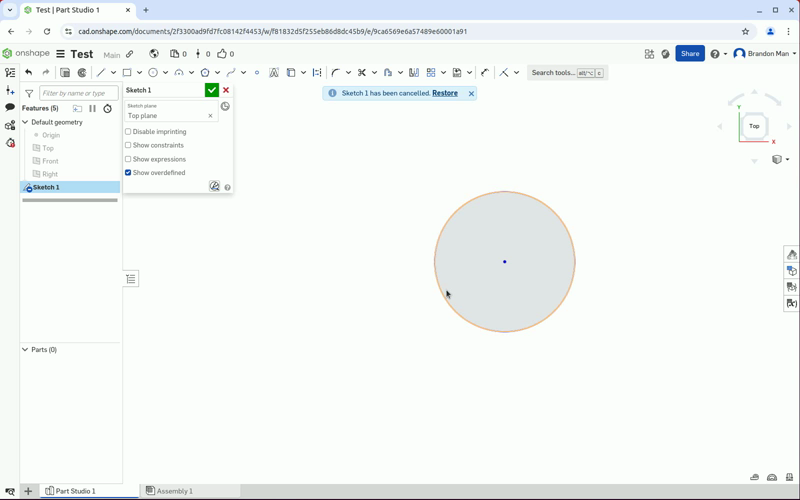
scroll(6)
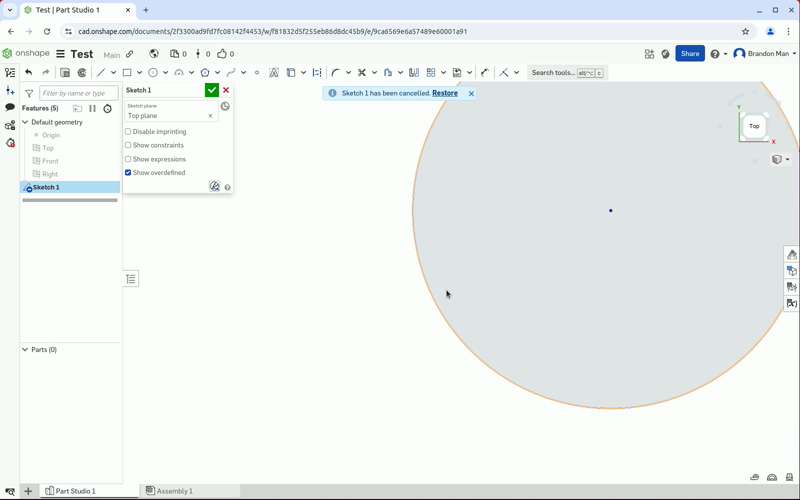
click(446, 289)
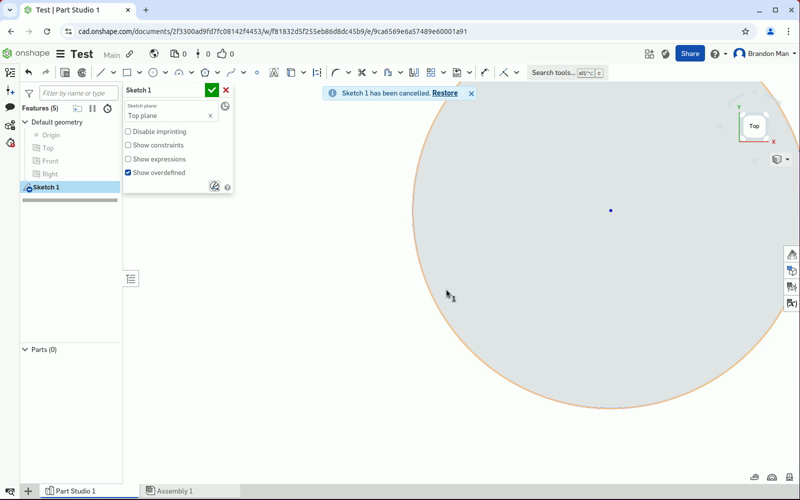
scroll(-6)
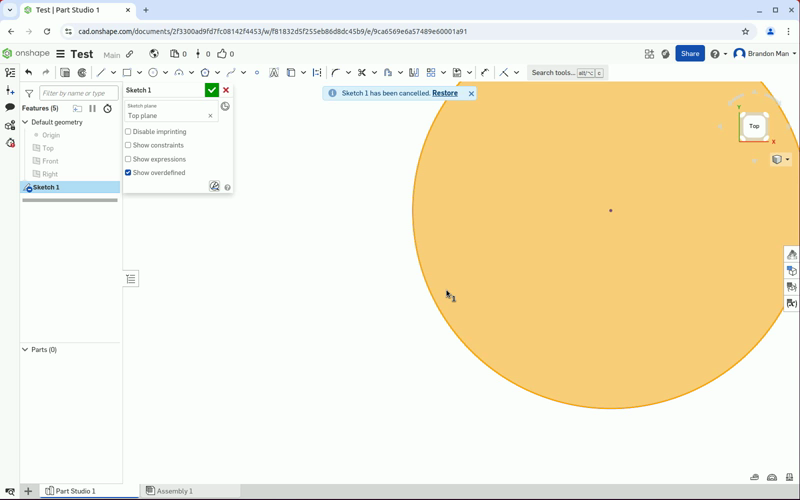
scroll(-6)
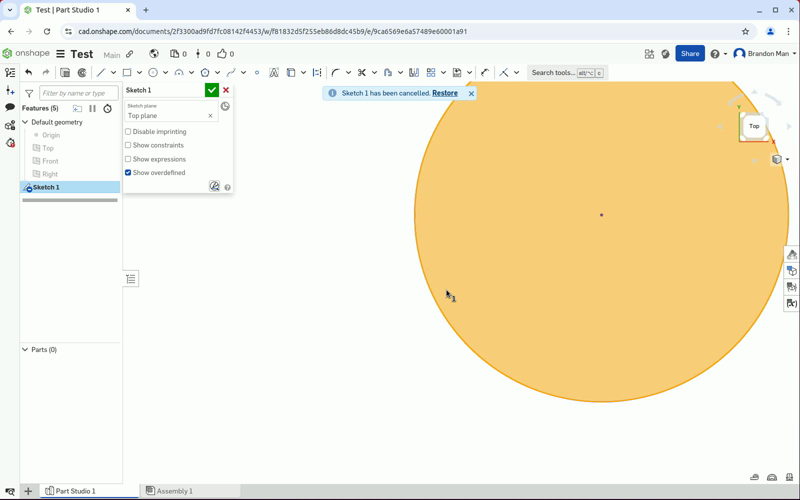
scroll(-6)
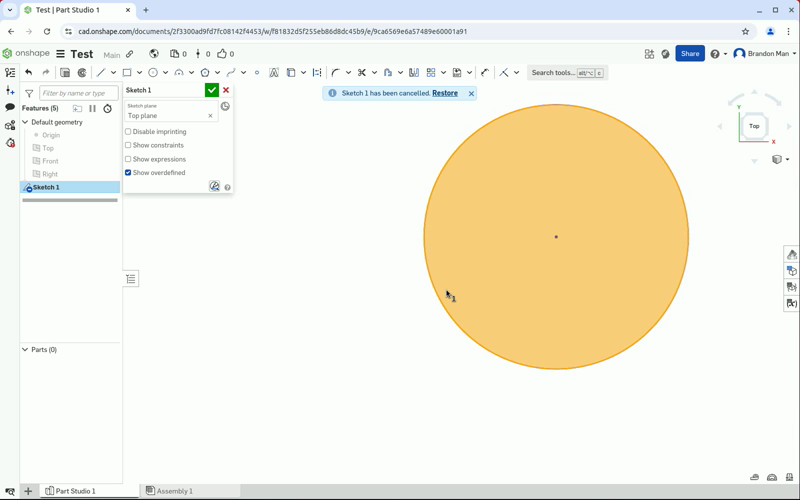
scroll(-6)
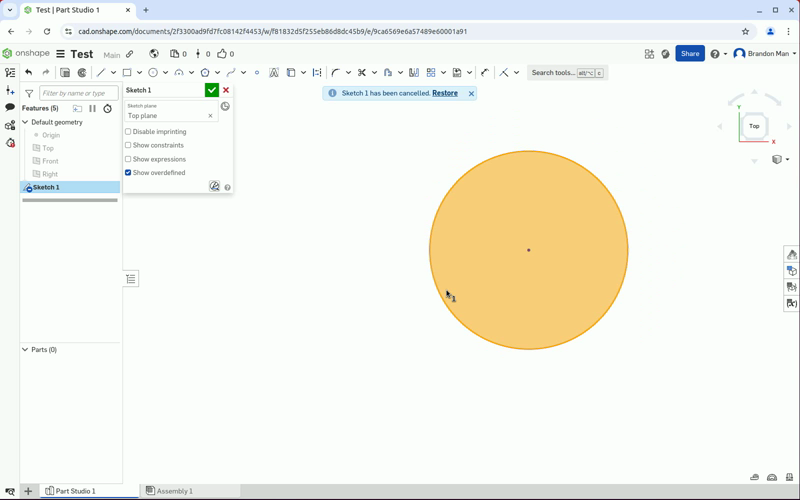
scroll(-6)
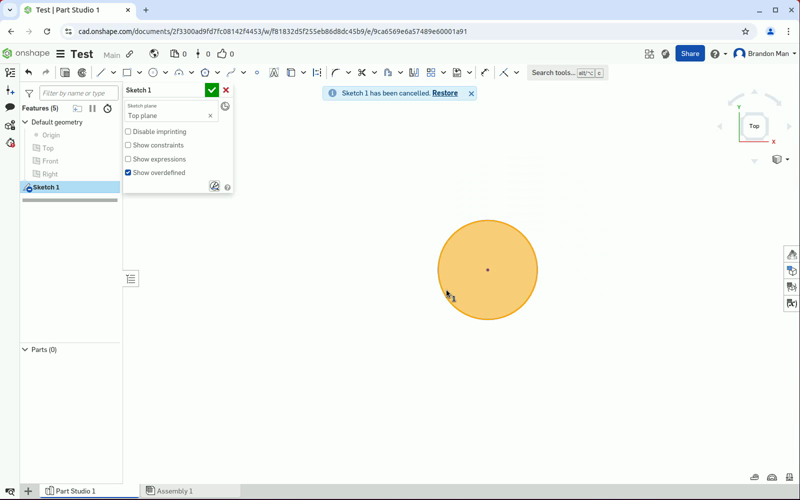
scroll(-6)
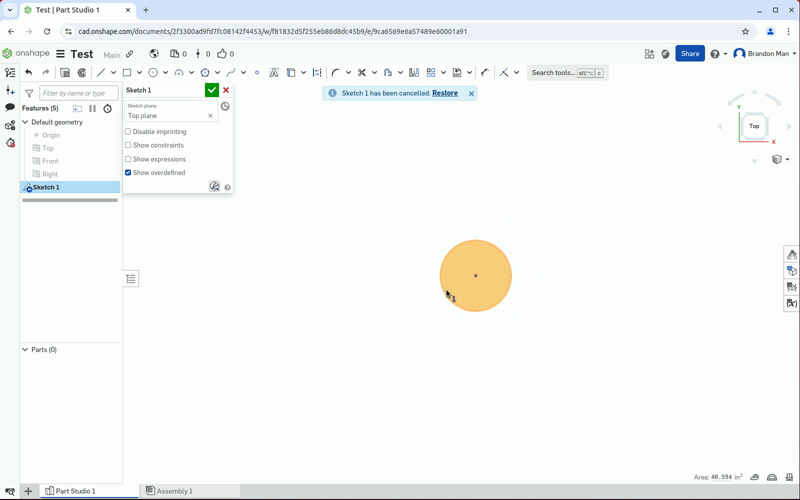
scroll(-6)
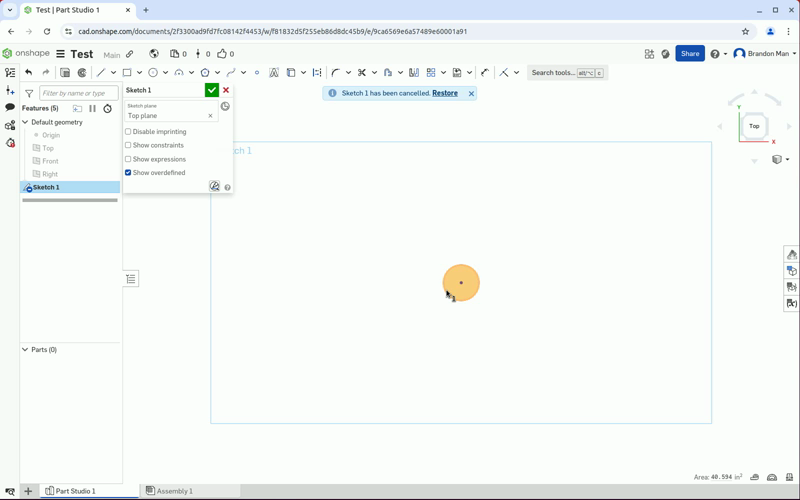
mouse_move(73, 352)
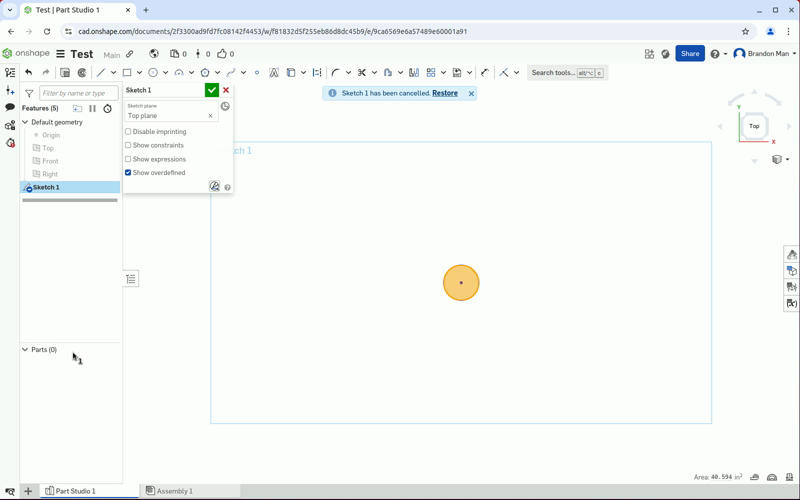
key(shift+y)
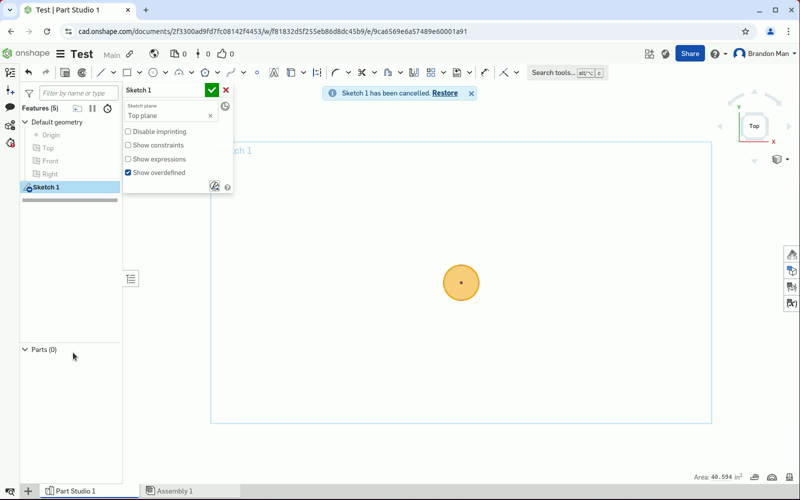
key(shift+e)
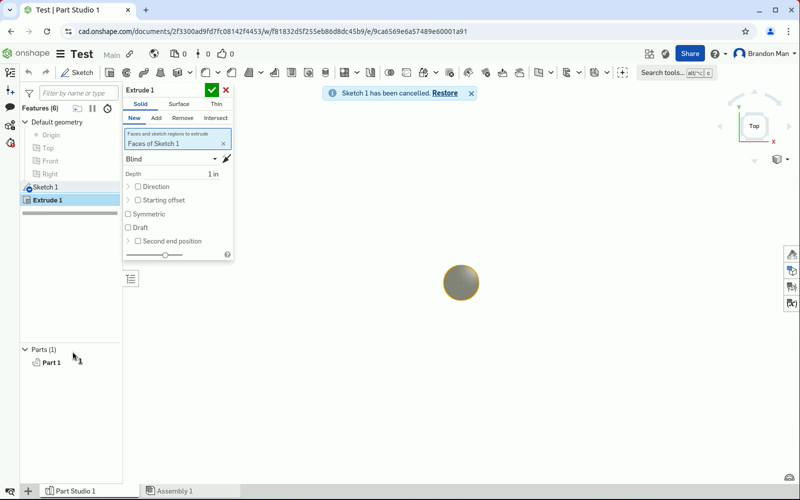
mouse_move(143, 106)
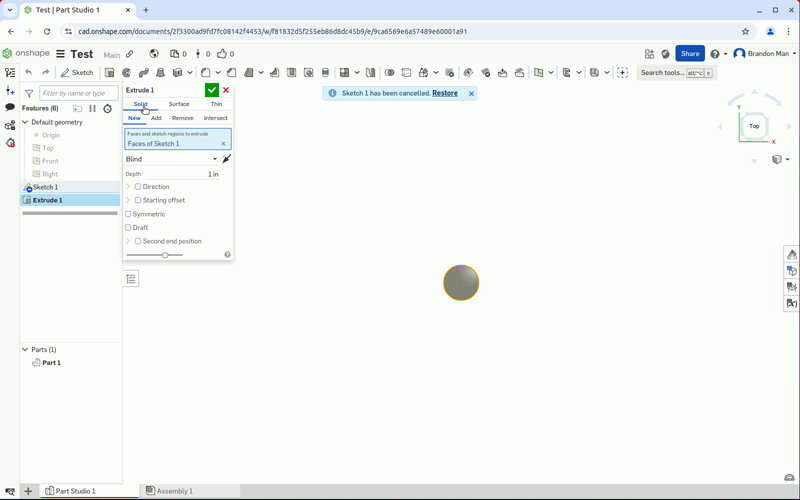
click(143, 106)
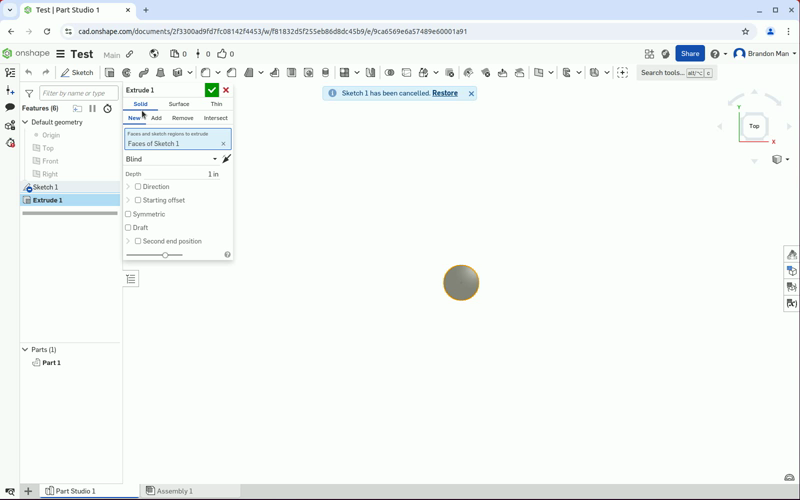
mouse_move(137, 120)
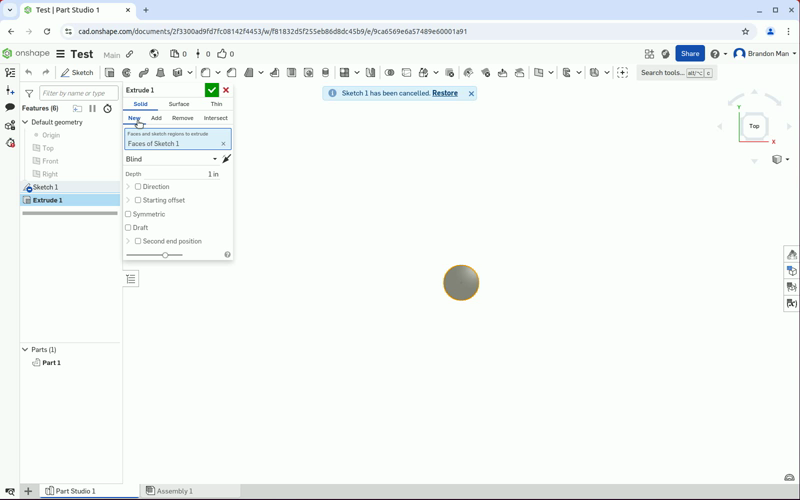
click(137, 120)
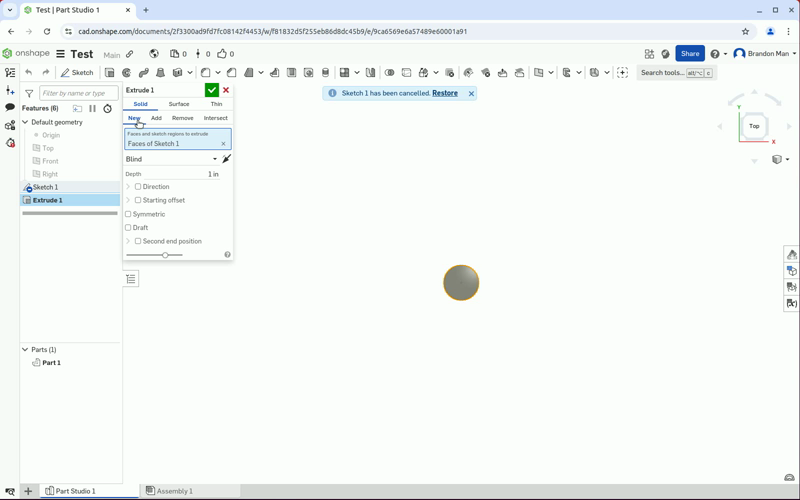
key(tab, 4)
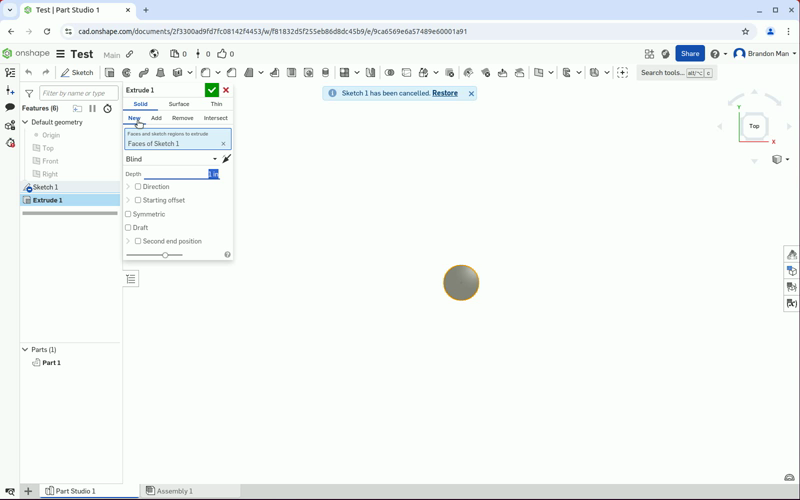
text(3.37)
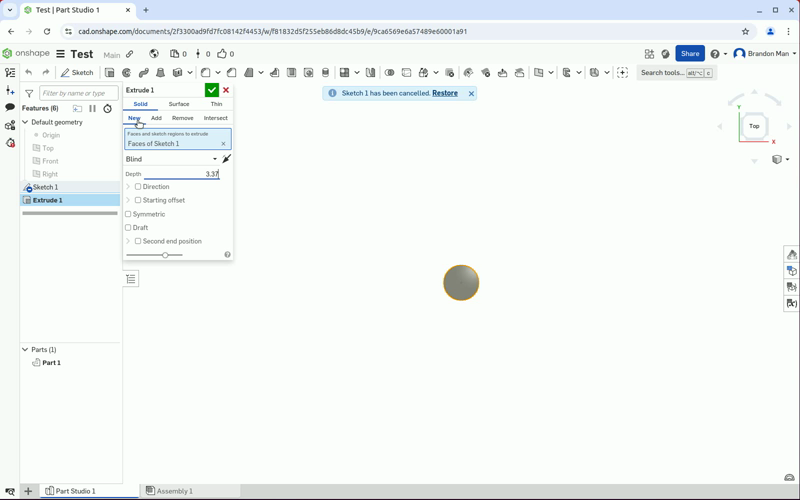
key(enter)
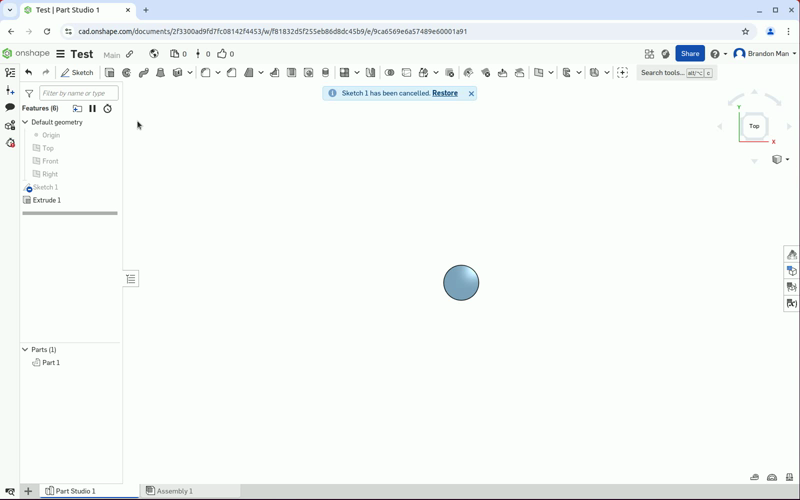
key(shift+h)
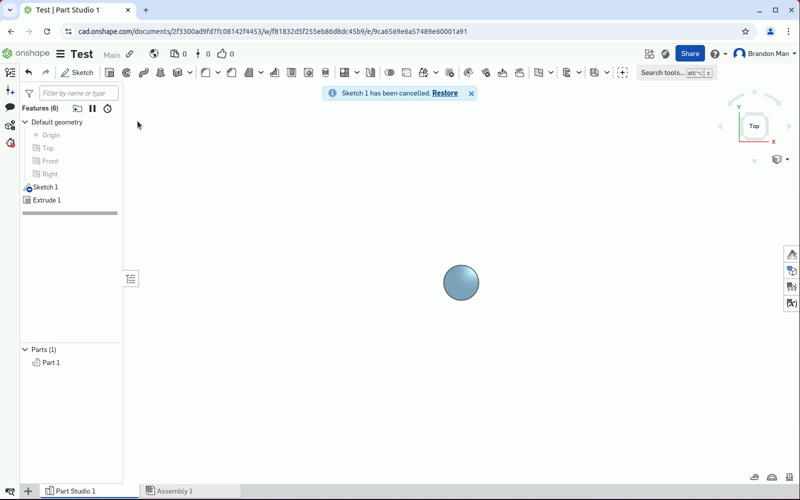
key(shift+h)
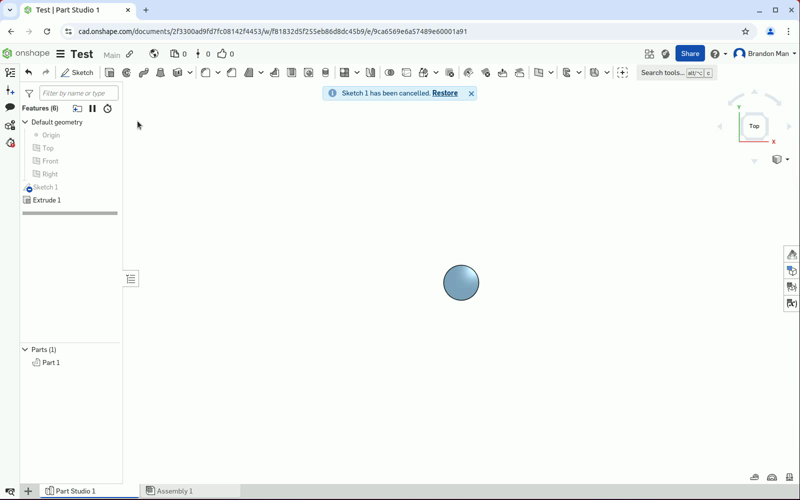
mouse_move(73, 189)
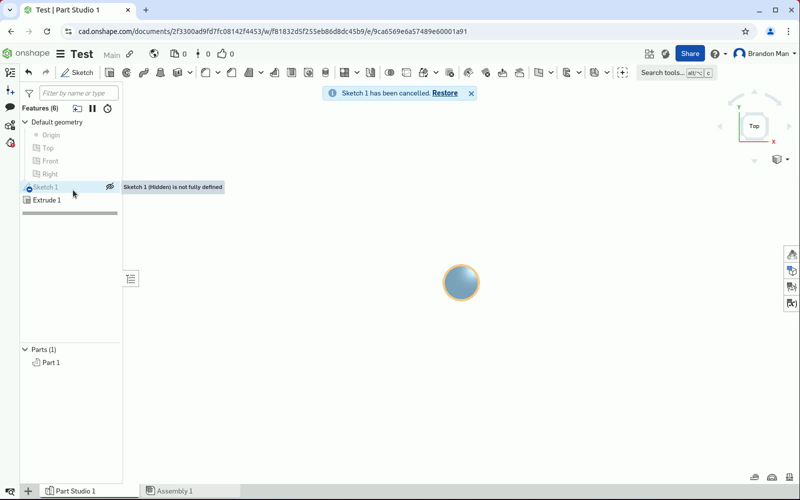
click(73, 189)
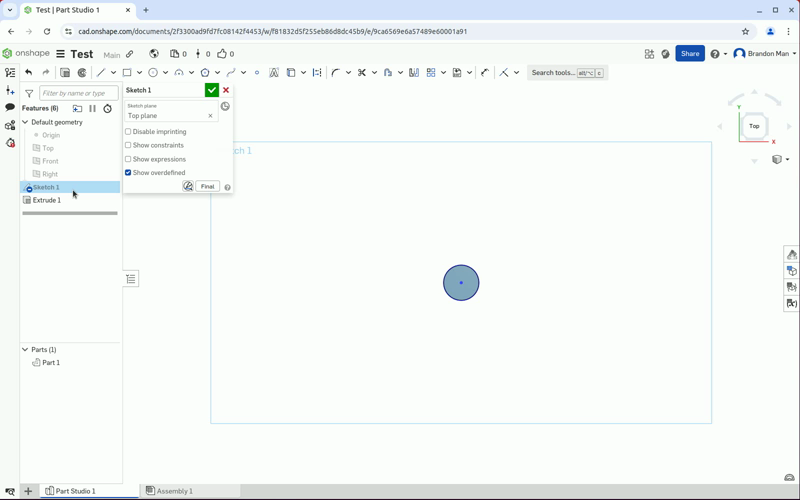
mouse_move(229, 92)
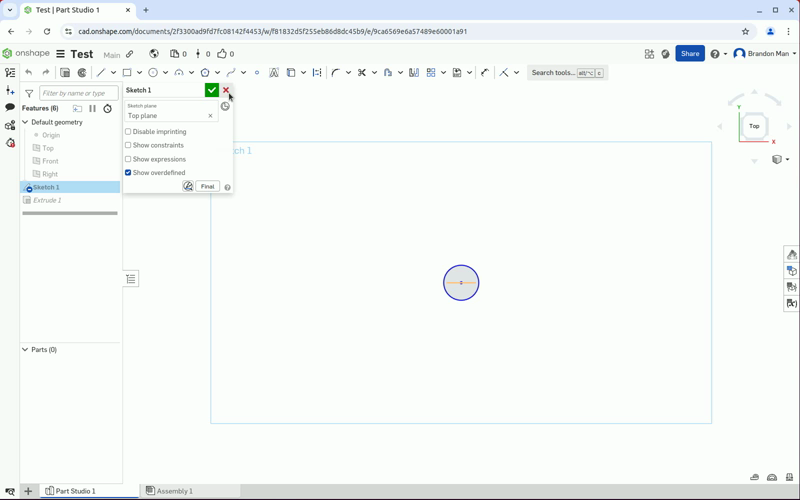
click(229, 92)
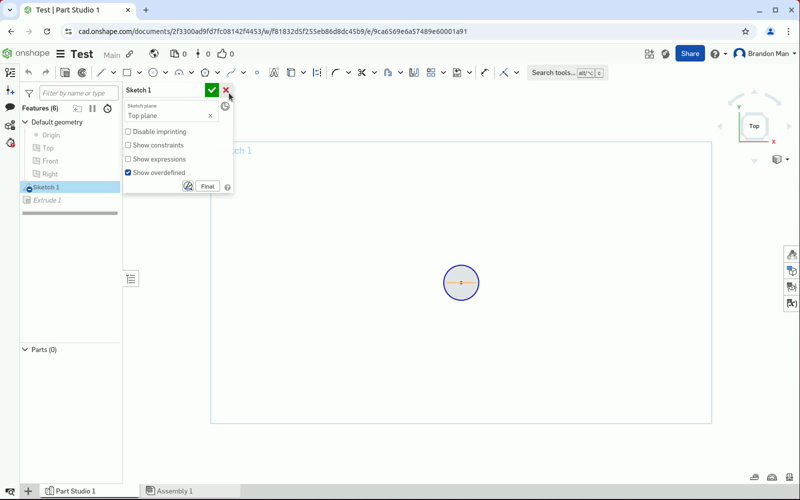
key(shift+s)
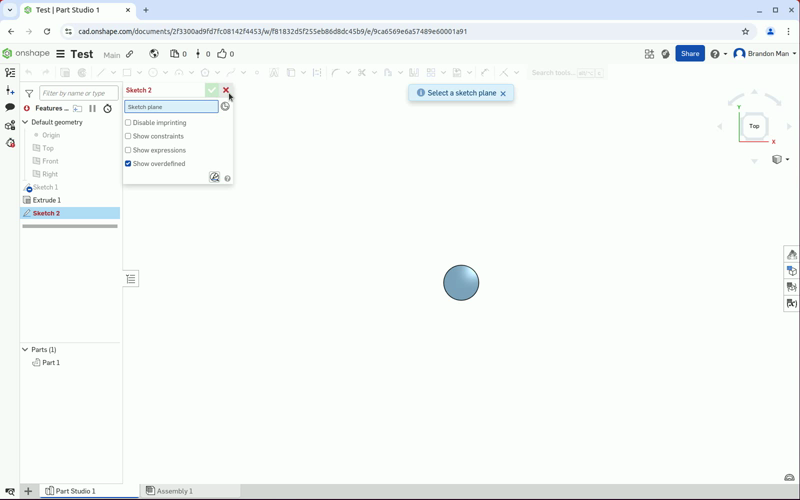
mouse_move(73, 150)
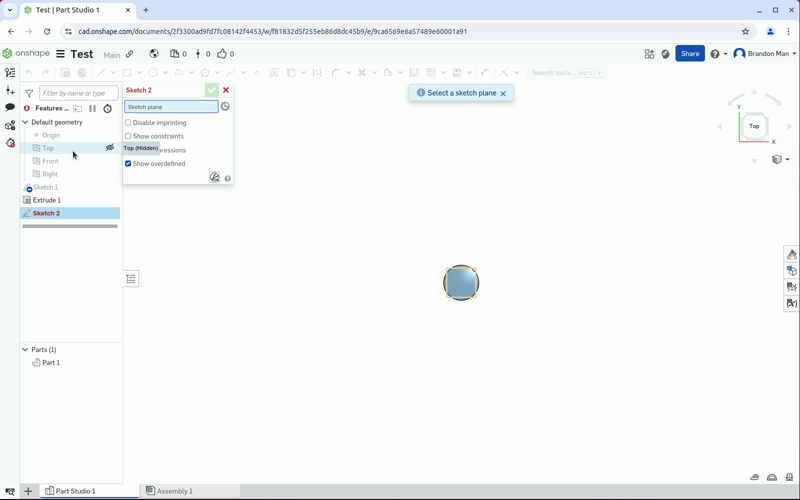
click(73, 150)
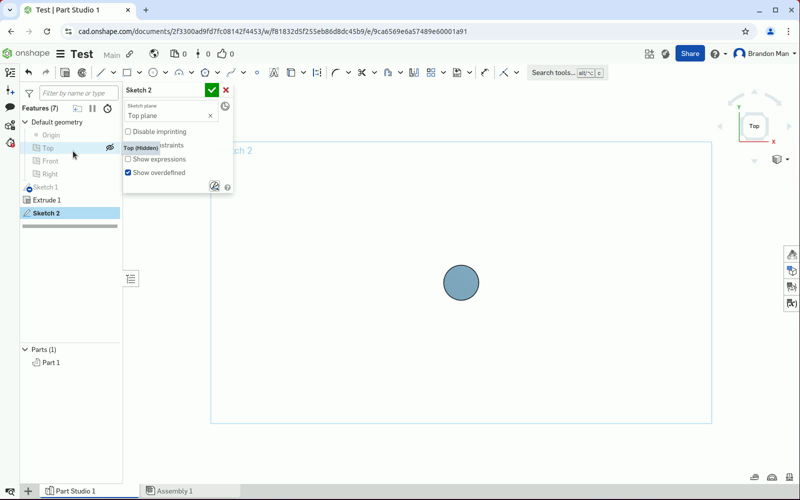
mouse_move(73, 352)
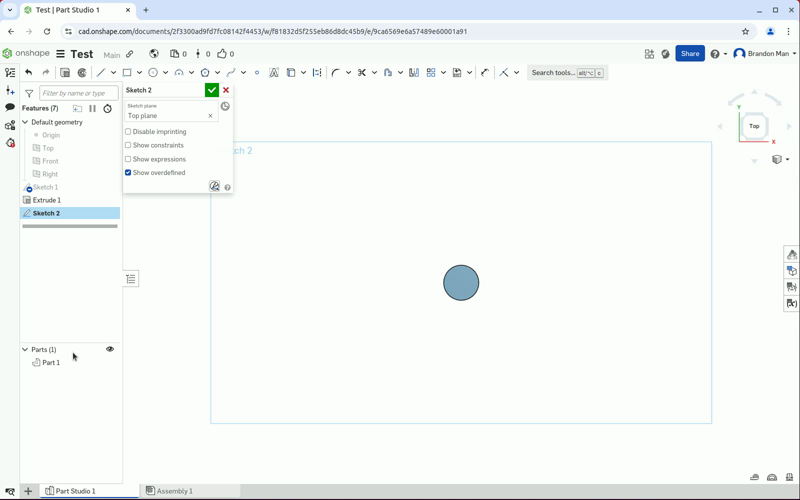
key(y)
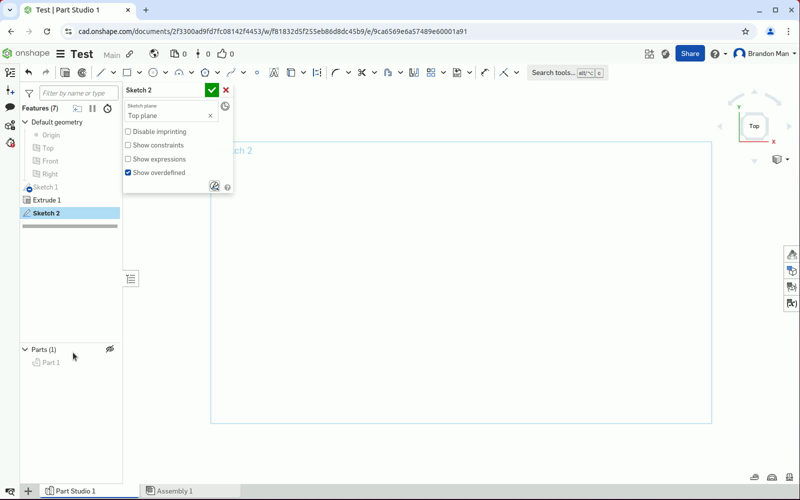
key(c)
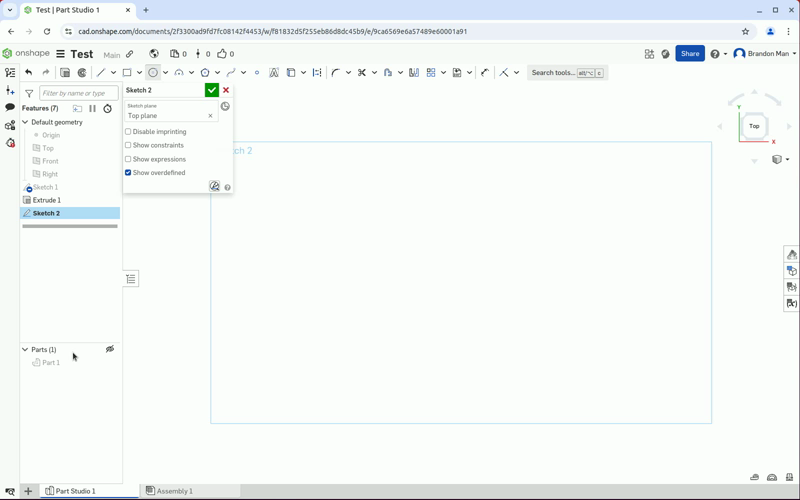
key_down(shift)
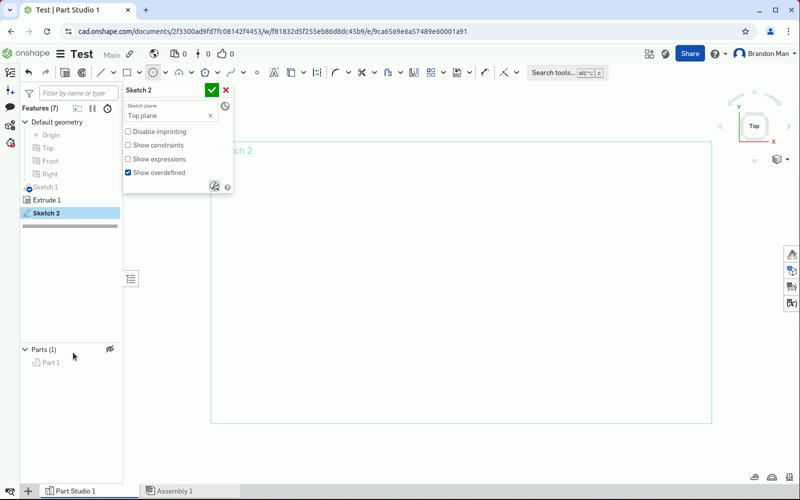
mouse_move(541, 282)
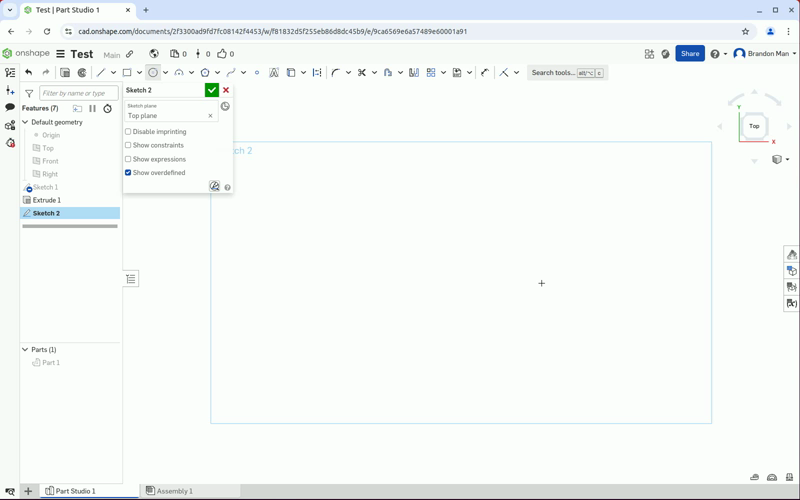
click(541, 282)
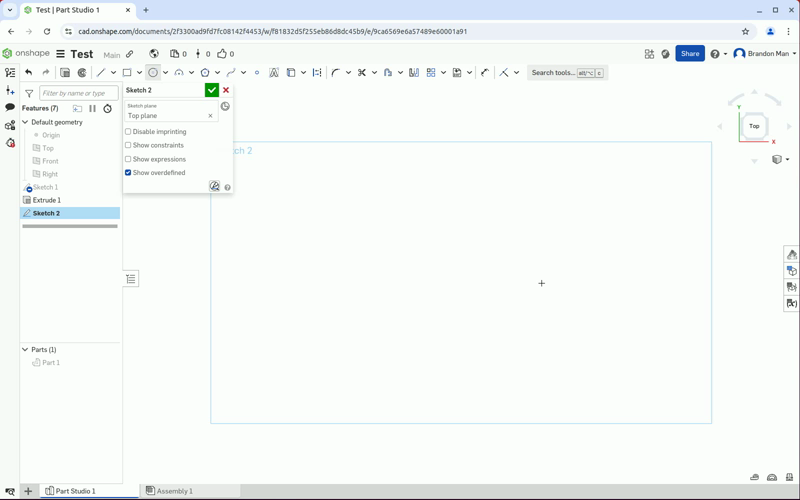
key_up(shift)
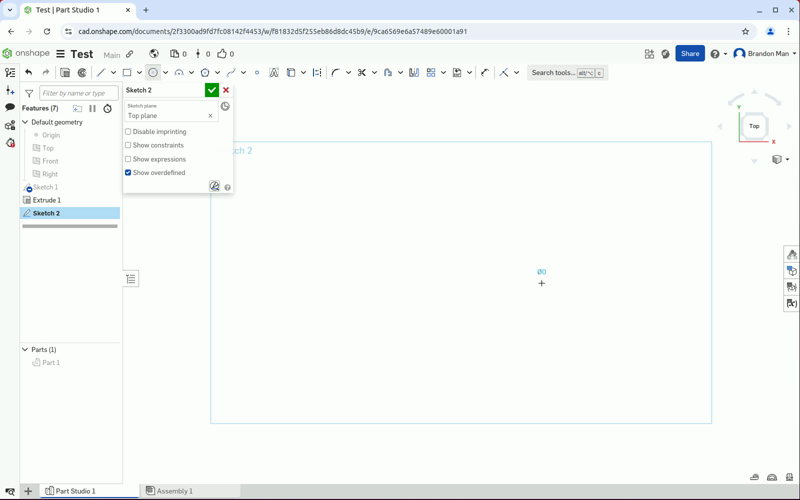
mouse_move(574, 282)
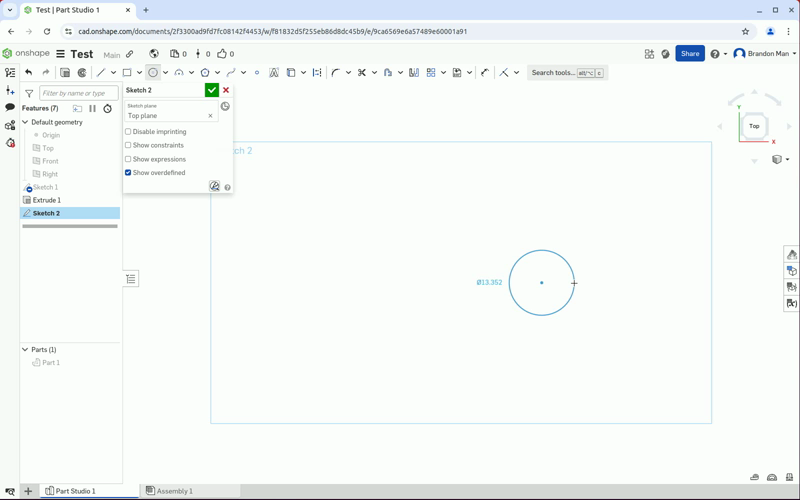
click(574, 282)
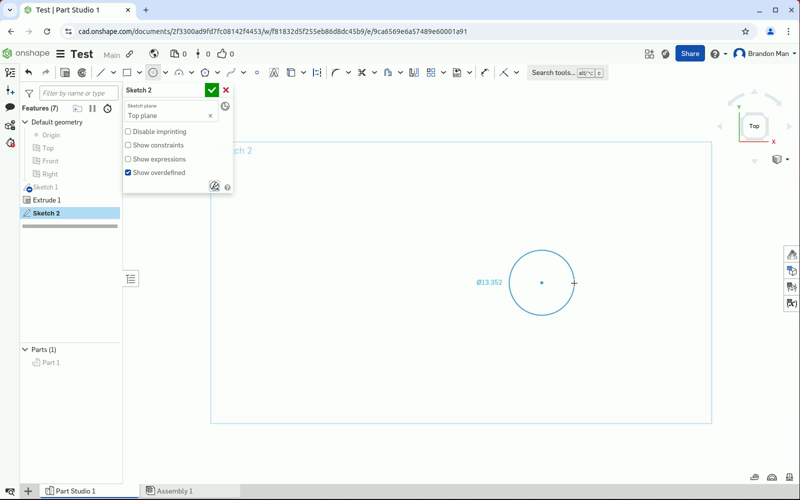
key(esc)
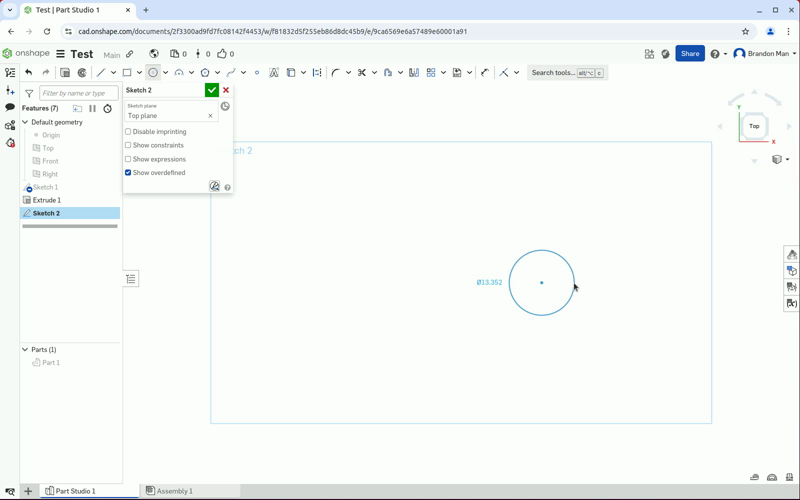
mouse_move(557, 260)
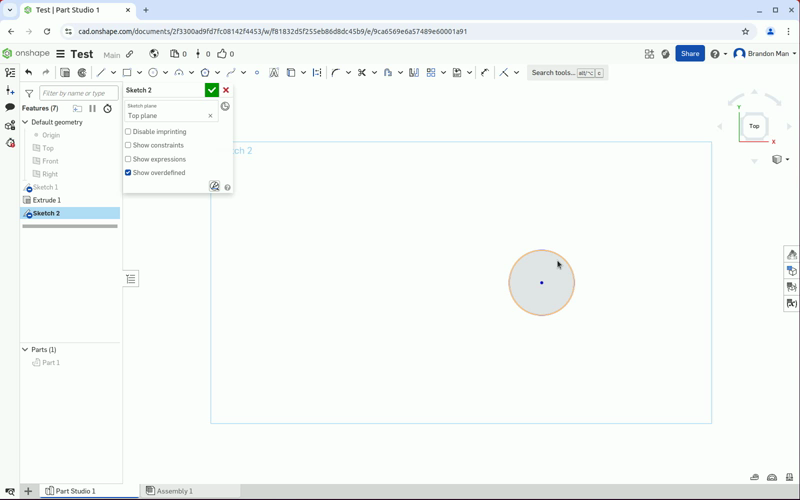
click(557, 260)
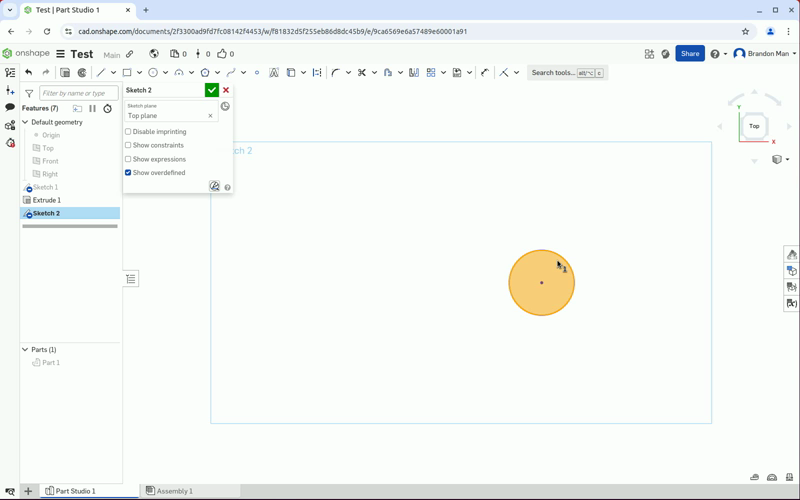
mouse_move(73, 352)
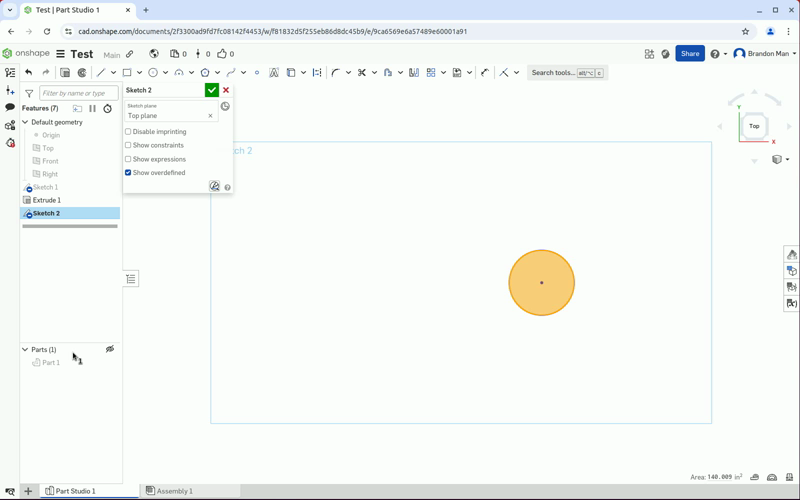
key(shift+y)
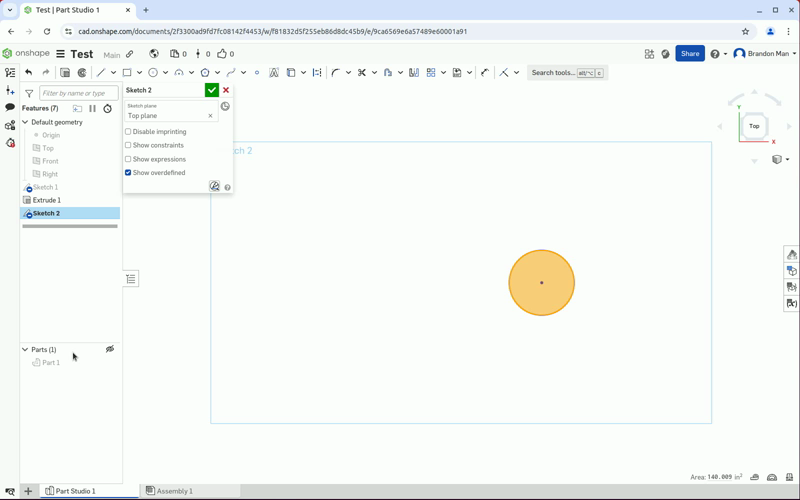
key(shift+e)
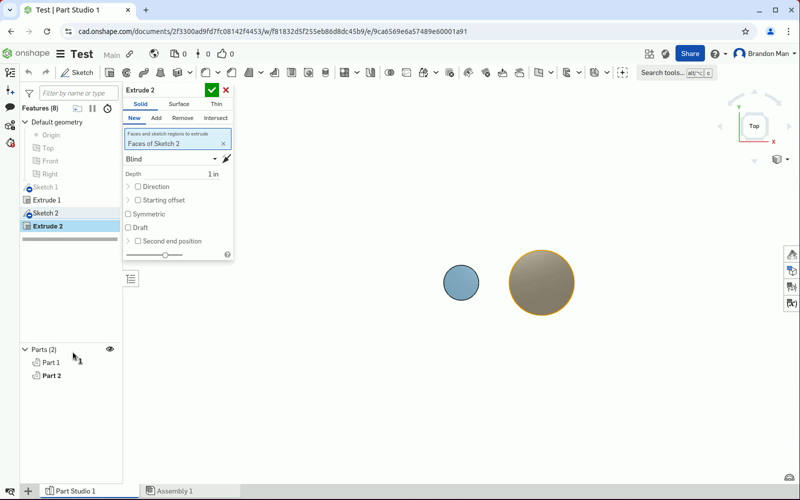
mouse_move(143, 106)
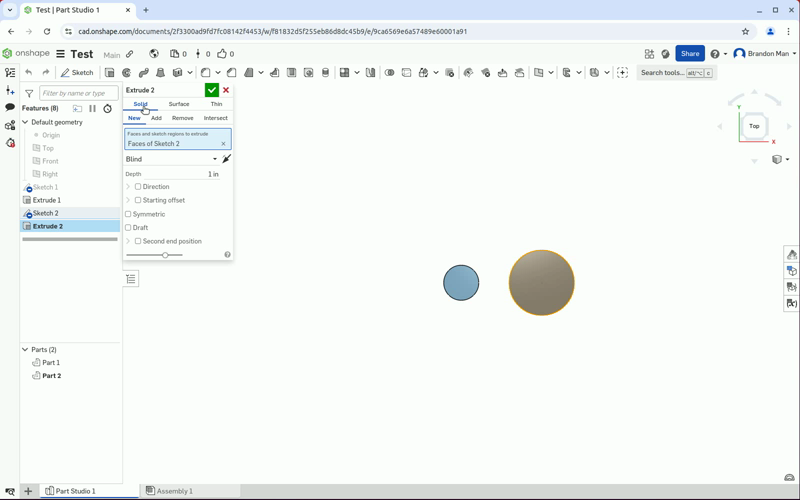
click(143, 106)
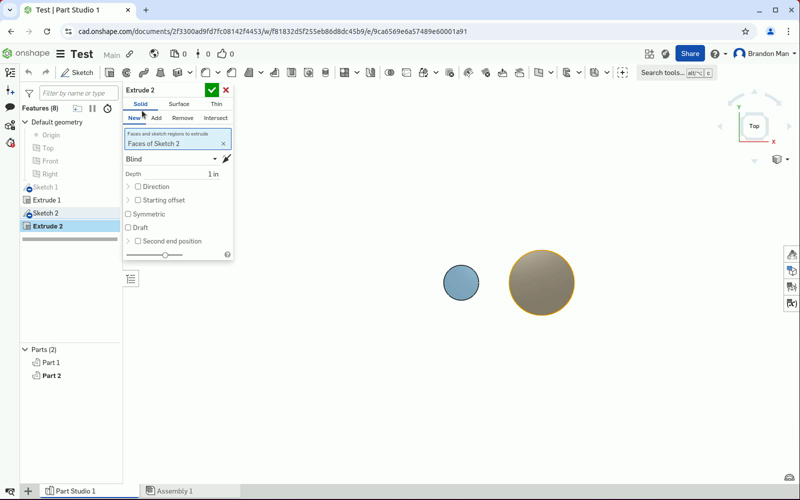
mouse_move(137, 120)
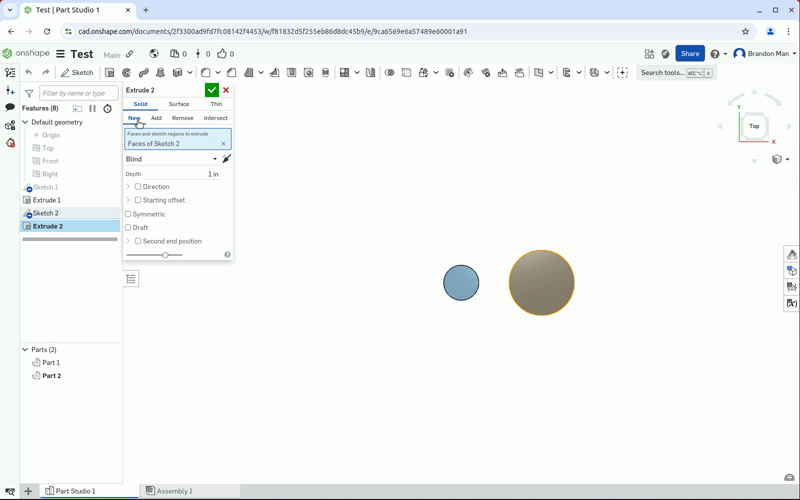
click(137, 120)
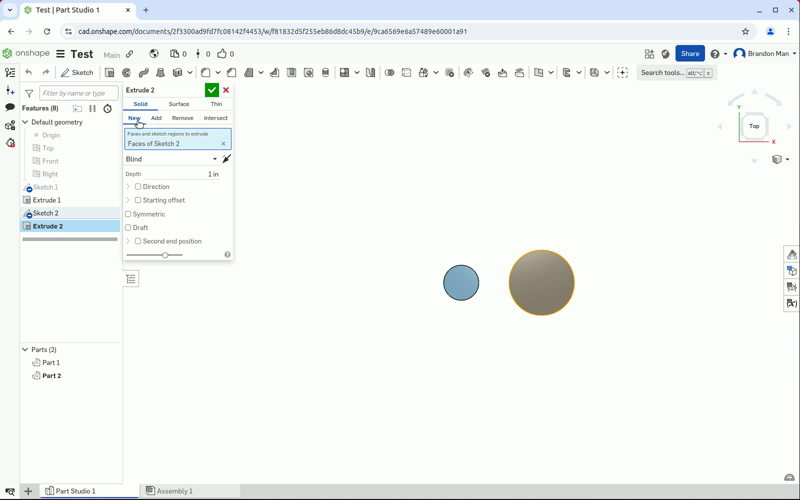
key(tab, 4)
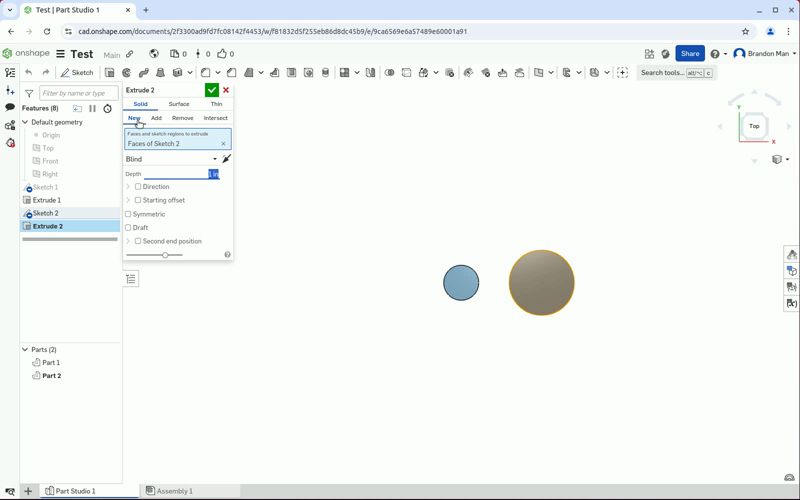
text(3.37)
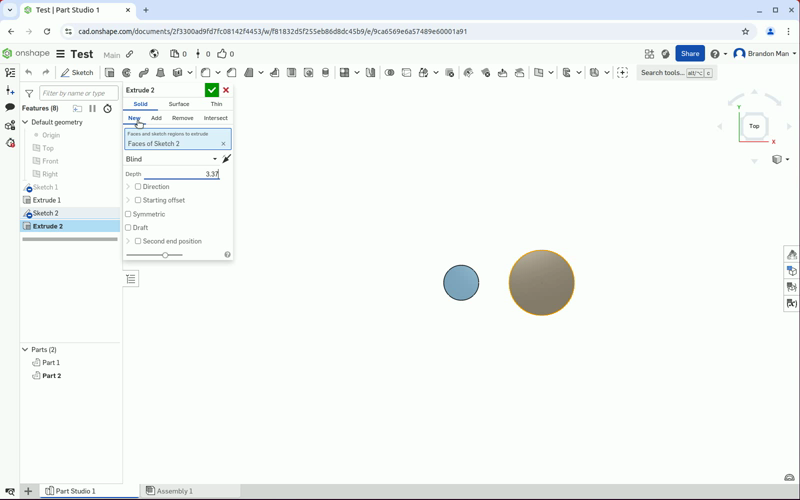
key(enter)
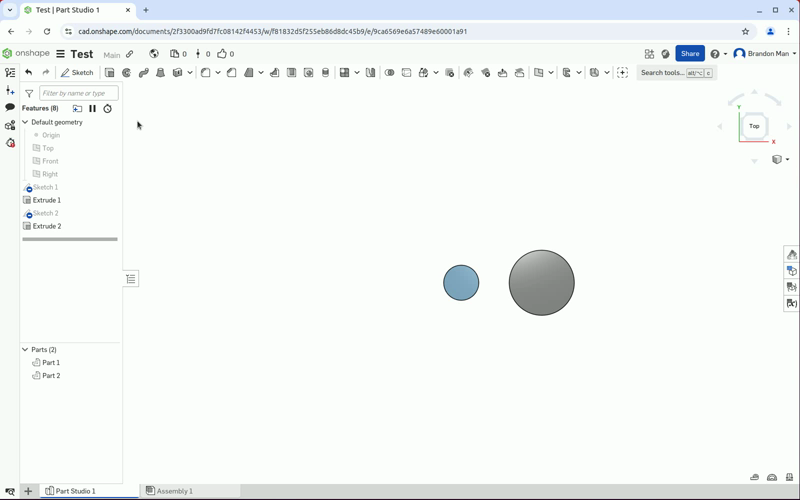
key(shift+h)
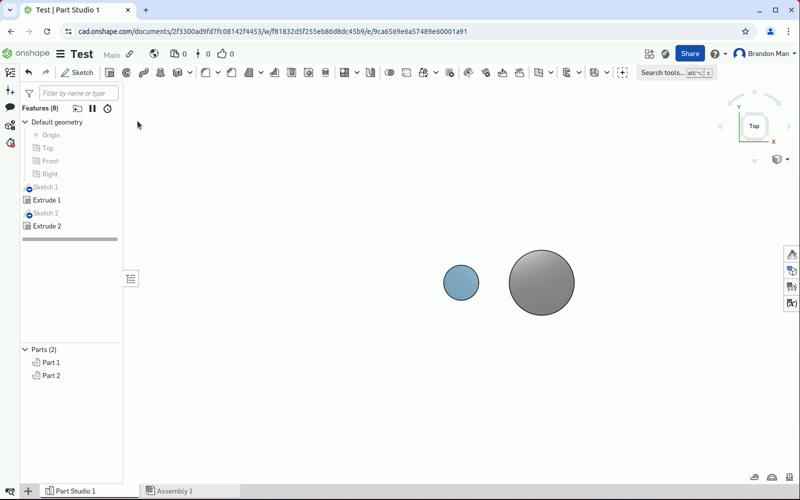
key(shift+h)
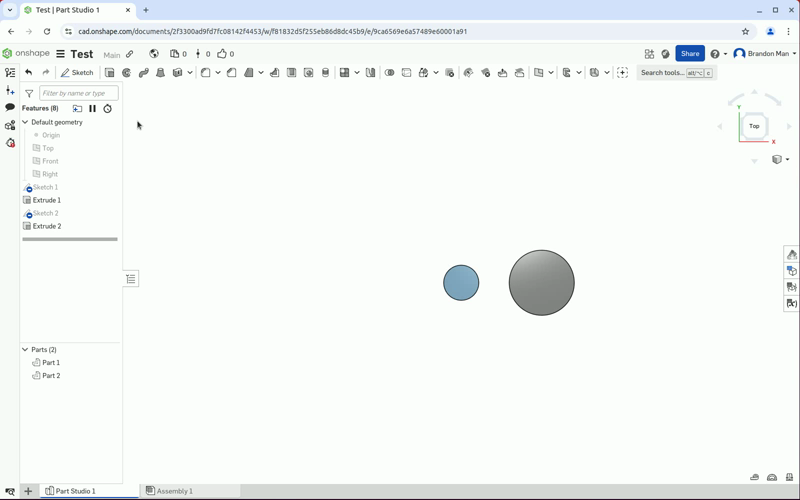
mouse_move(73, 189)
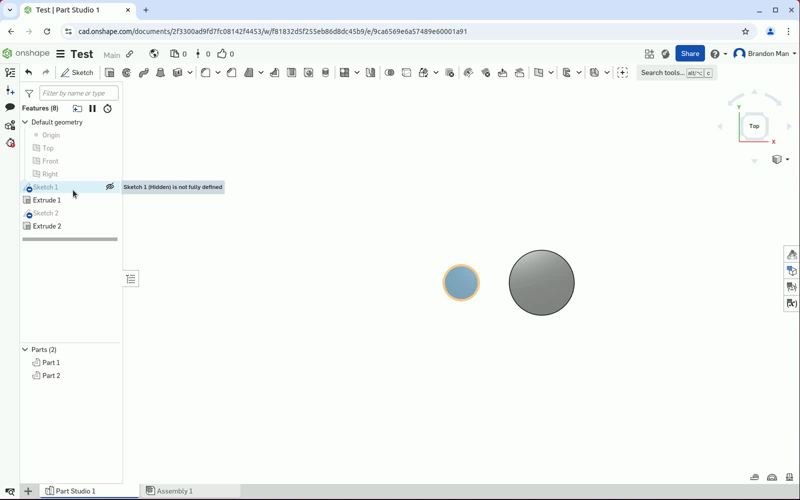
click(73, 189)
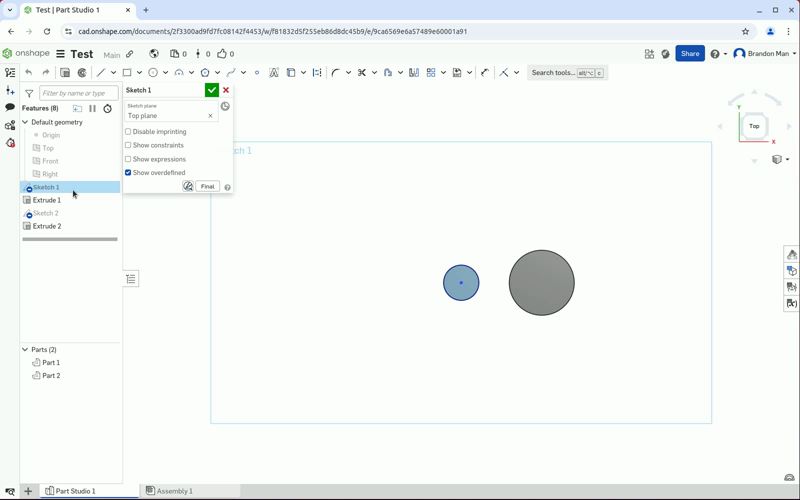
mouse_move(229, 92)
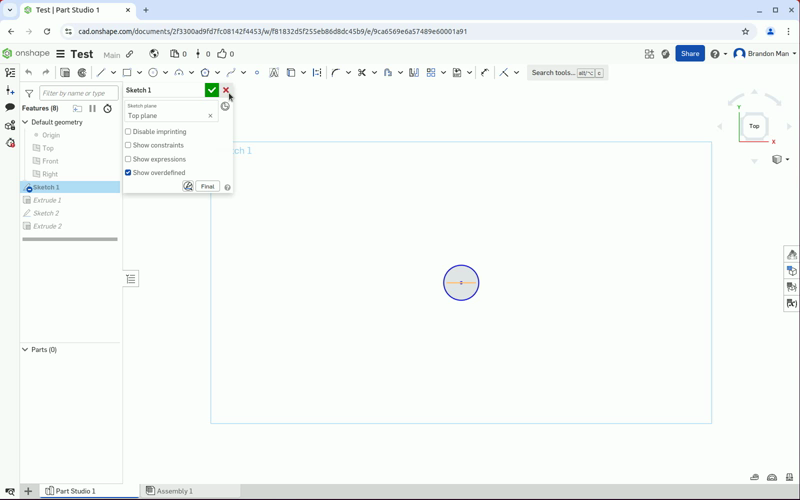
click(229, 92)
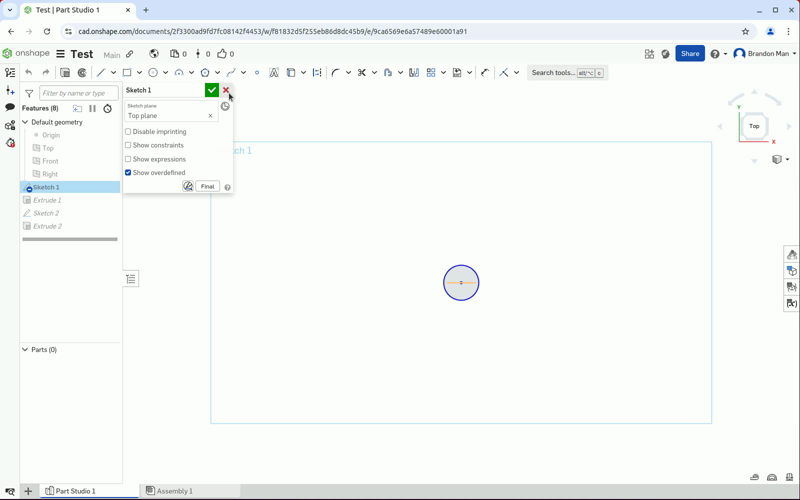
key(shift+s)
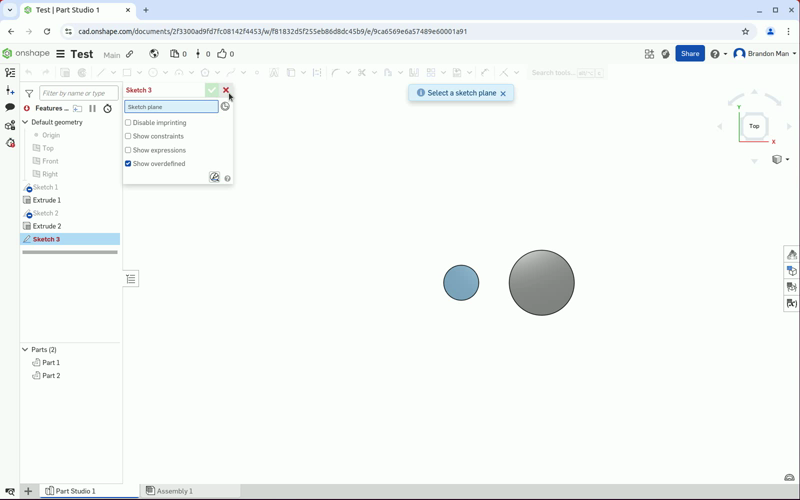
mouse_move(73, 150)
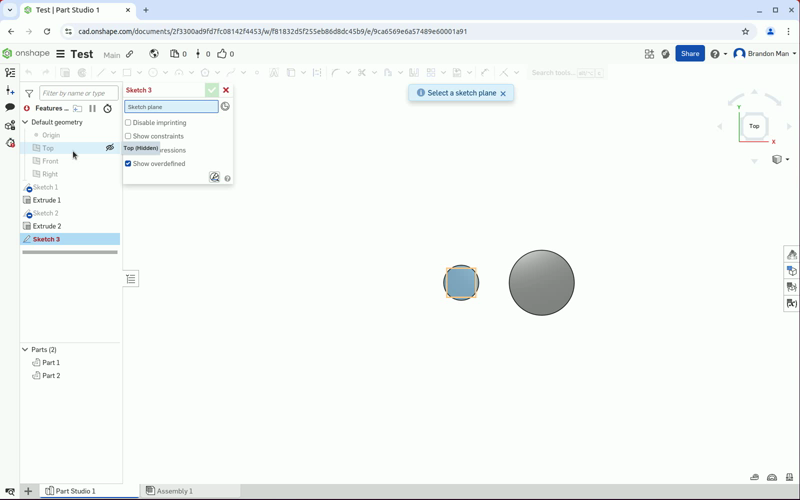
click(73, 150)
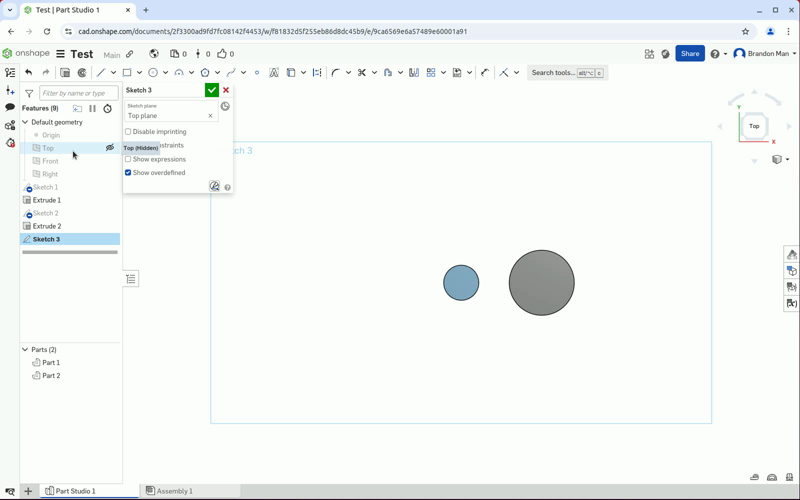
mouse_move(73, 352)
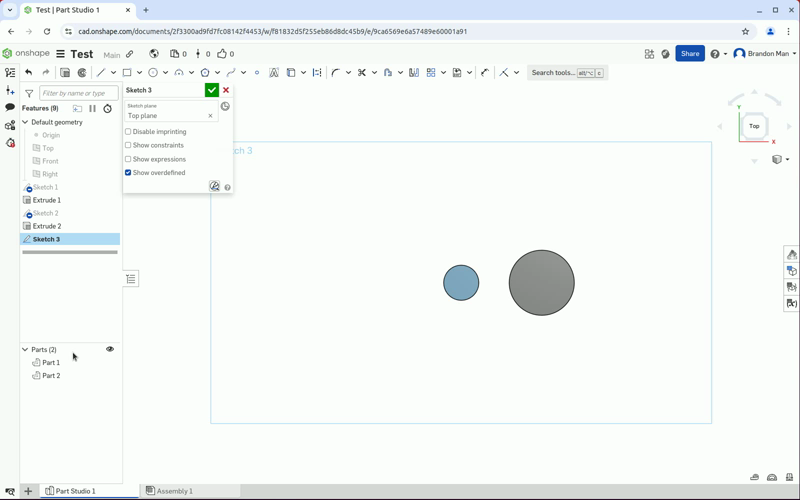
key(y)
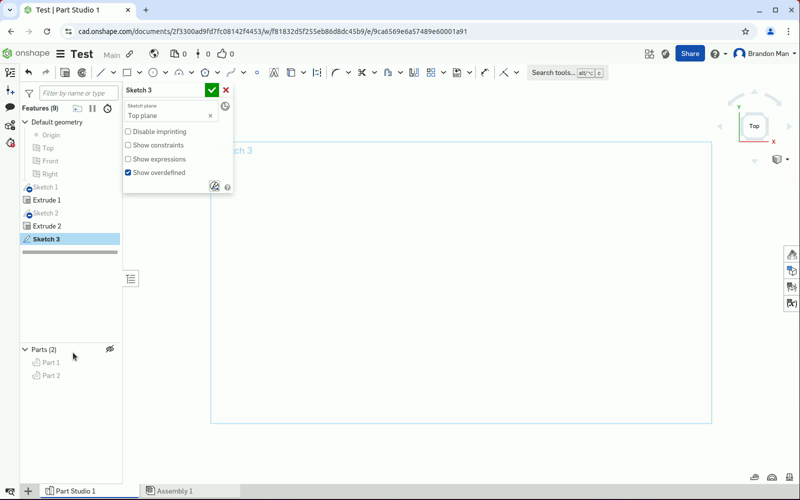
key(l)
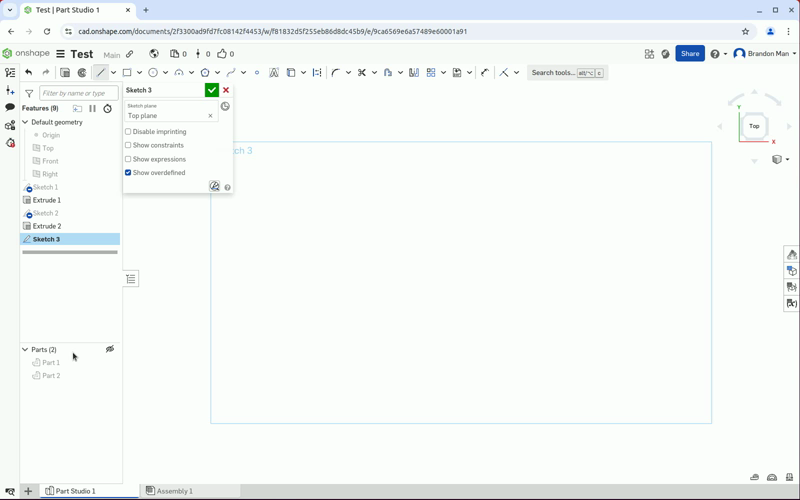
key_down(shift)
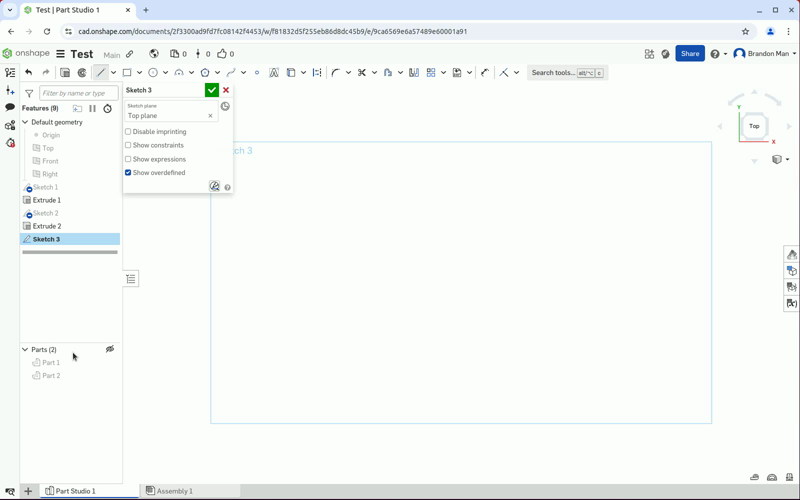
mouse_move(457, 299)
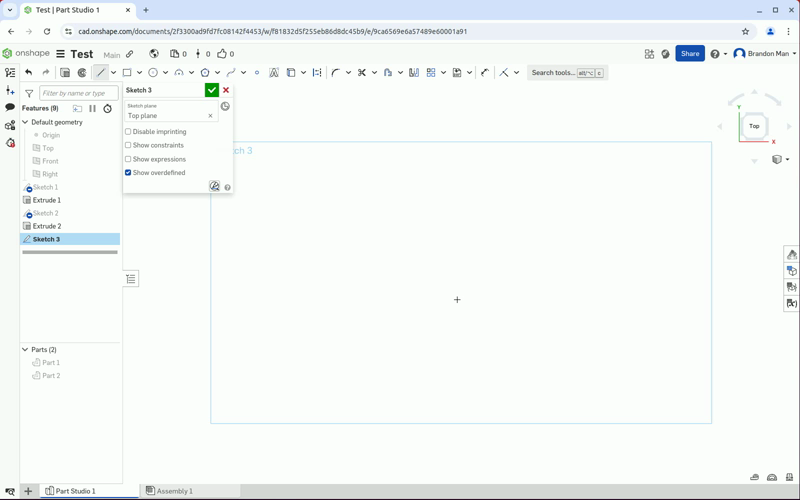
click(457, 299)
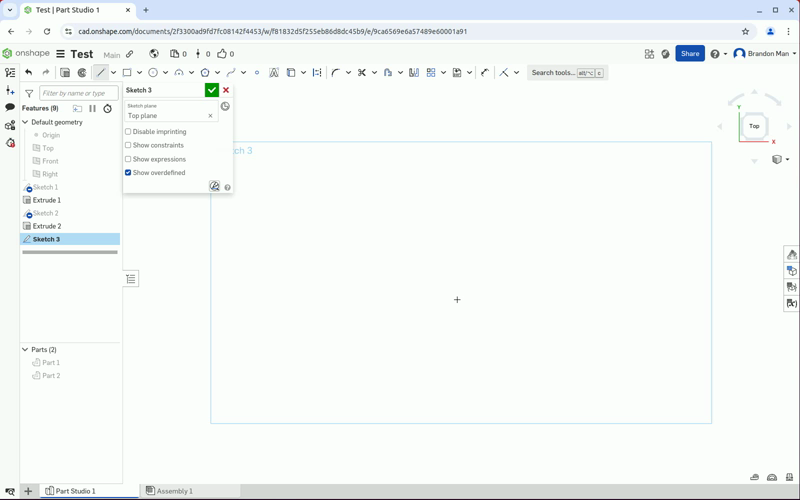
key_up(shift)
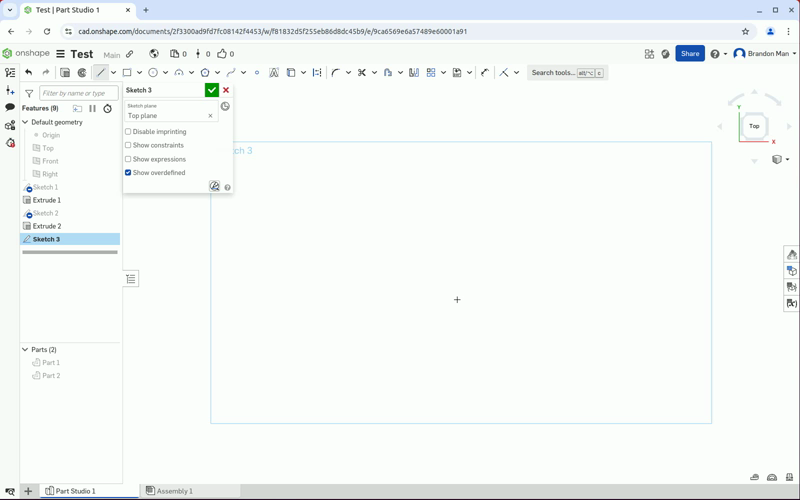
key_down(shift)
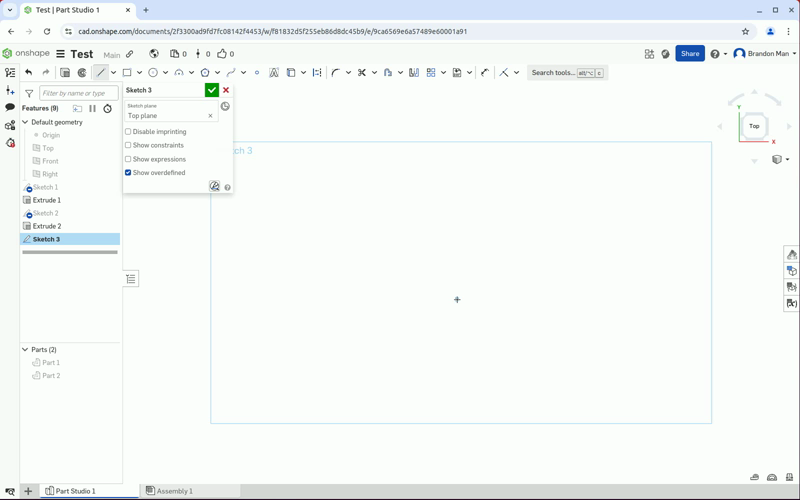
mouse_move(534, 315)
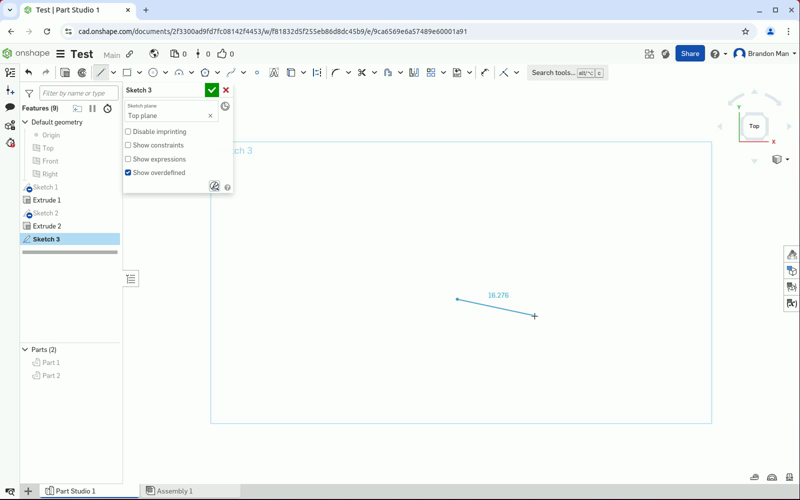
click(534, 315)
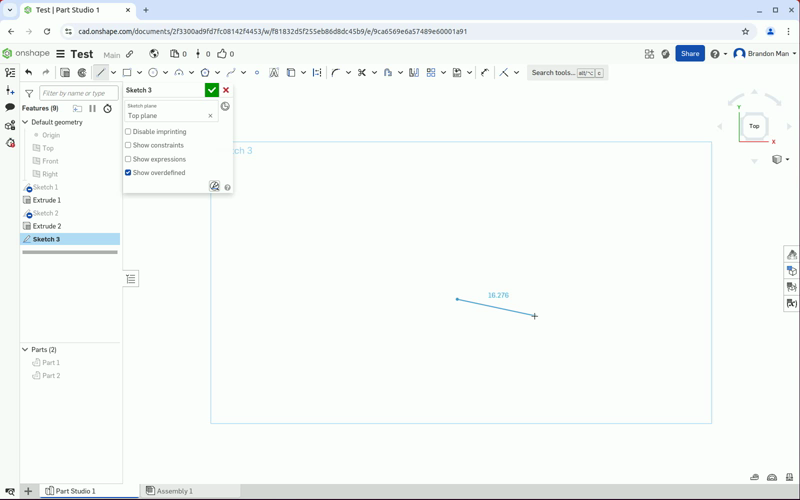
key_up(shift)
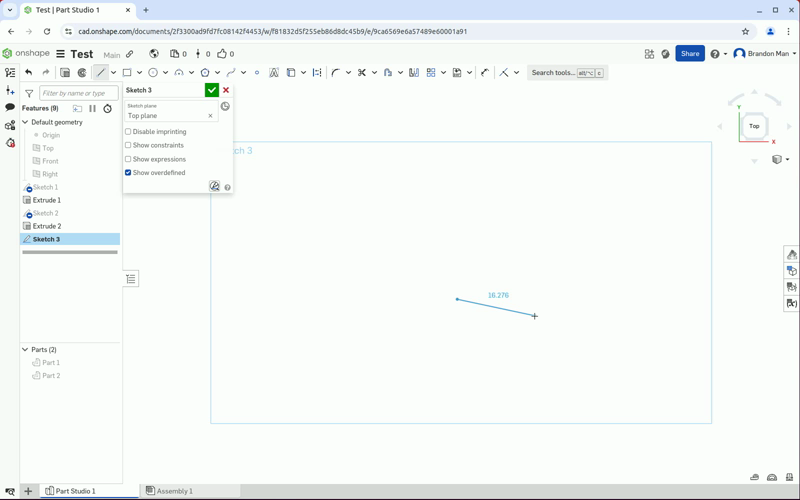
key(esc)
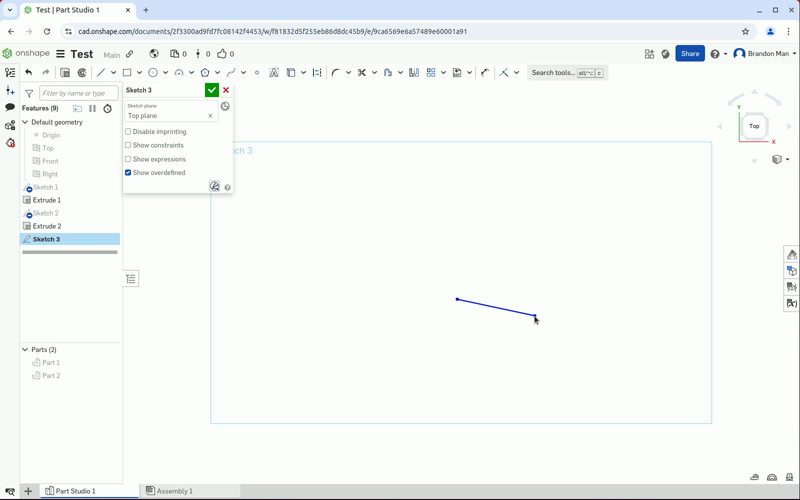
key(a)
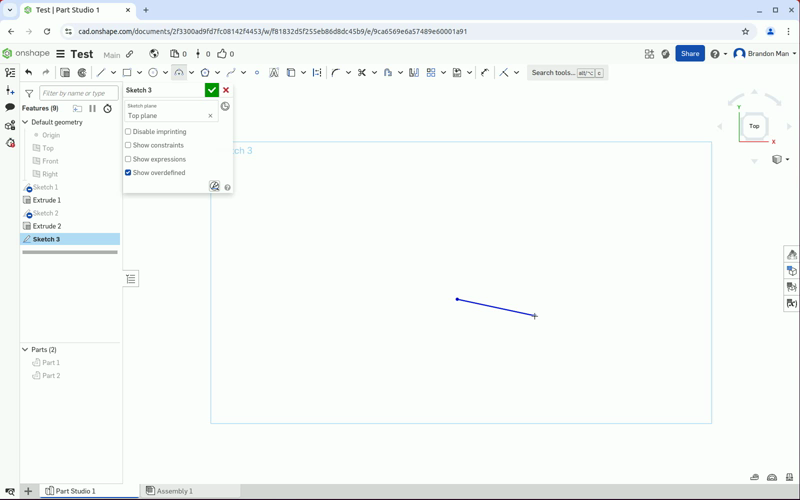
mouse_move(534, 315)
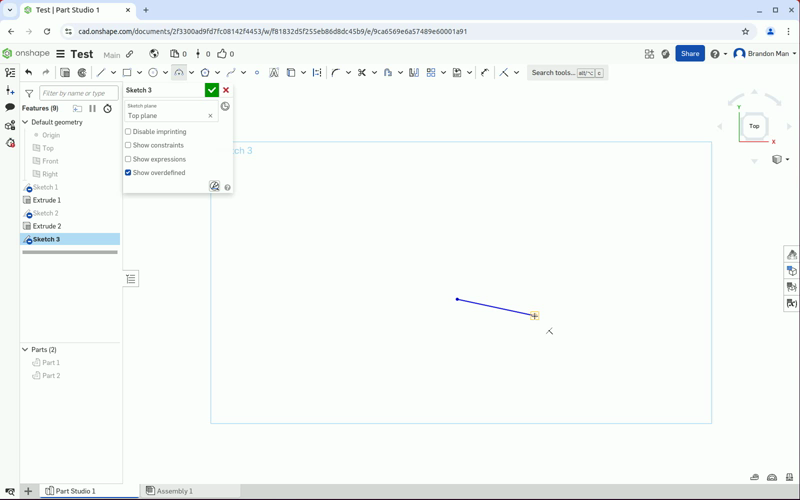
click(534, 315)
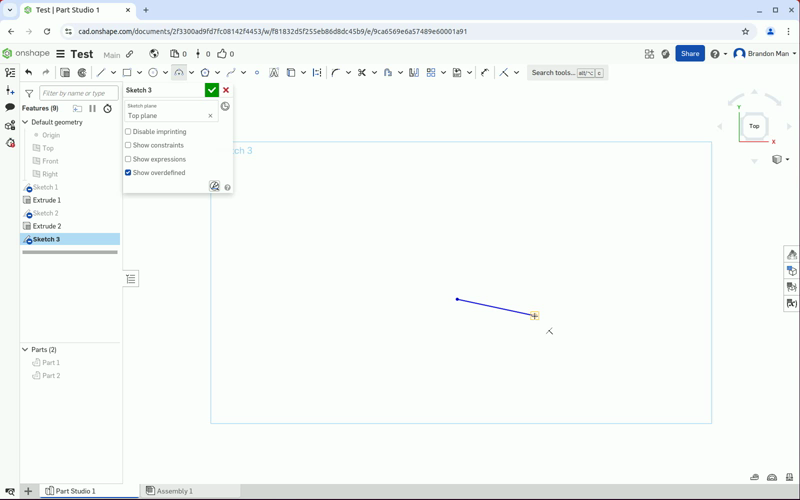
key_down(shift)
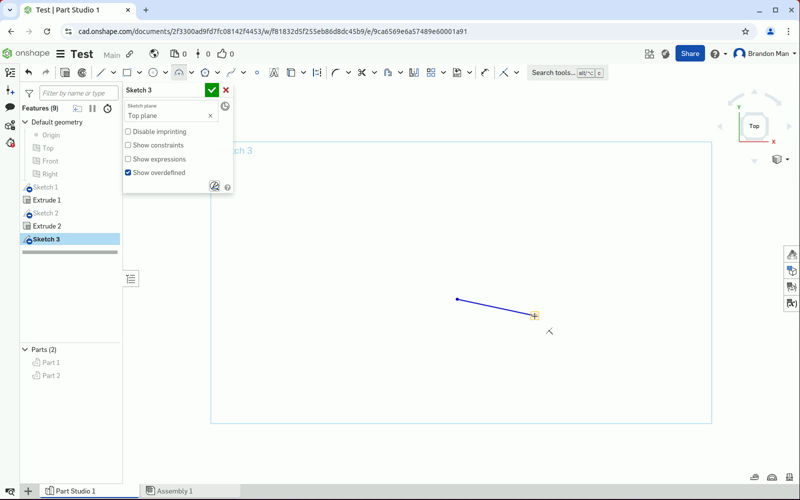
mouse_move(534, 251)
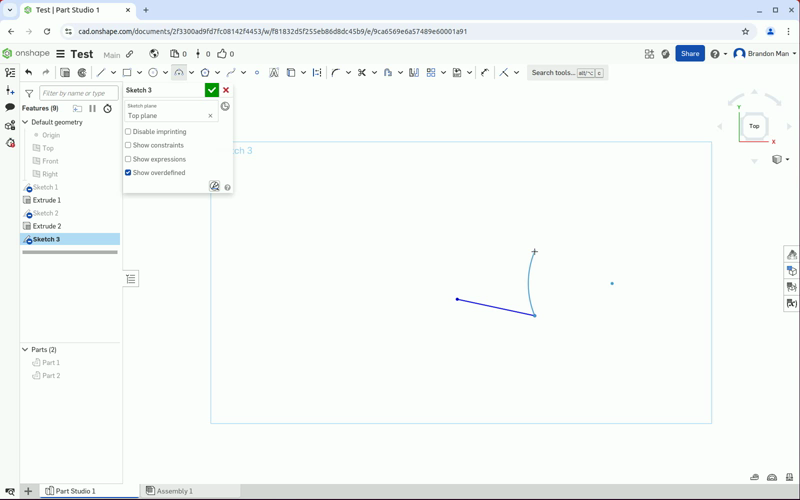
click(534, 251)
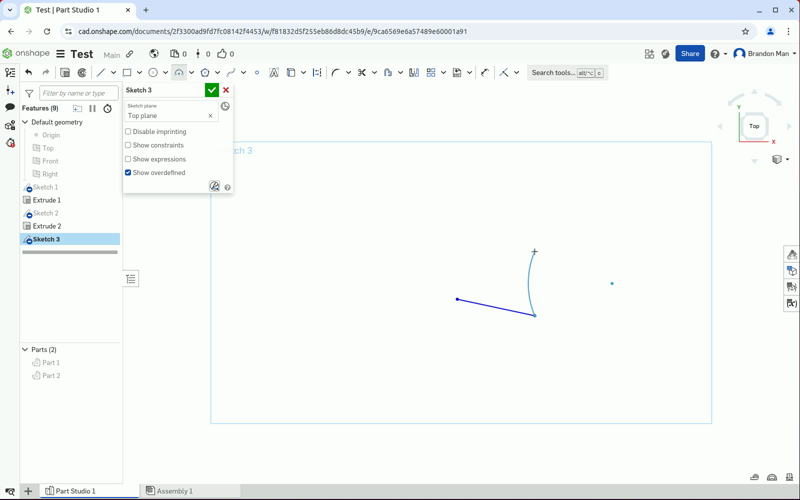
mouse_move(508, 283)
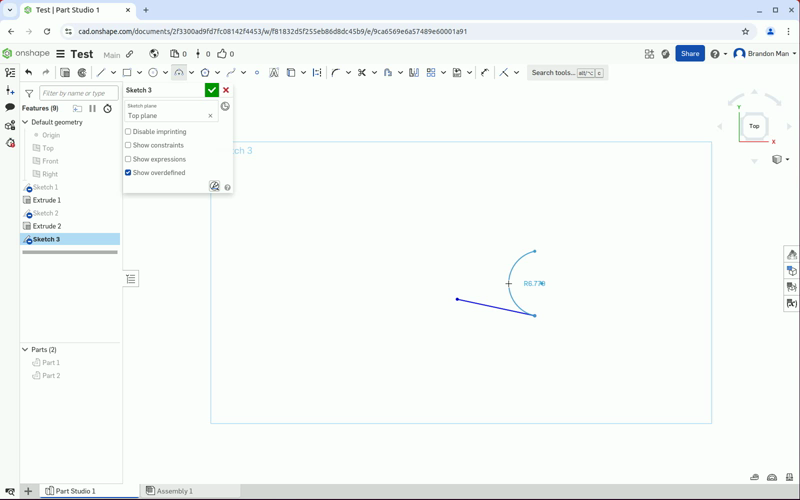
click(508, 283)
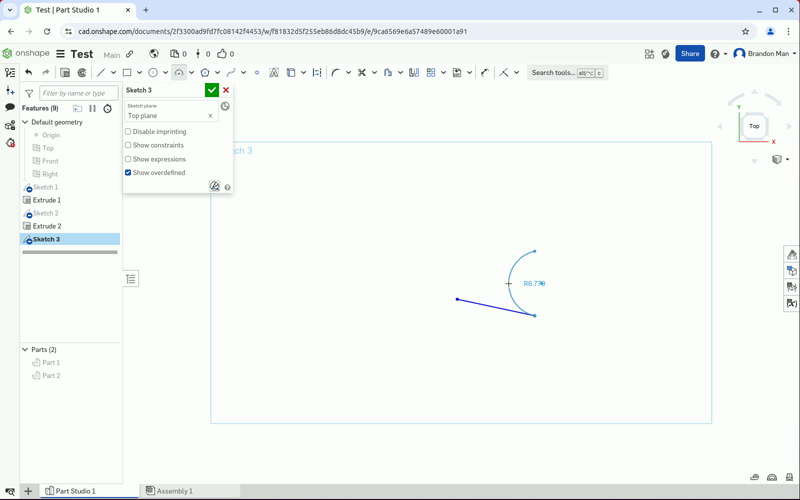
key_up(shift)
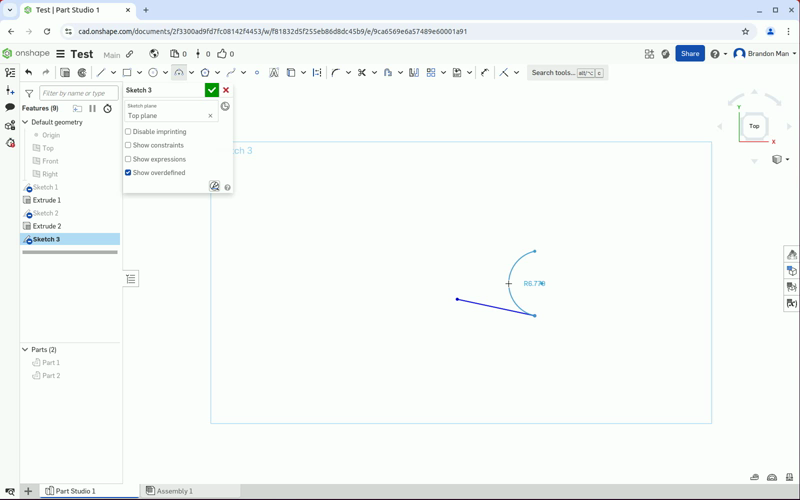
key(esc)
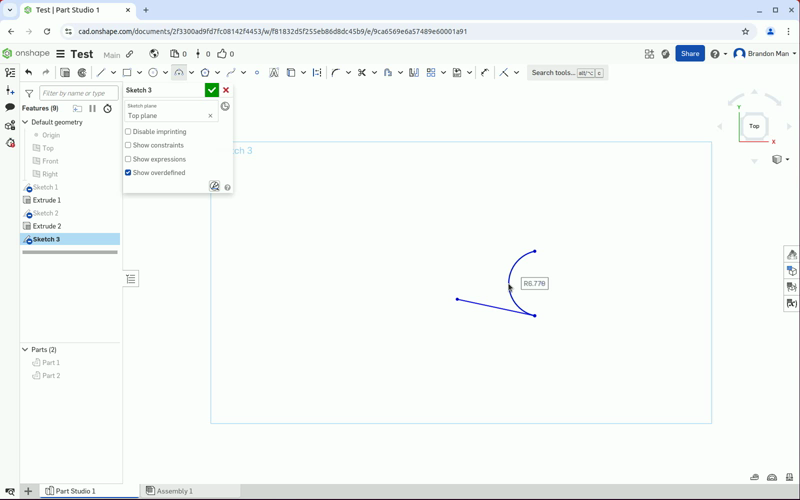
key(l)
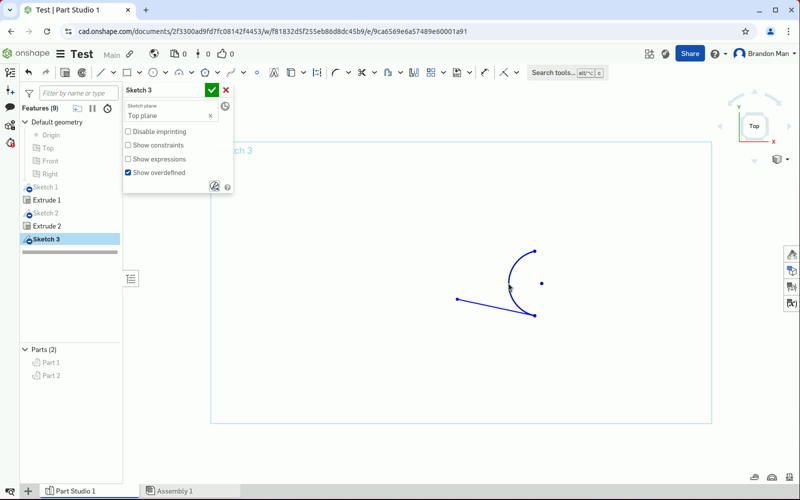
mouse_move(534, 251)
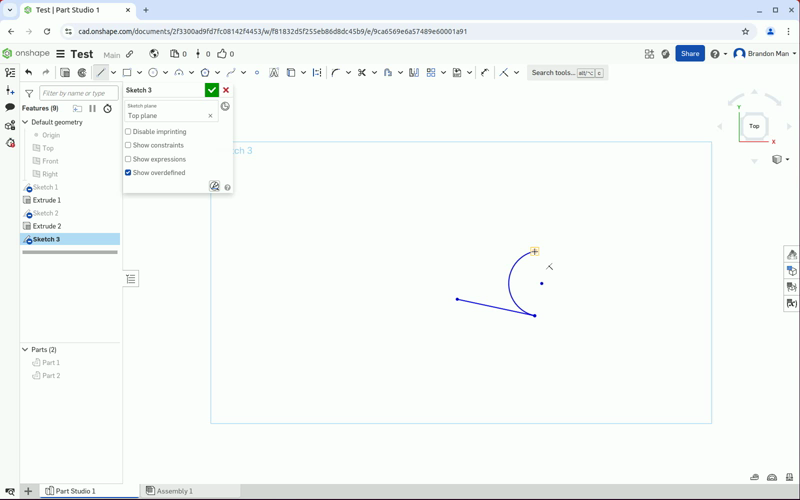
click(534, 251)
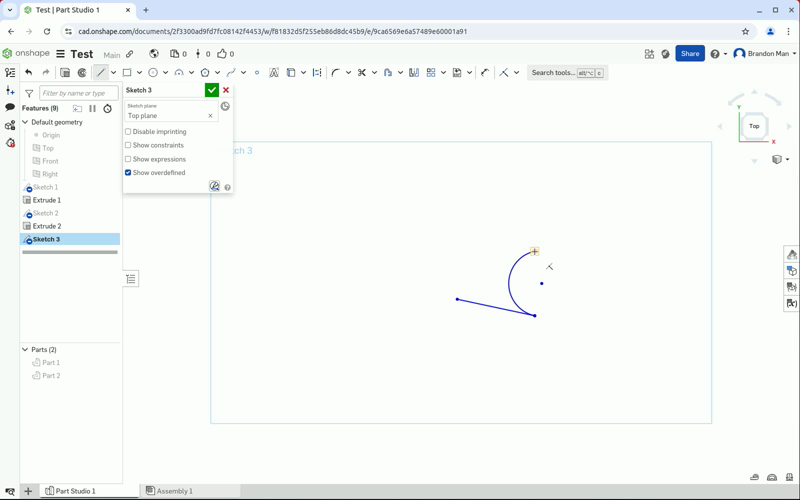
key_down(shift)
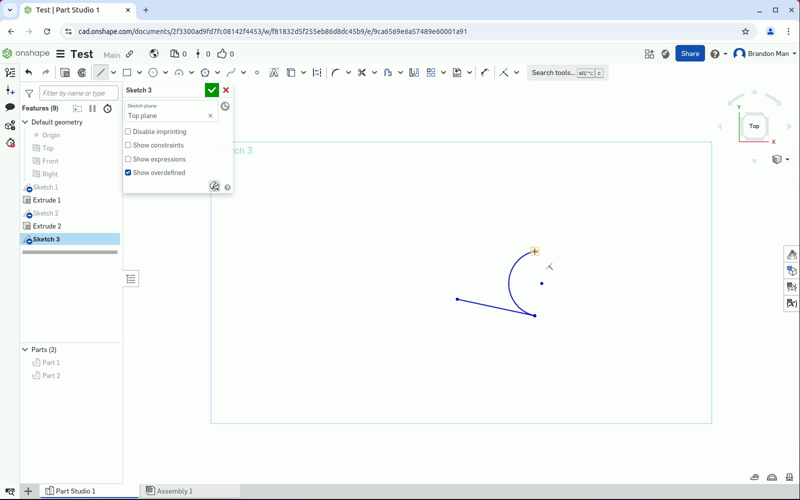
mouse_move(457, 267)
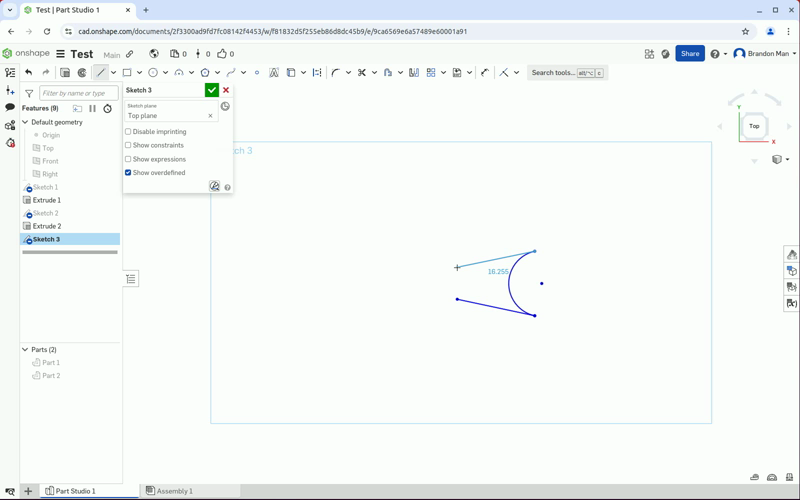
click(457, 267)
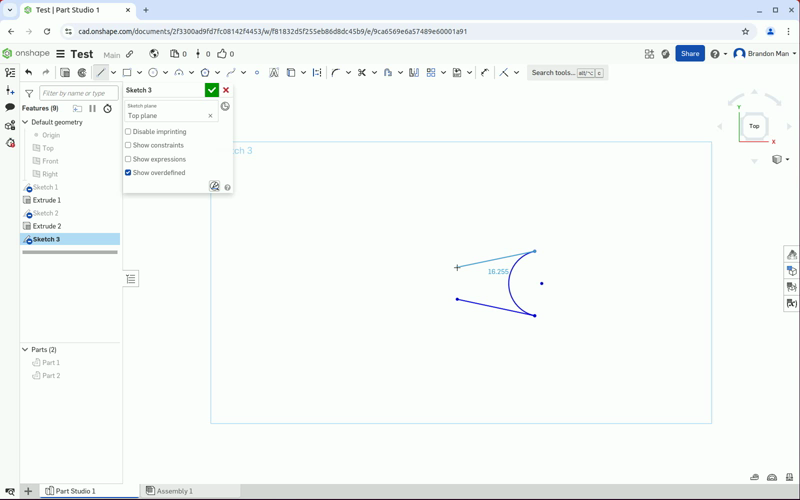
key_up(shift)
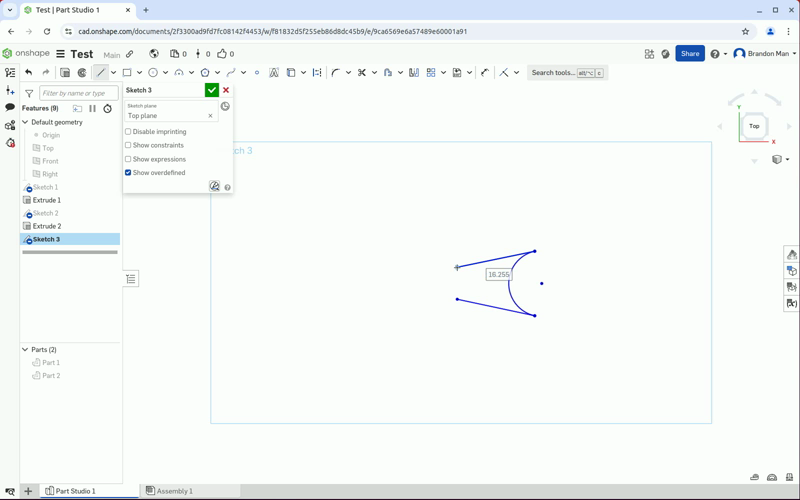
key(esc)
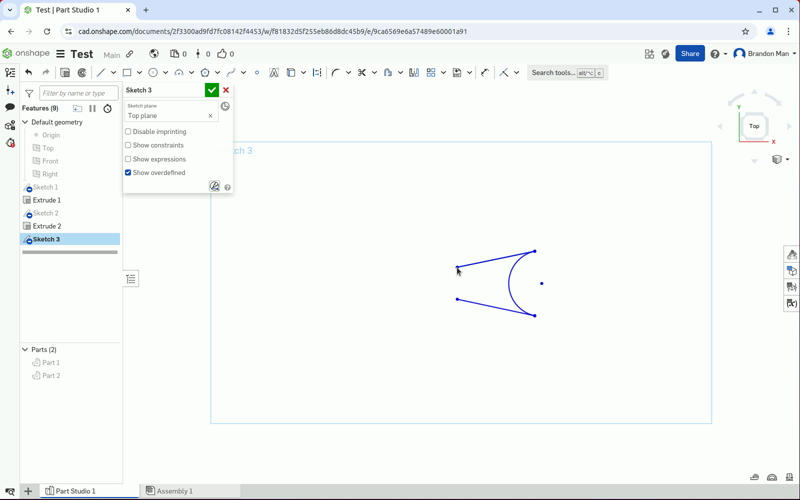
key(a)
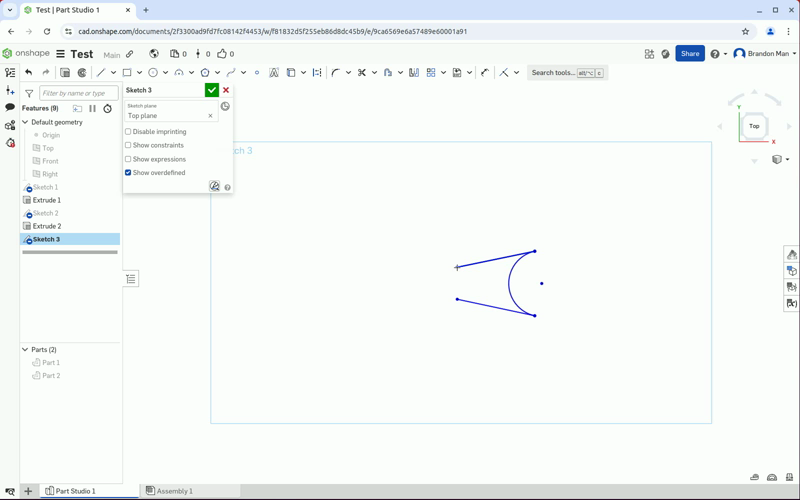
mouse_move(457, 267)
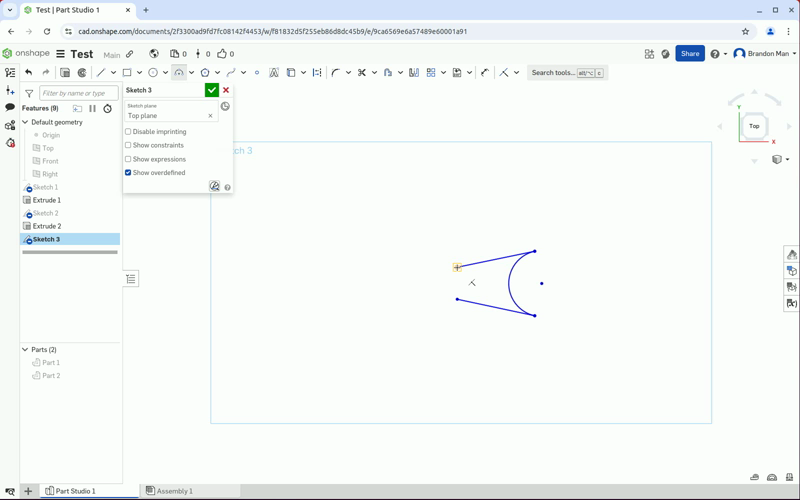
click(457, 267)
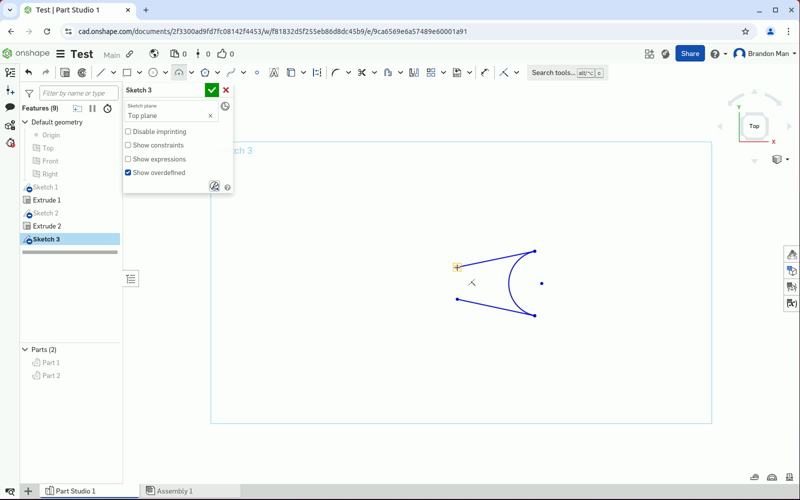
mouse_move(457, 299)
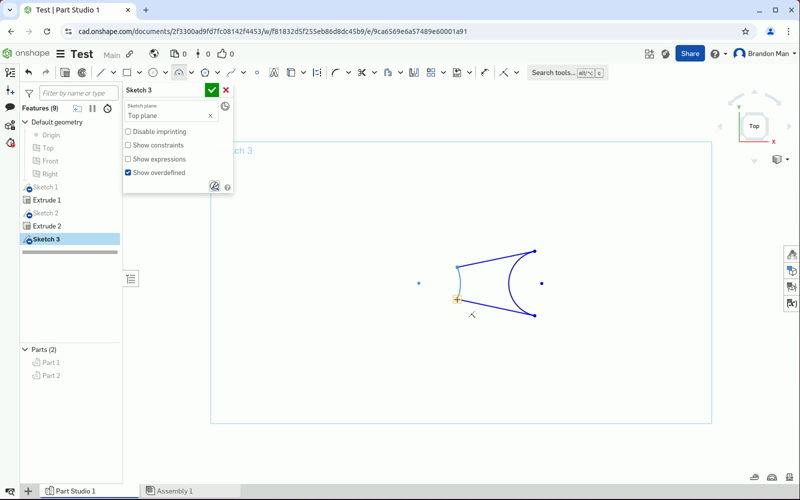
click(457, 299)
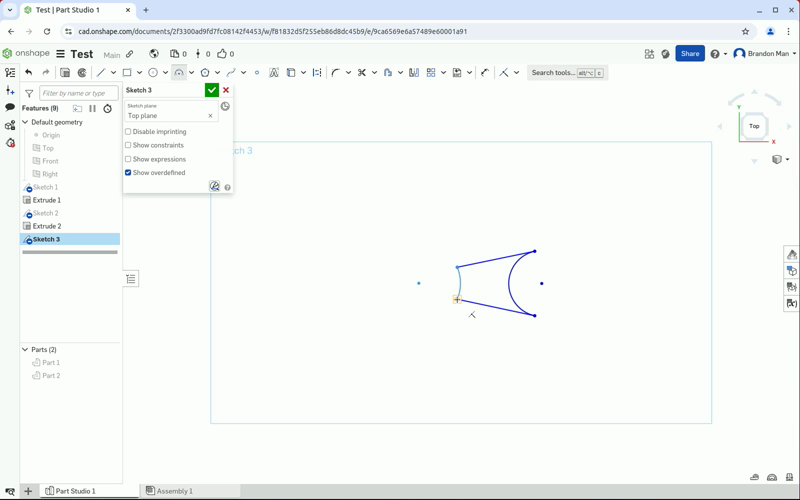
key_down(shift)
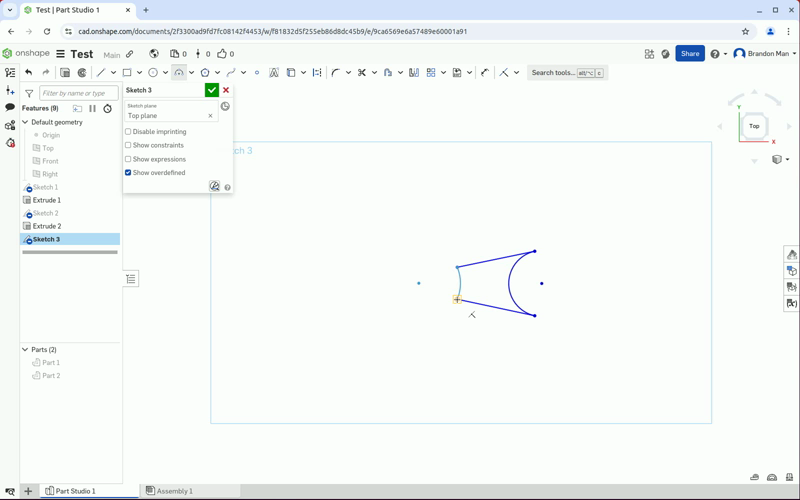
mouse_move(477, 283)
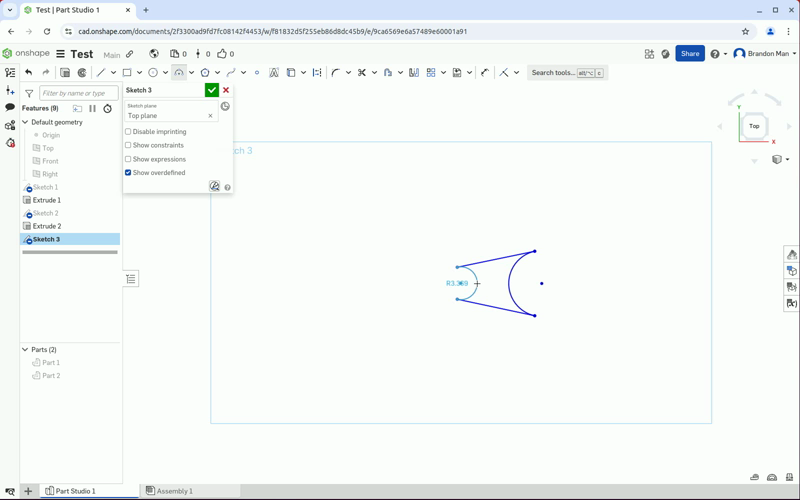
click(477, 283)
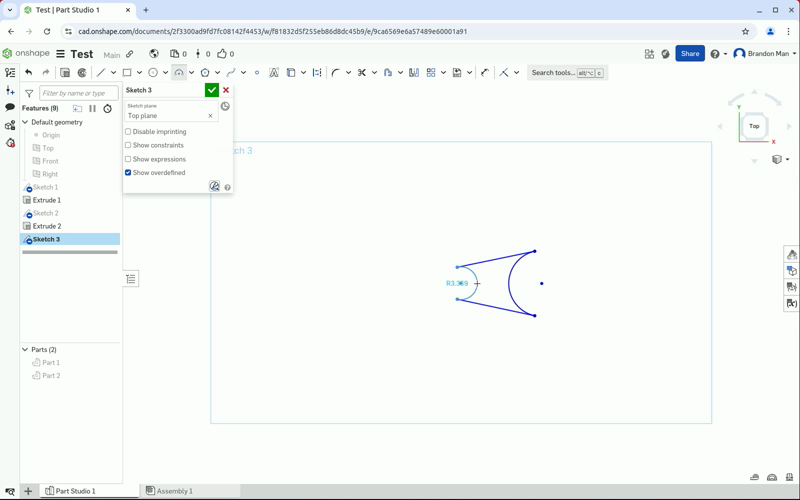
key_up(shift)
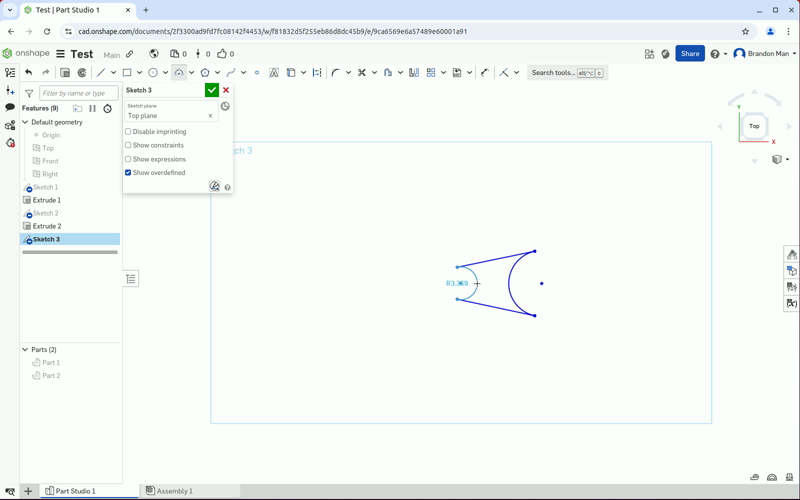
key(esc)
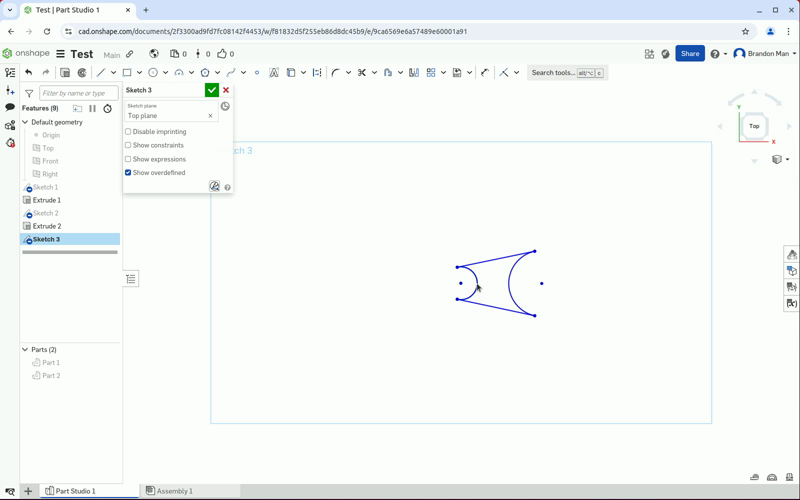
mouse_move(468, 266)
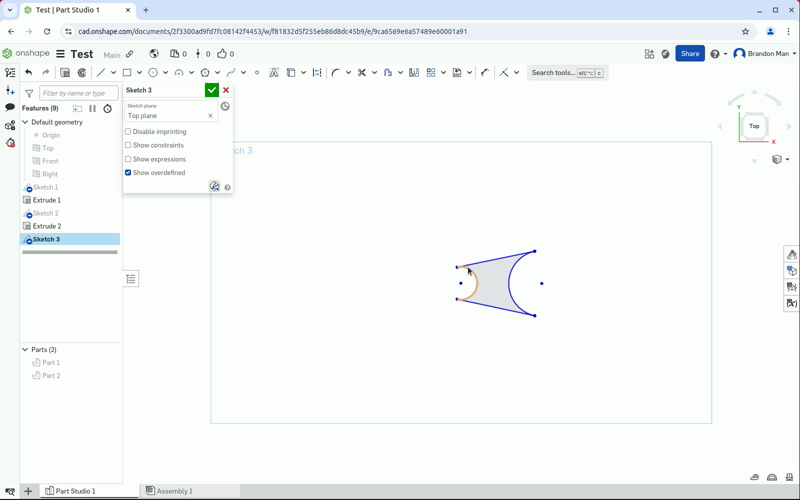
click(468, 266)
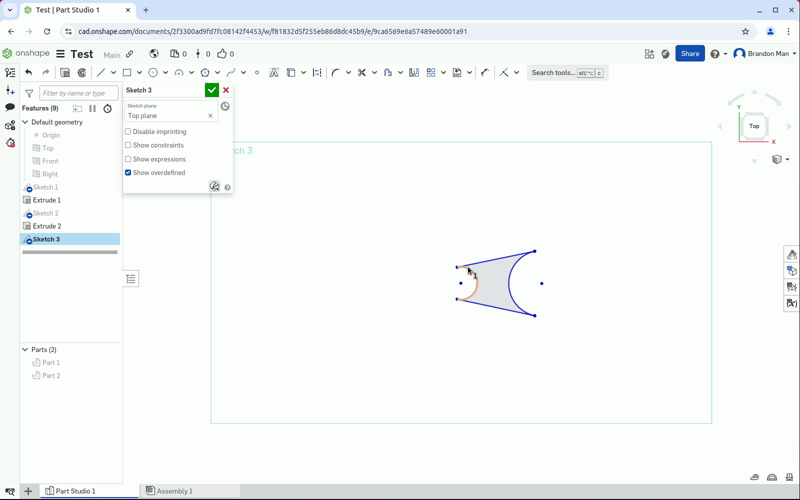
mouse_move(73, 352)
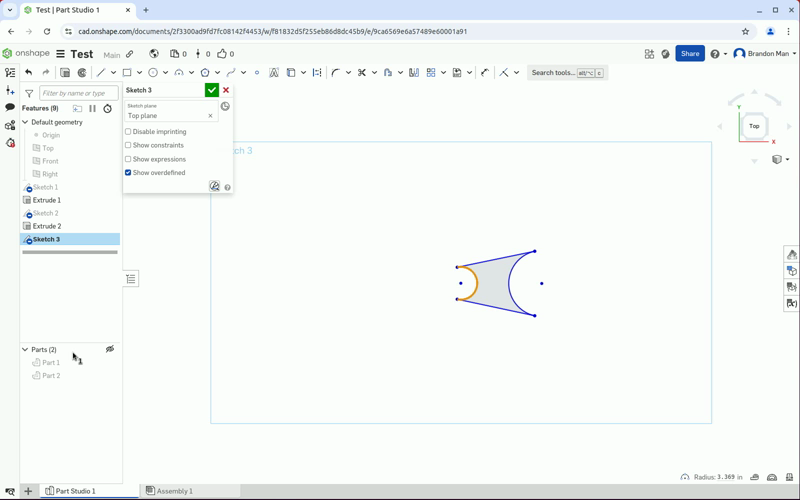
key(shift+y)
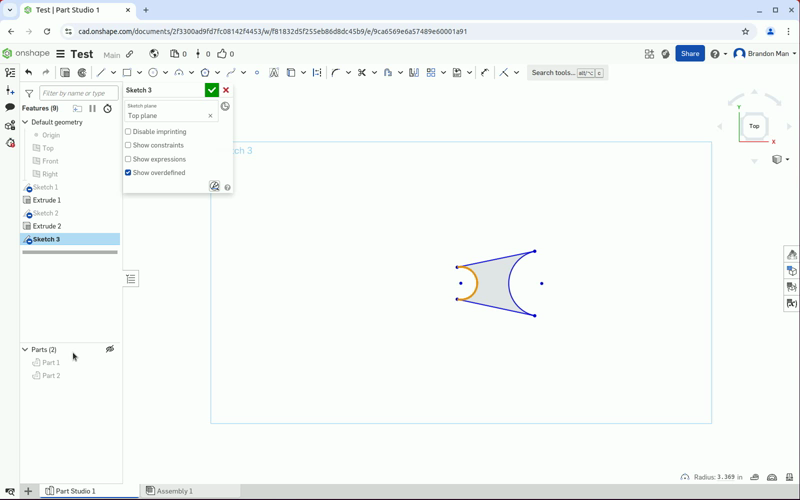
key(shift+e)
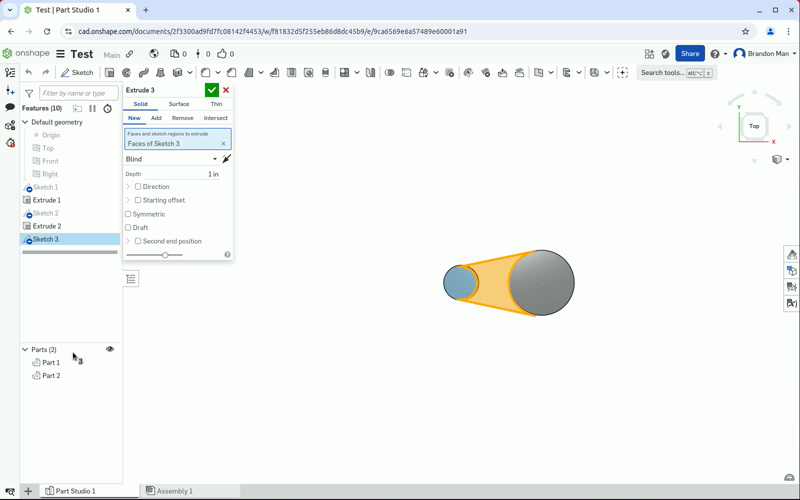
mouse_move(143, 106)
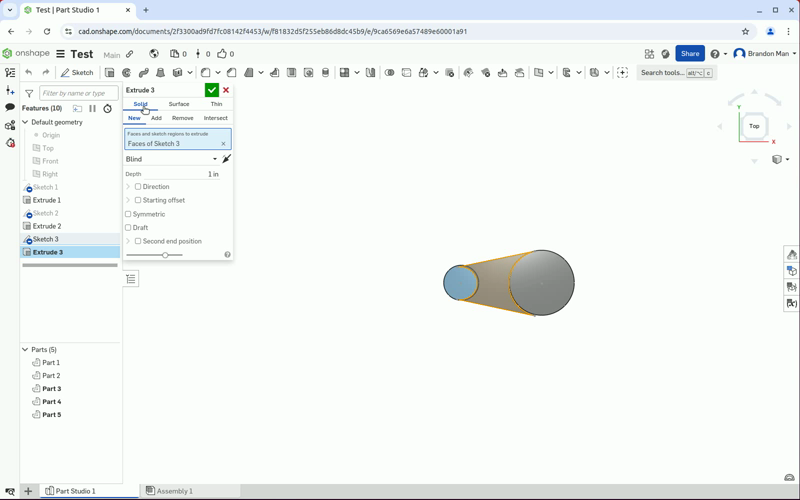
click(143, 106)
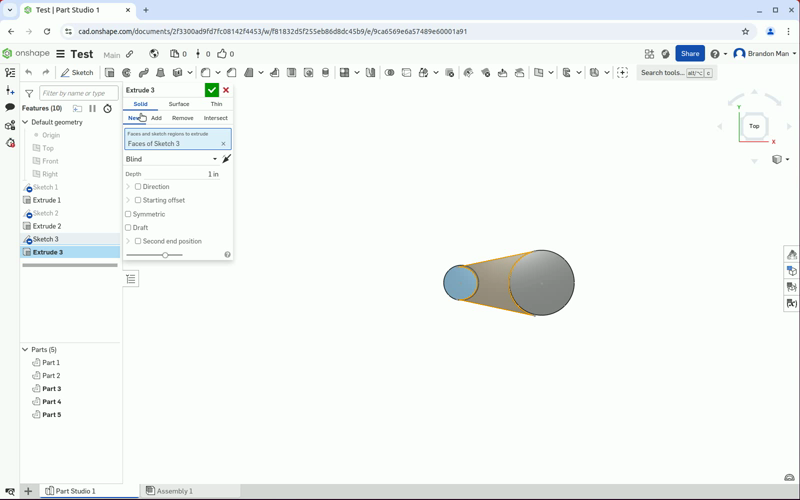
mouse_move(137, 120)
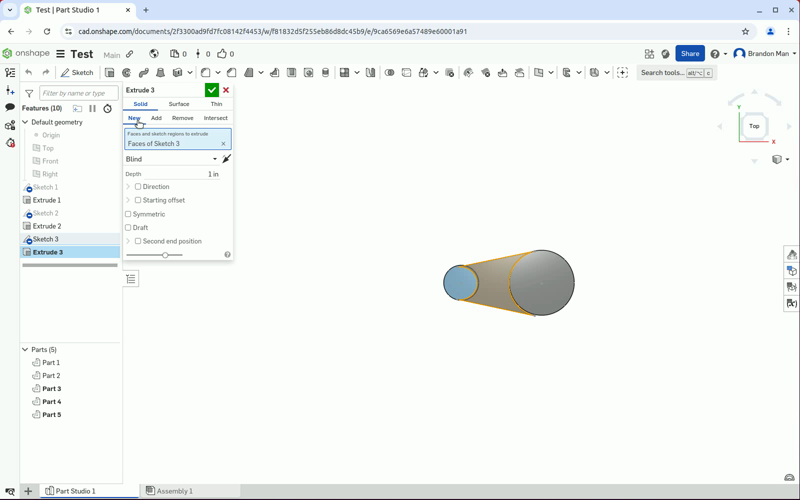
click(137, 120)
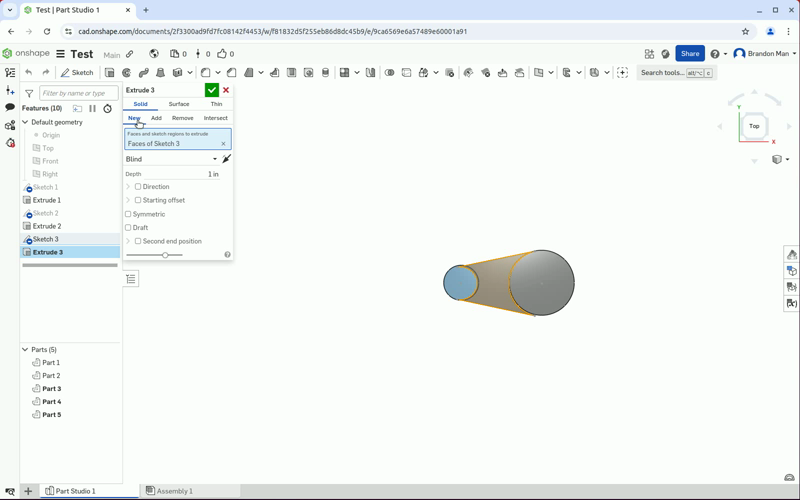
key(tab, 4)
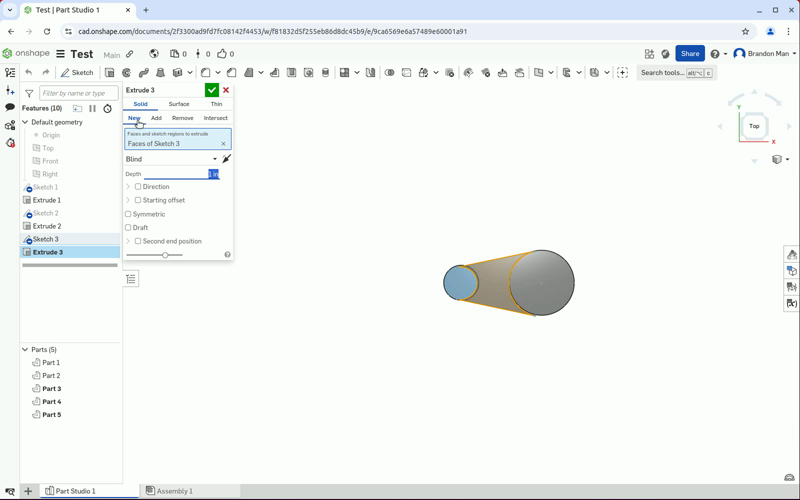
text(3.37)
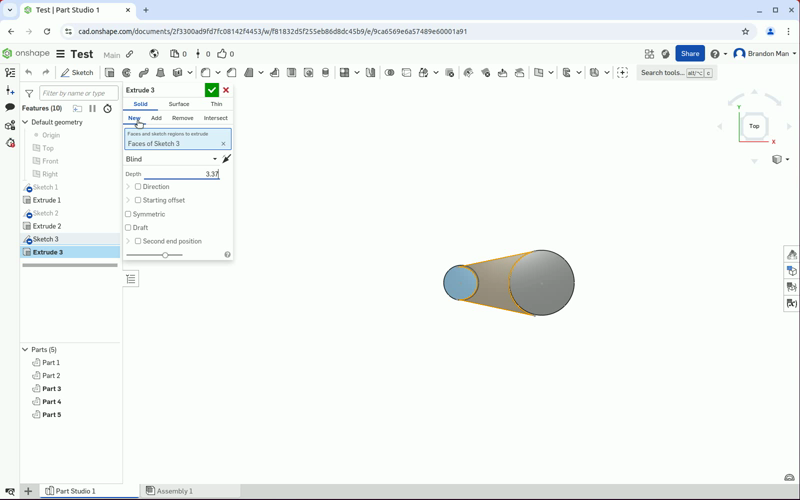
key(enter)
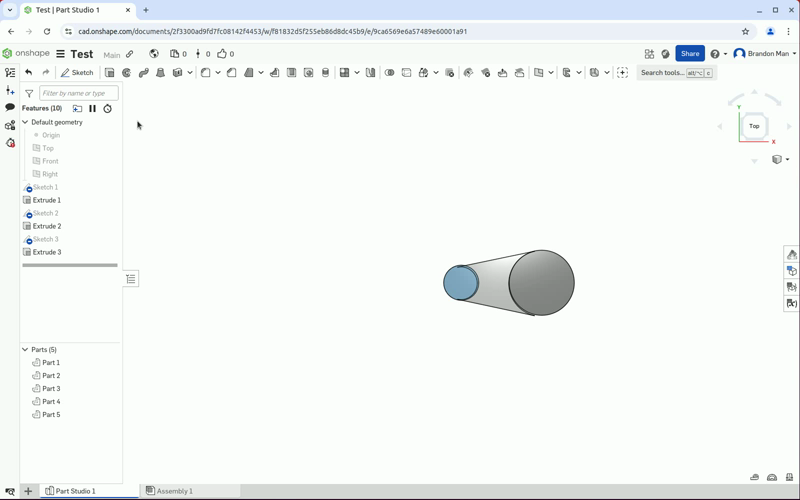
key(shift+h)
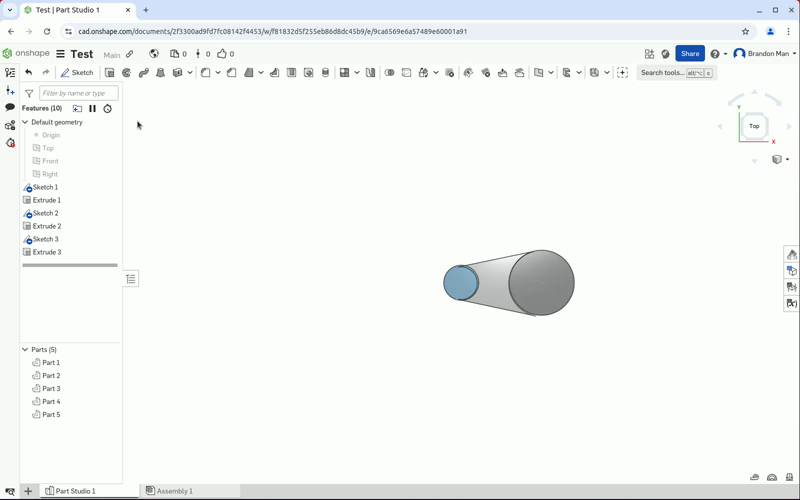
key(shift+h)
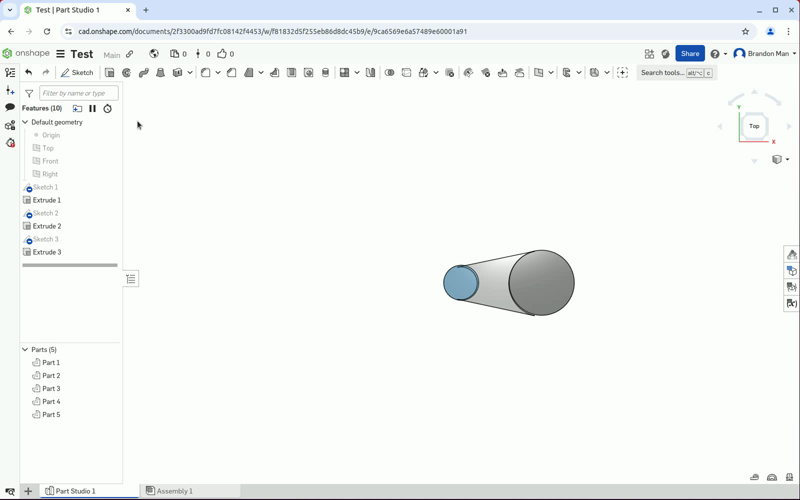
mouse_move(73, 189)
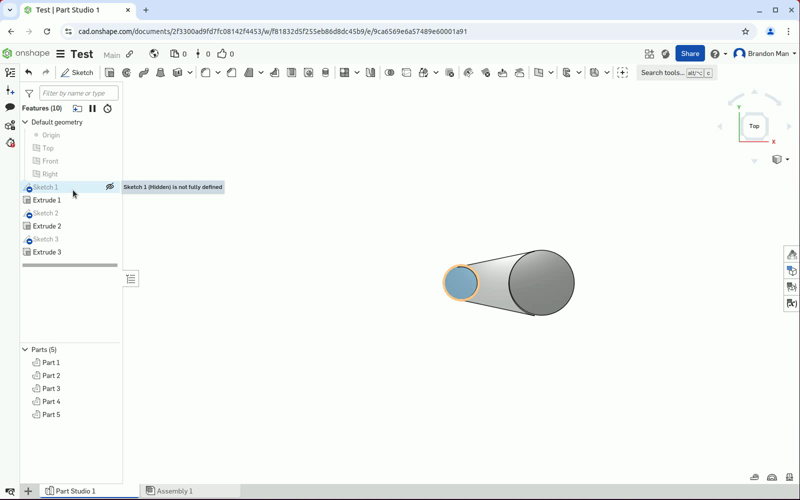
click(73, 189)
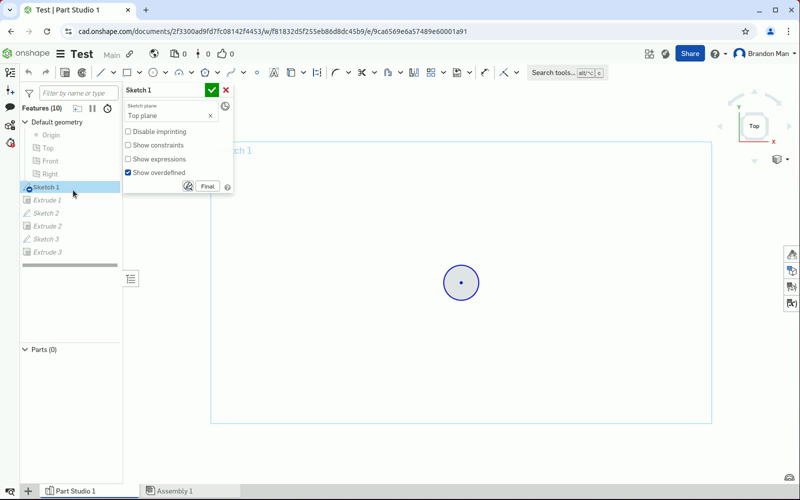
mouse_move(229, 92)
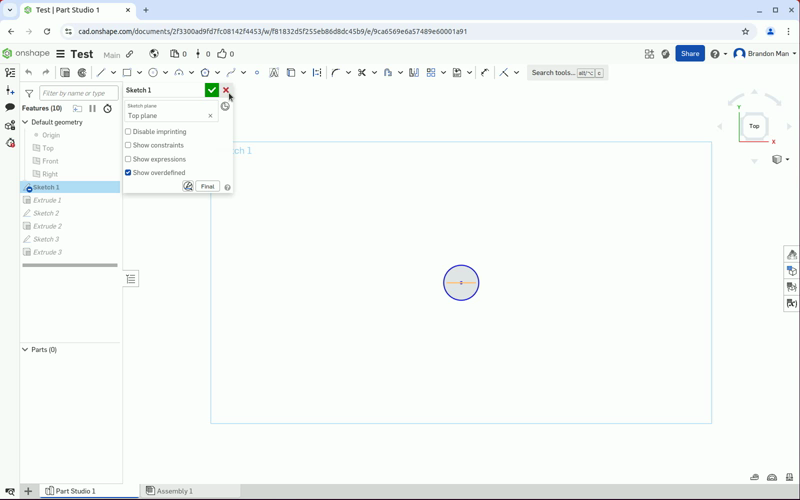
click(229, 92)
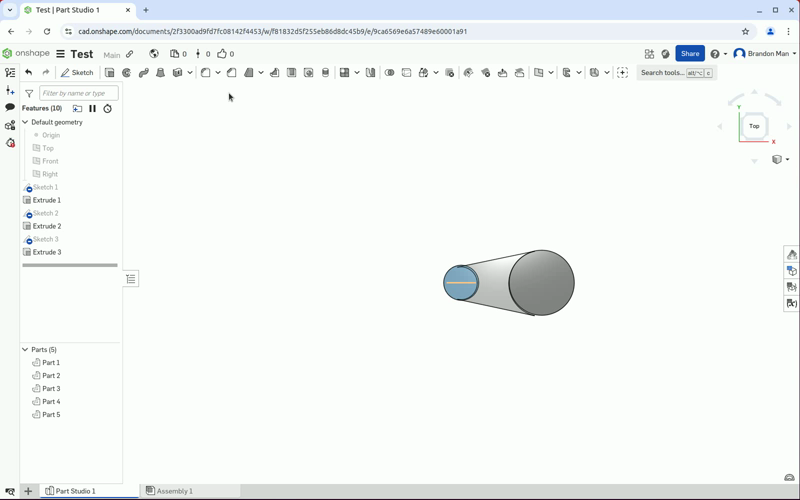
mouse_move(541, 75)
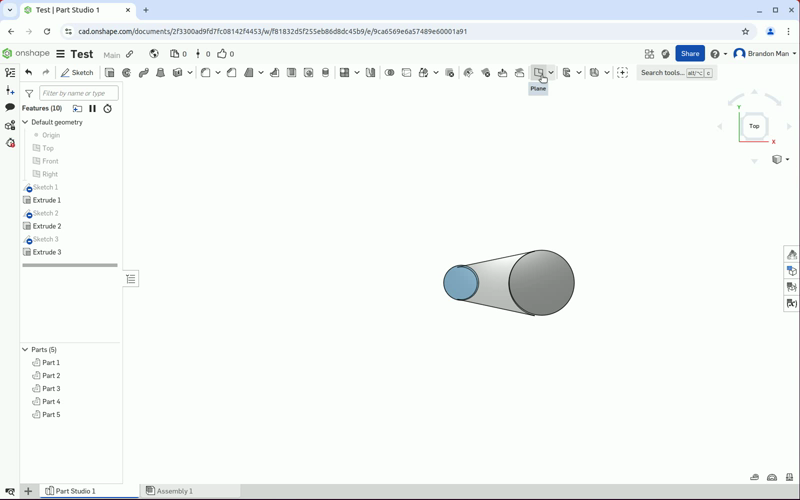
click(541, 75)
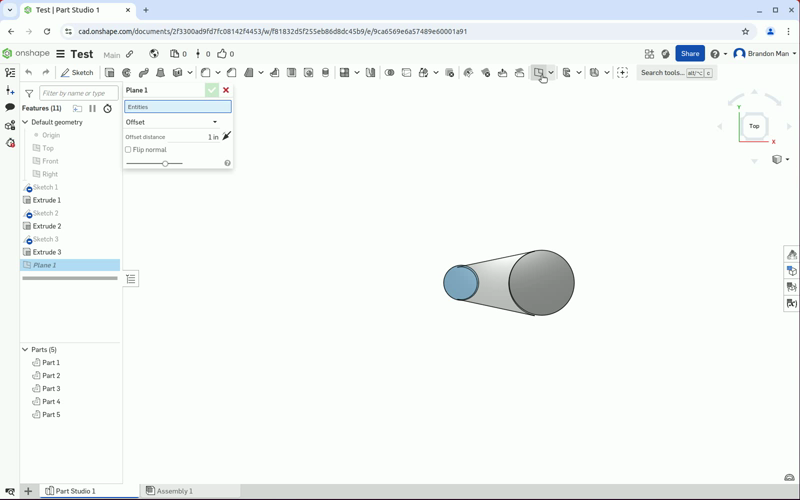
mouse_move(73, 150)
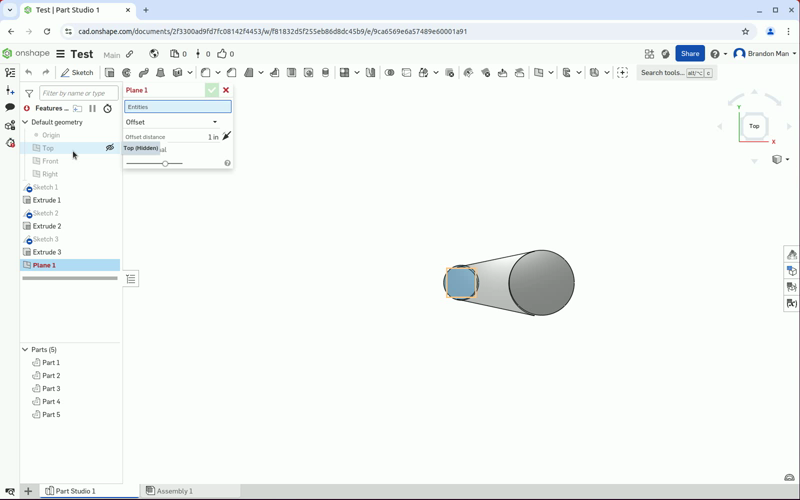
click(73, 150)
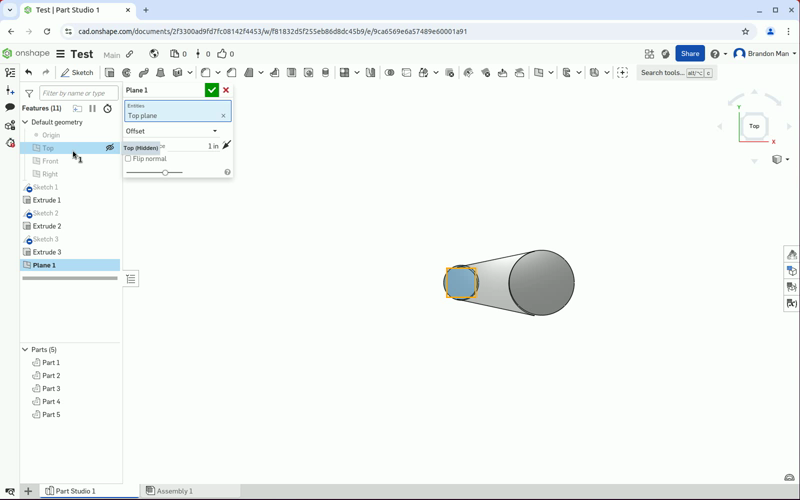
key(tab, 2)
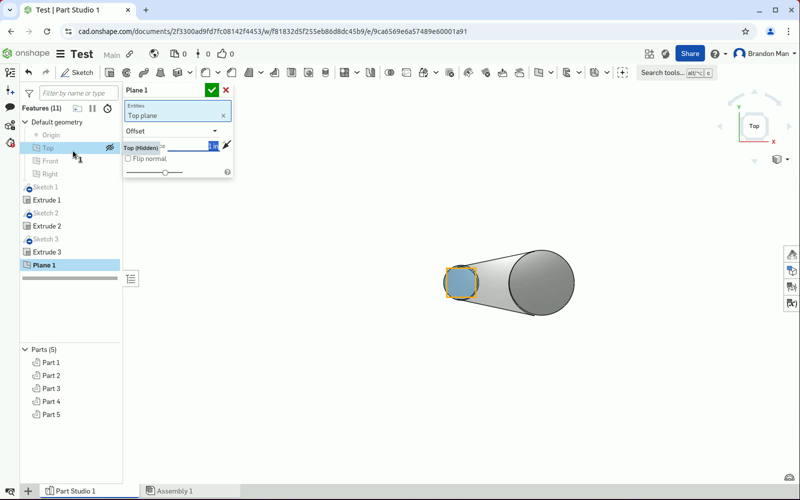
text(3.358)
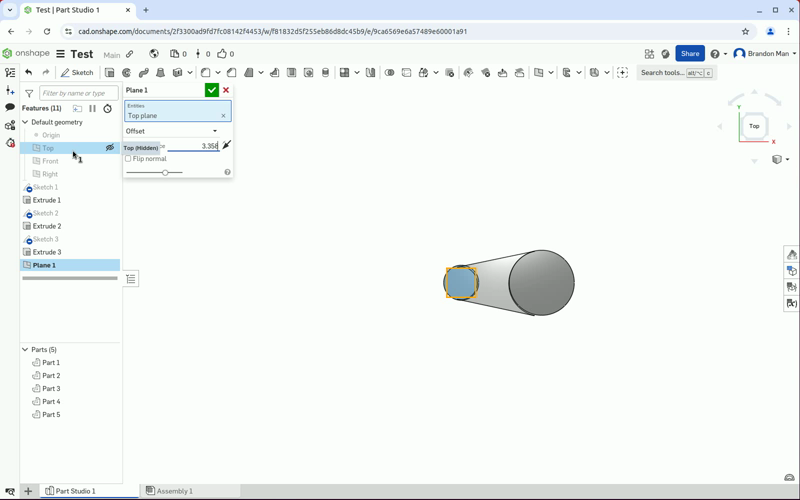
key(enter, 2)
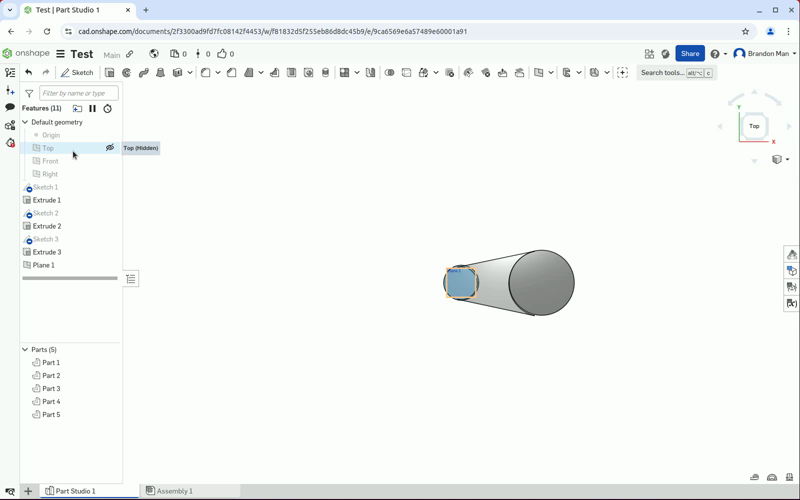
key(shift+s)
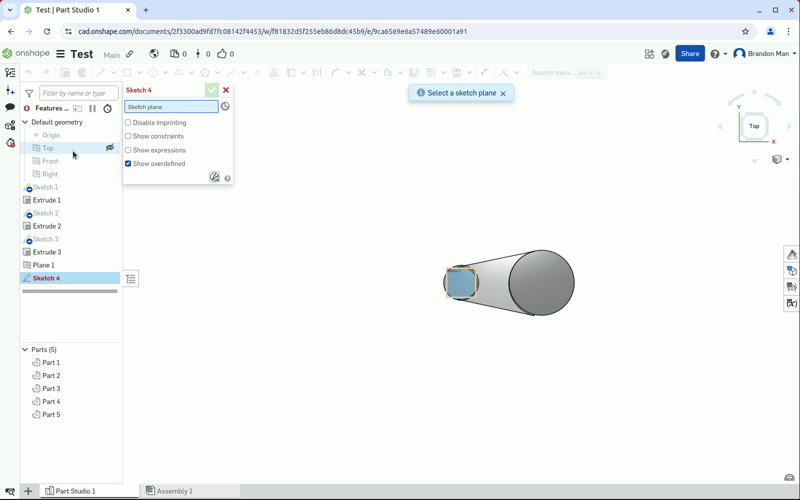
mouse_move(73, 267)
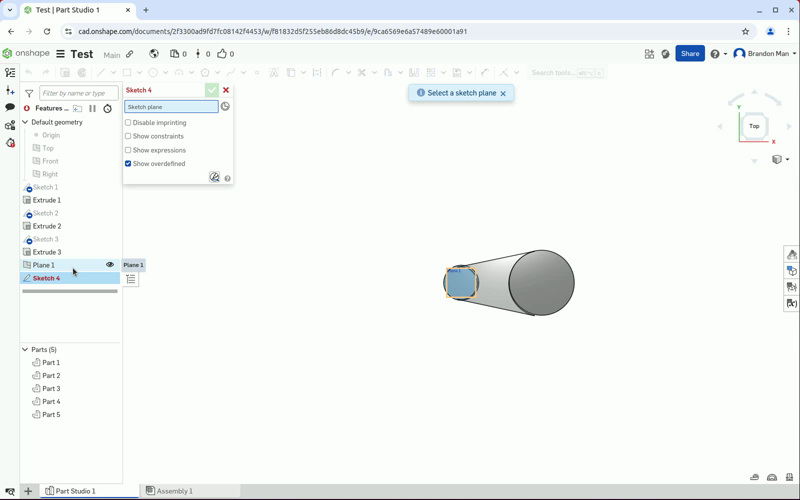
click(73, 267)
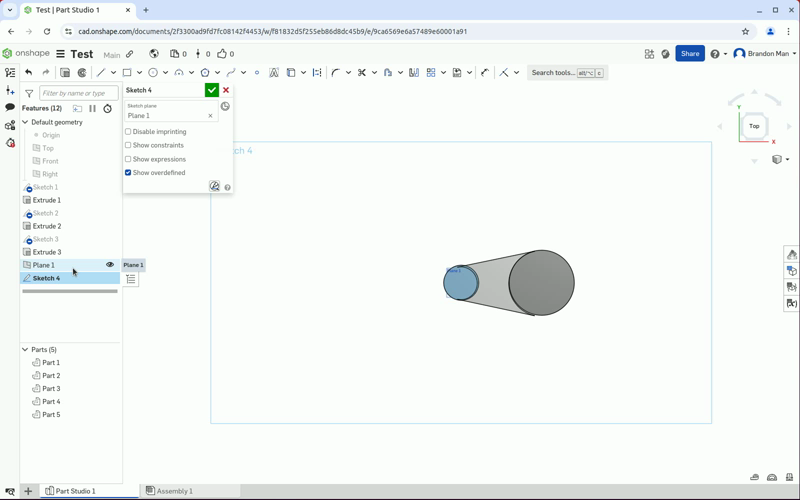
mouse_move(73, 352)
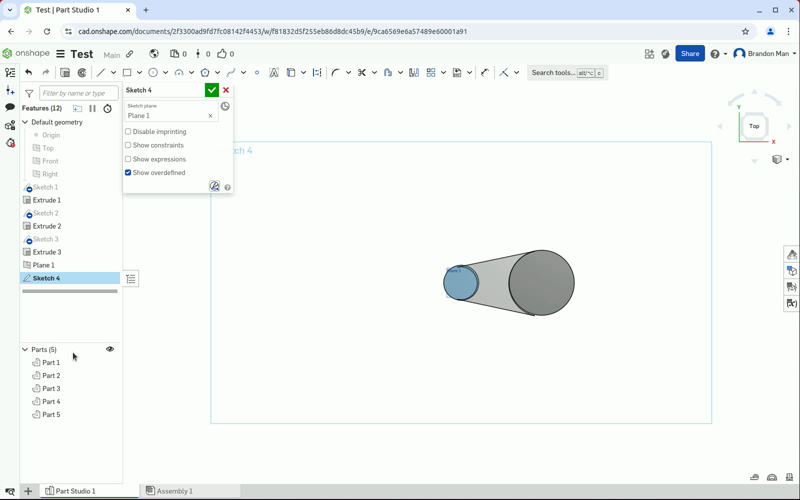
key(y)
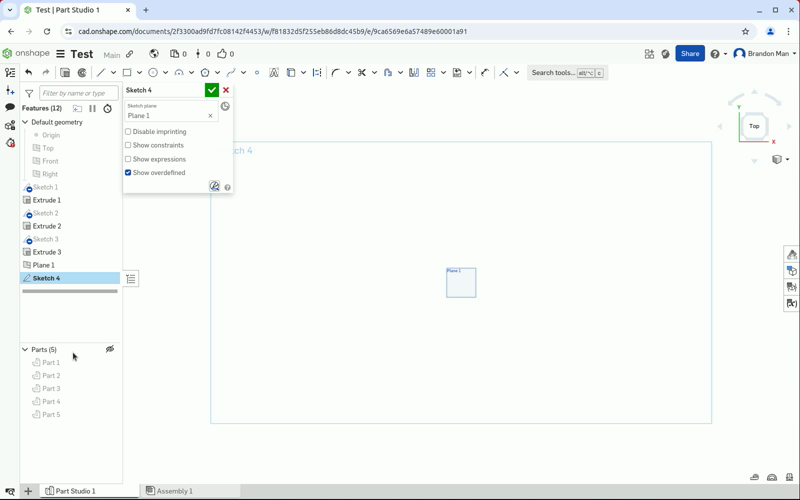
key(c)
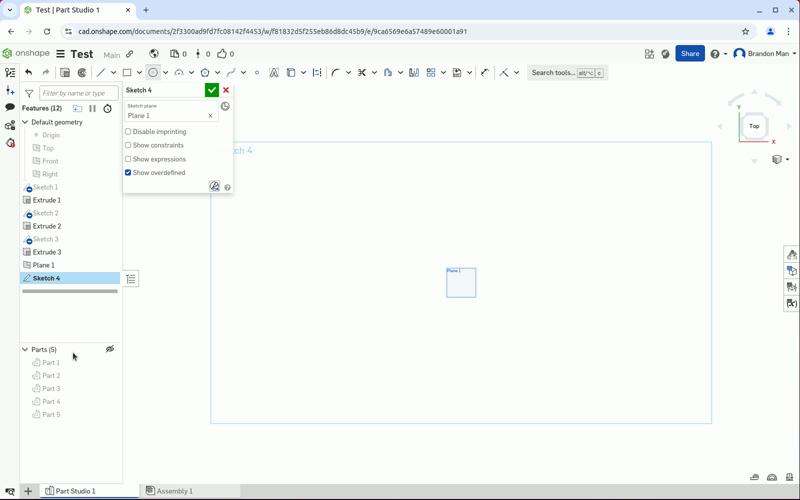
key_down(shift)
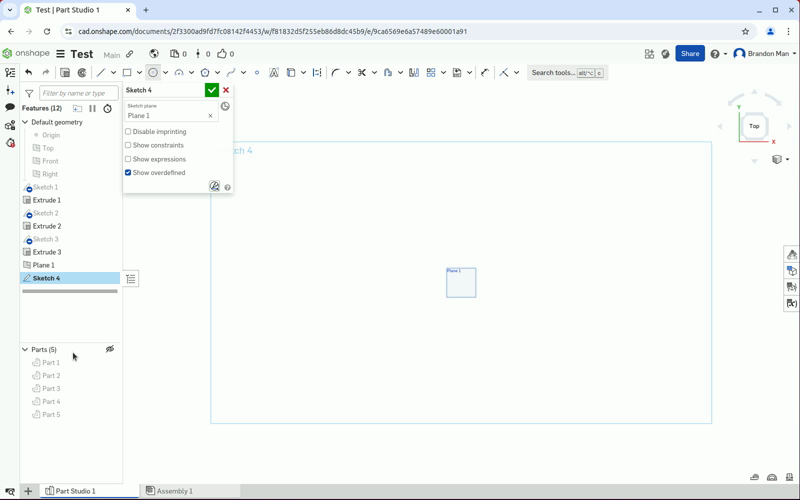
mouse_move(541, 282)
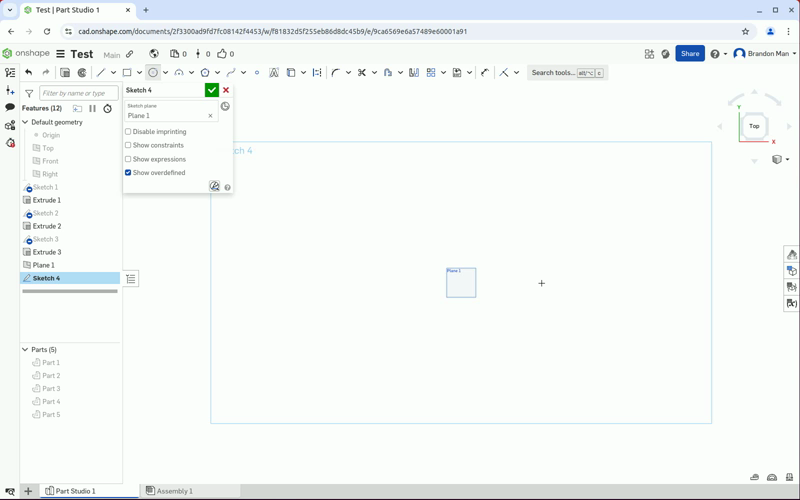
click(541, 282)
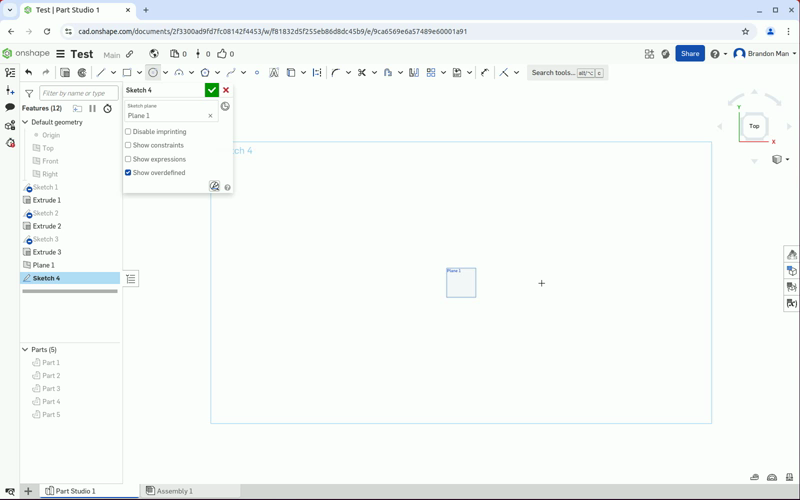
key_up(shift)
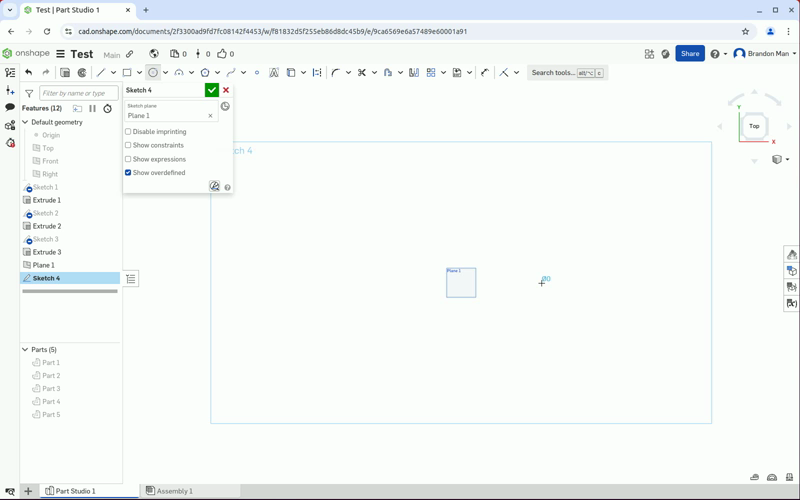
mouse_move(561, 282)
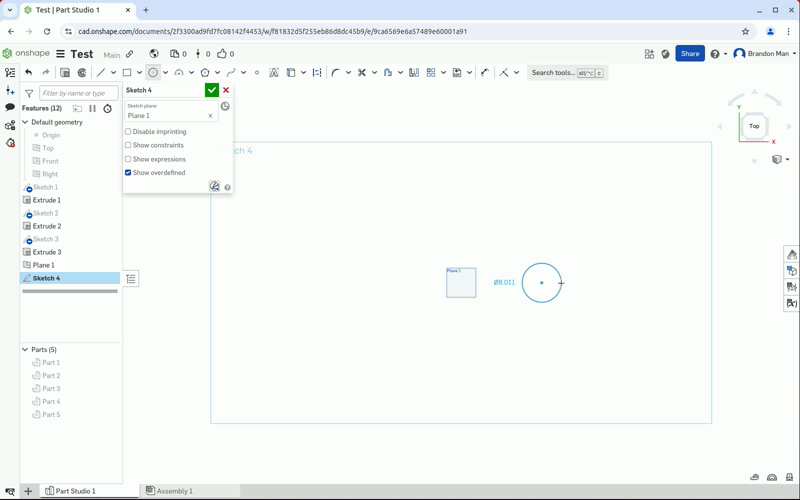
click(561, 282)
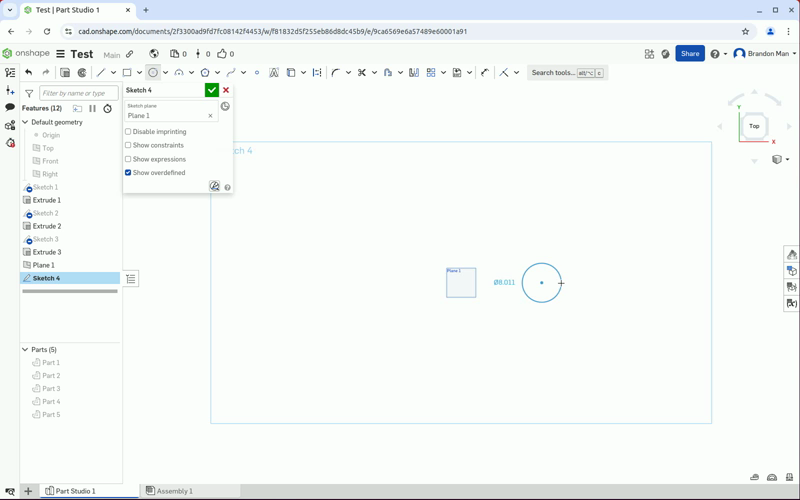
key(esc)
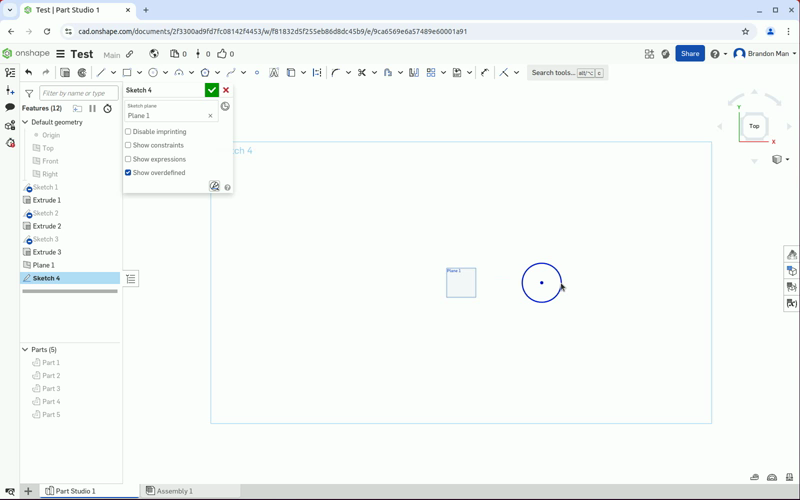
mouse_move(539, 292)
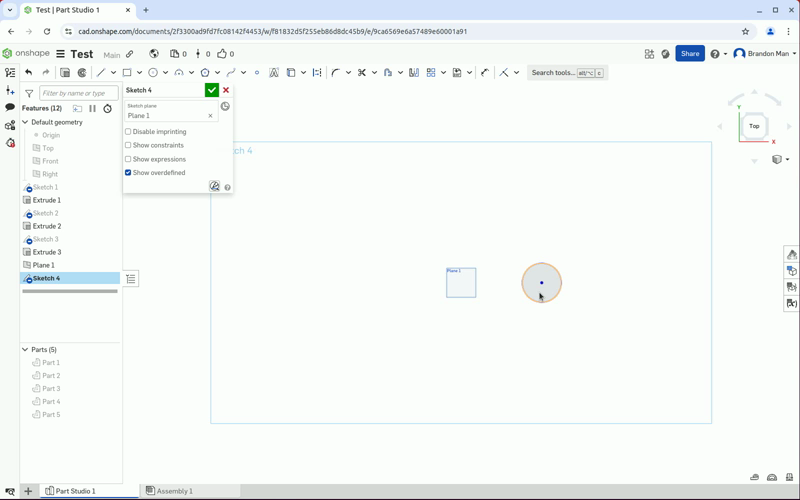
scroll(6)
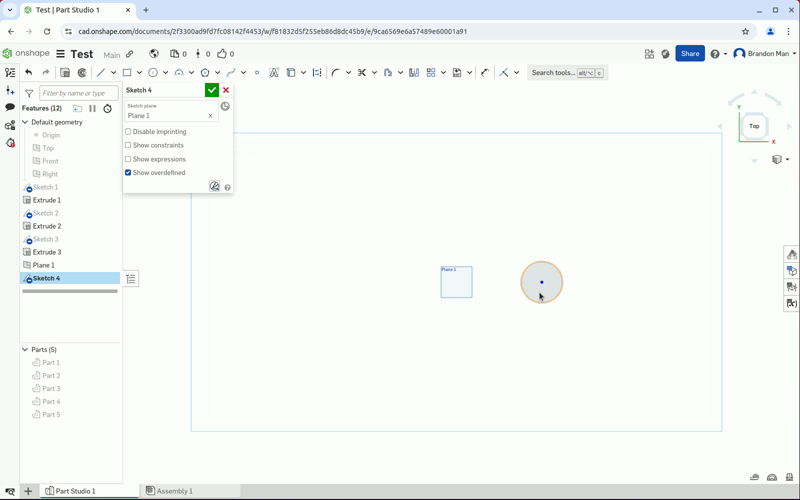
scroll(6)
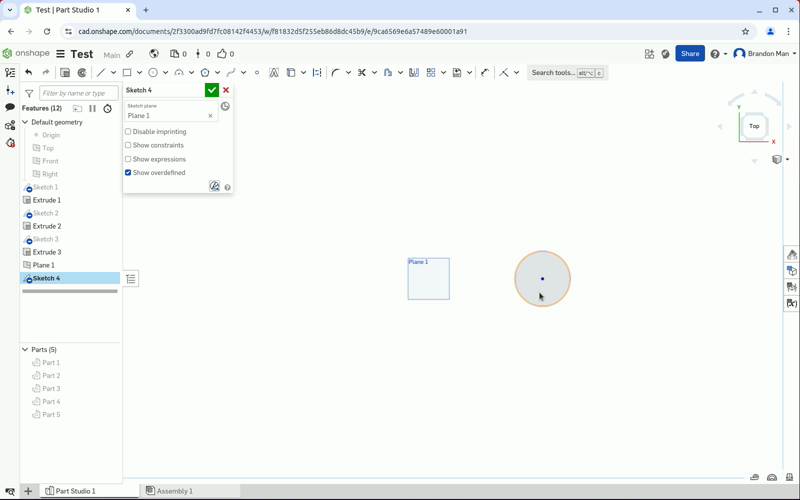
scroll(6)
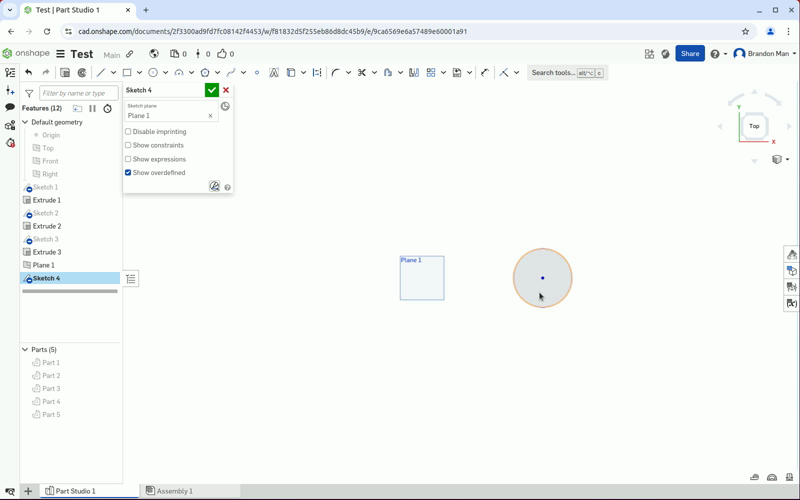
scroll(6)
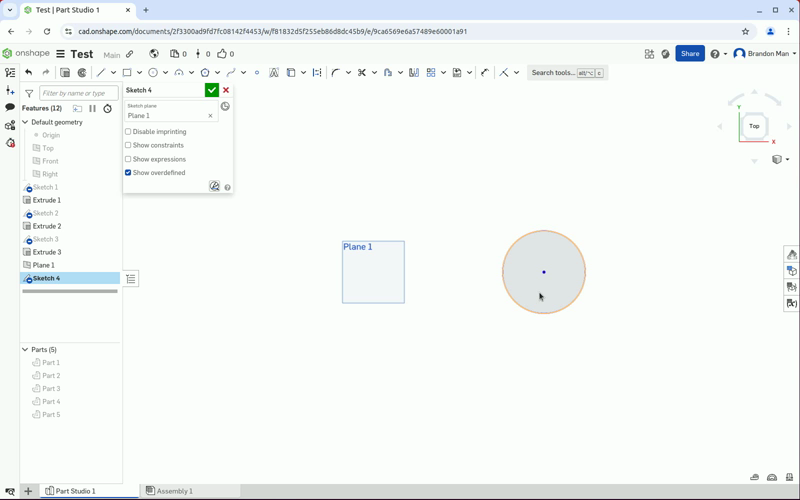
scroll(6)
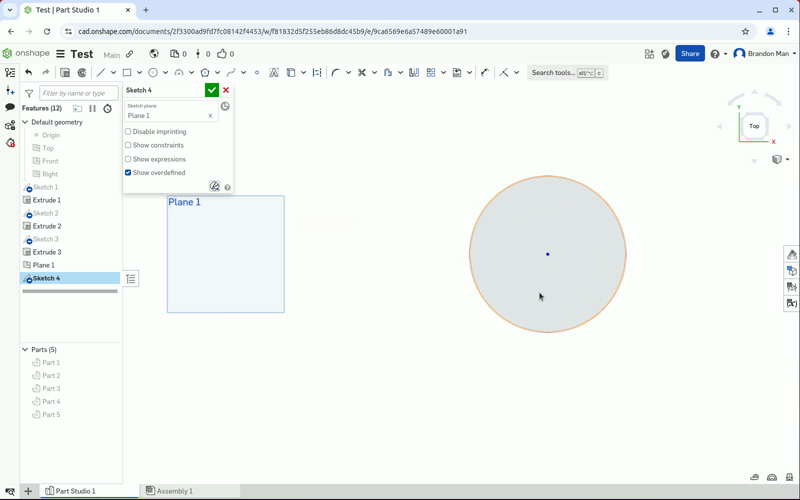
scroll(6)
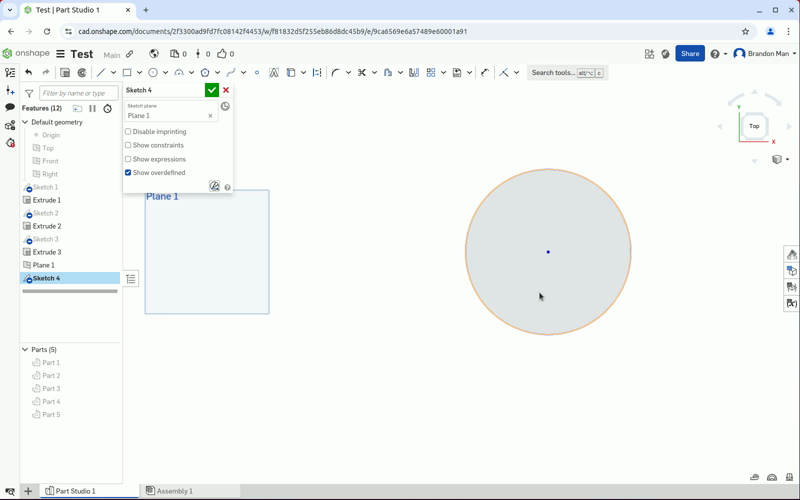
scroll(6)
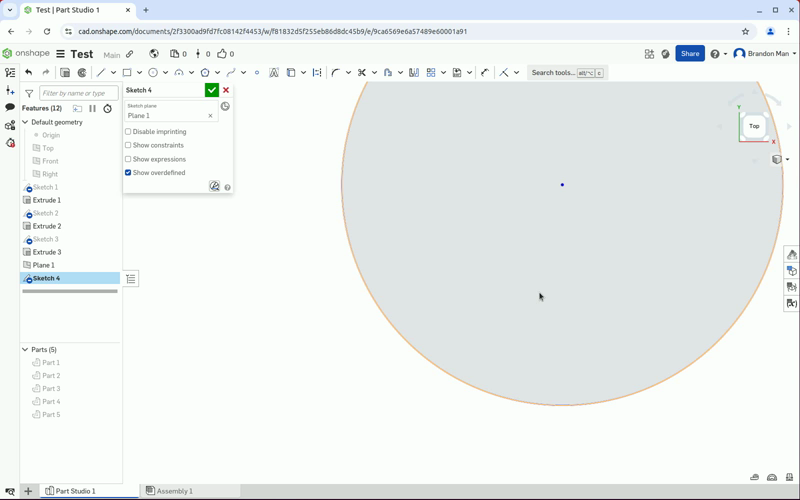
click(539, 292)
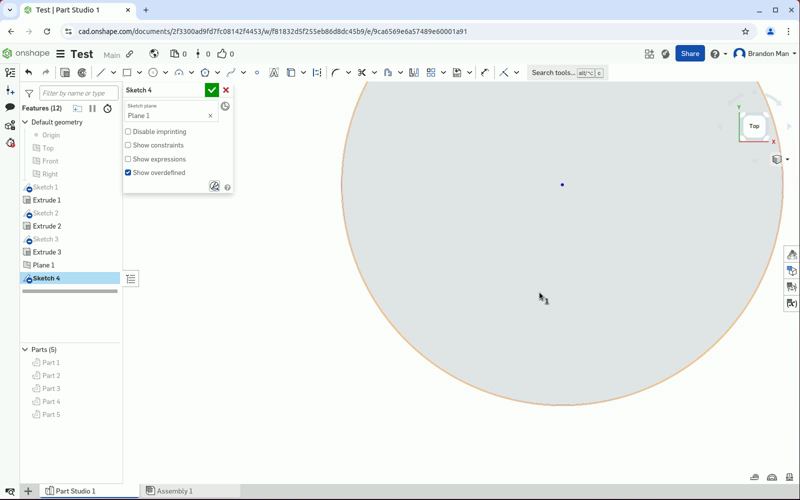
scroll(-6)
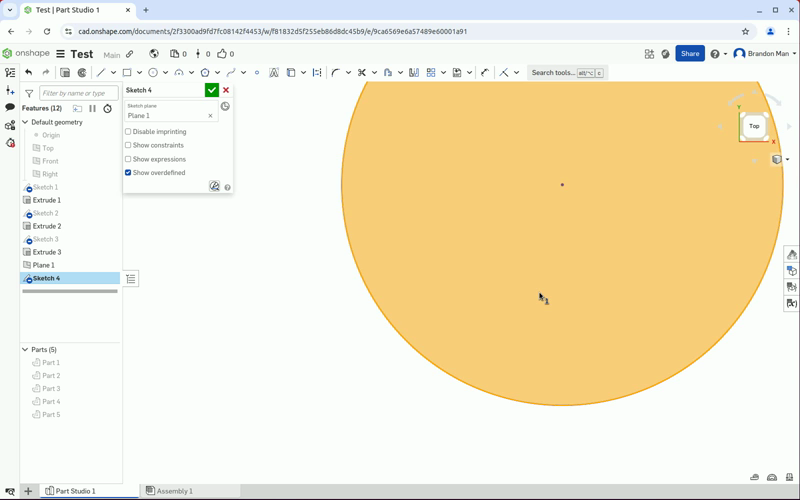
scroll(-6)
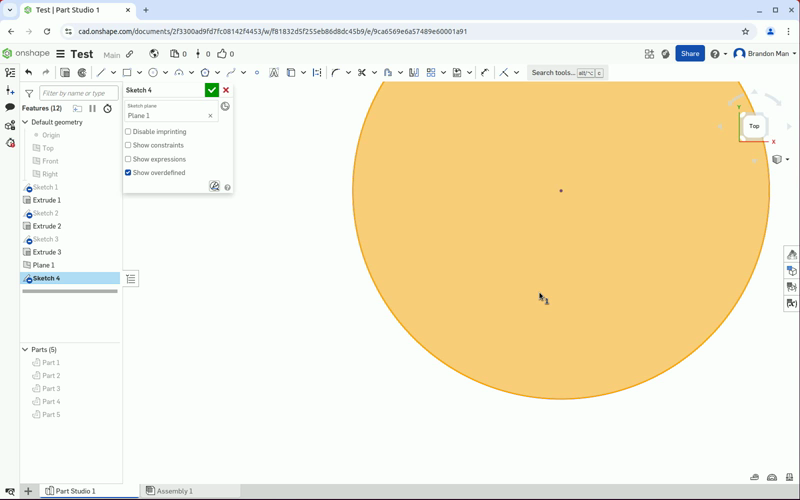
scroll(-6)
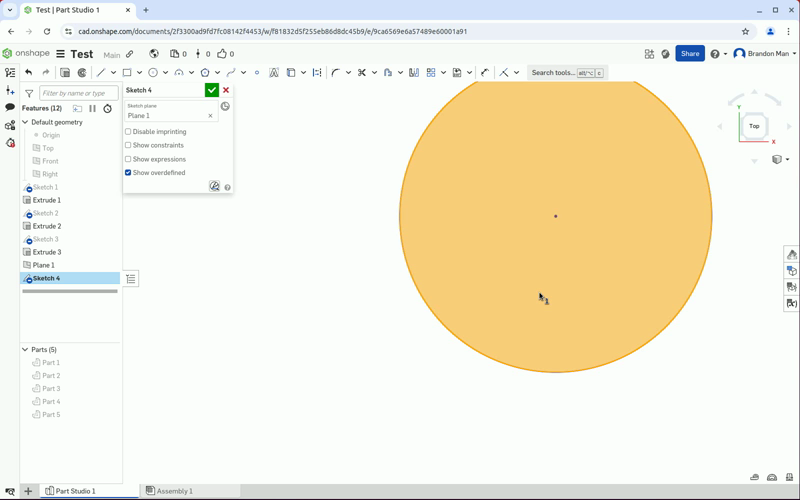
scroll(-6)
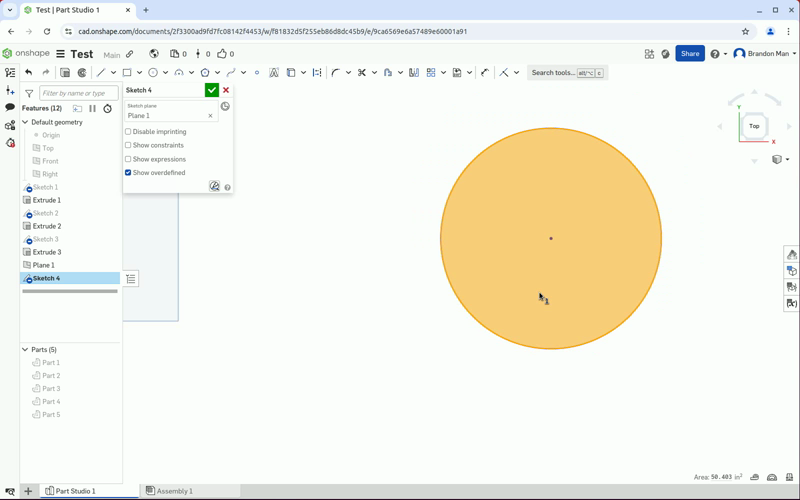
scroll(-6)
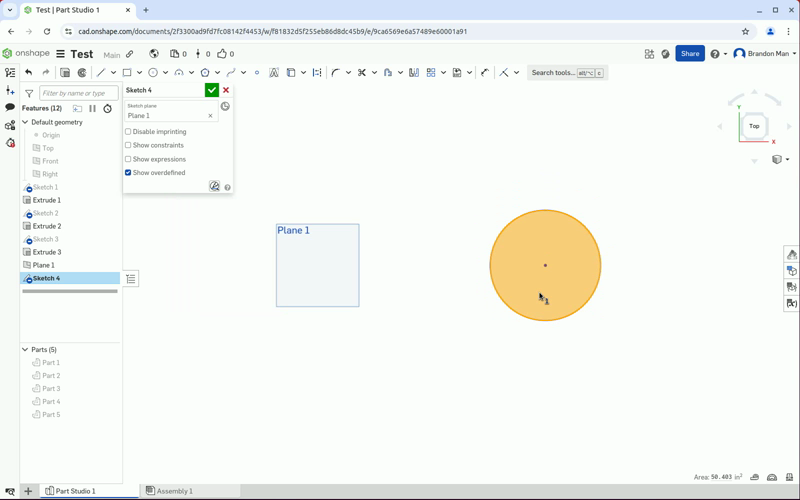
scroll(-6)
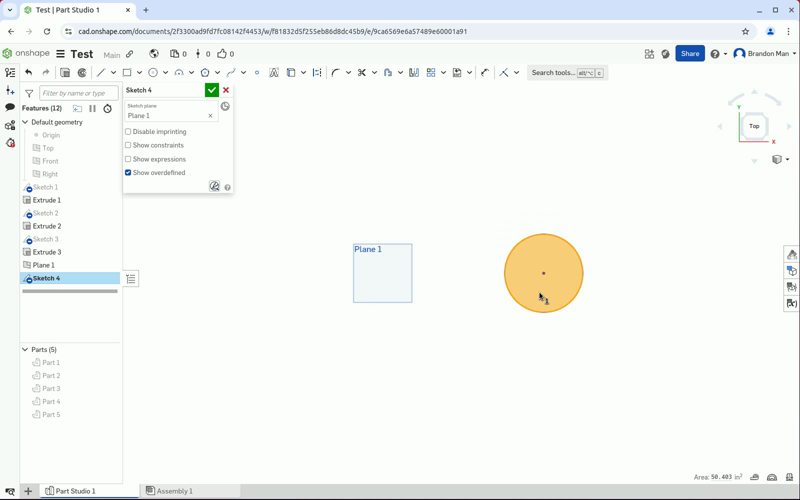
scroll(-6)
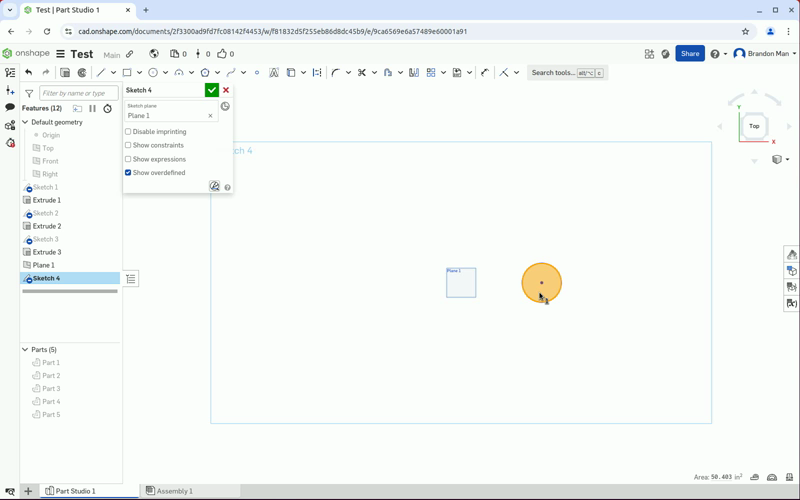
mouse_move(73, 352)
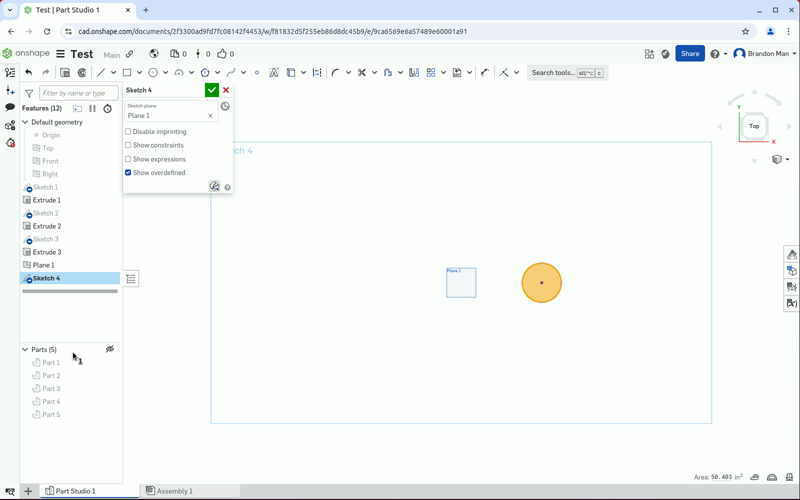
key(shift+y)
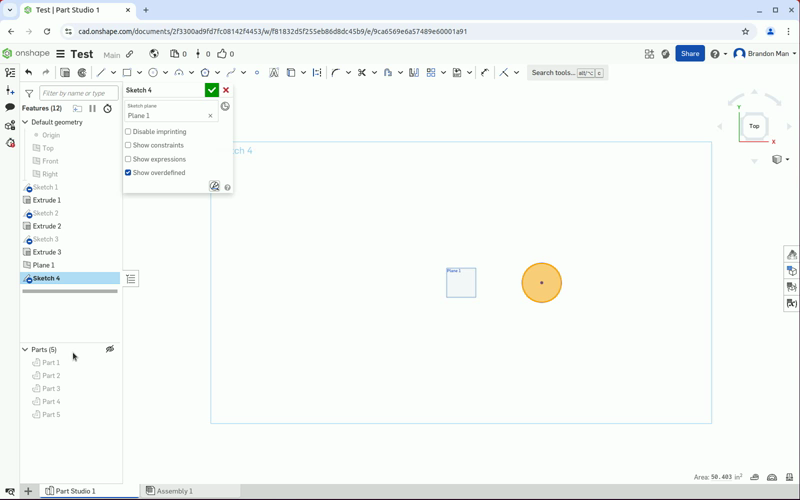
key(shift+e)
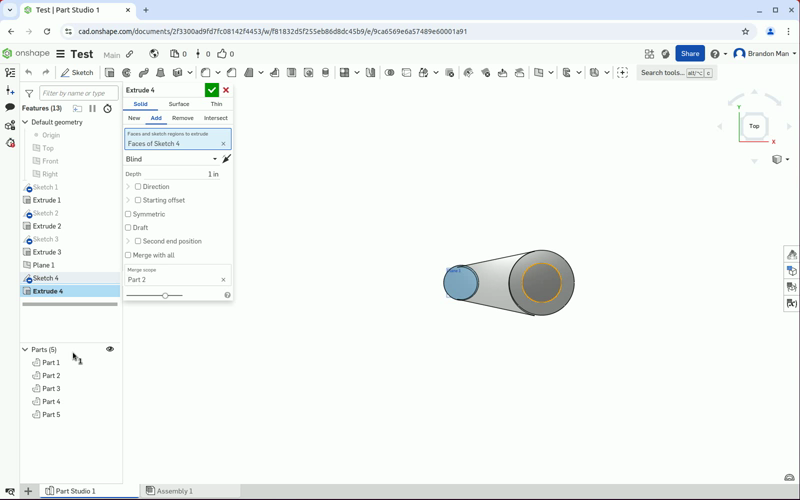
mouse_move(143, 106)
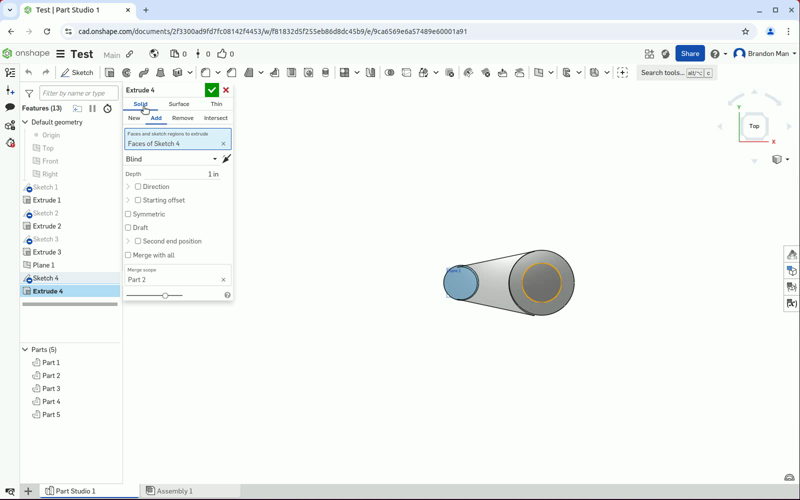
click(143, 106)
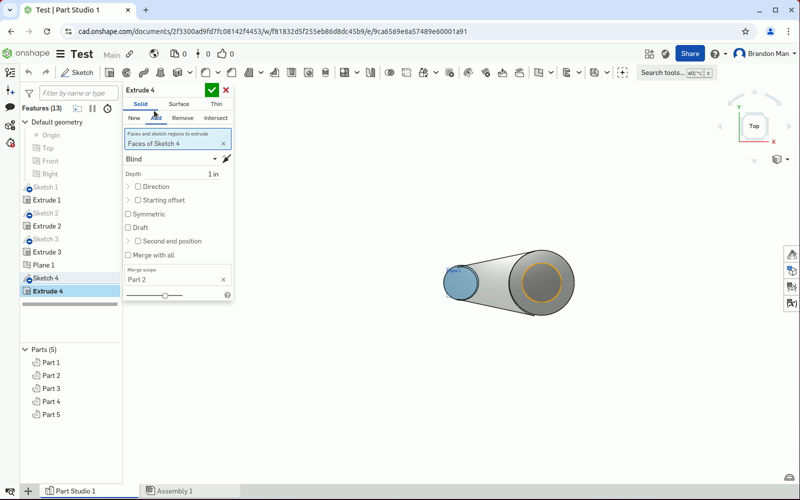
mouse_move(186, 120)
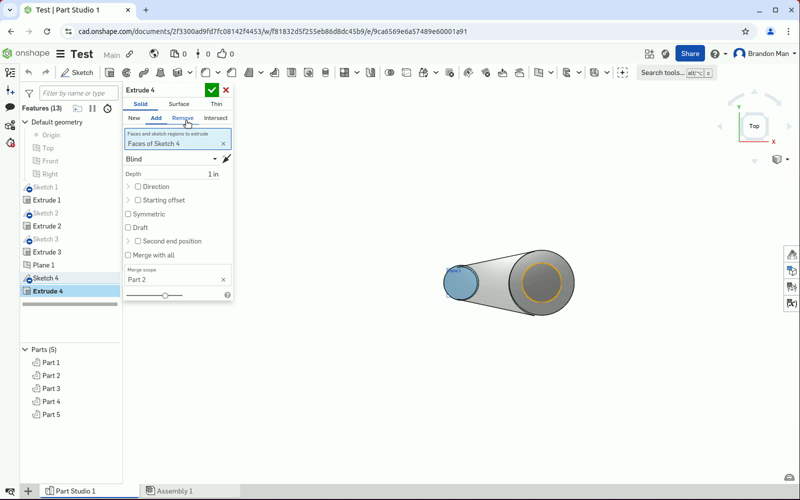
click(186, 120)
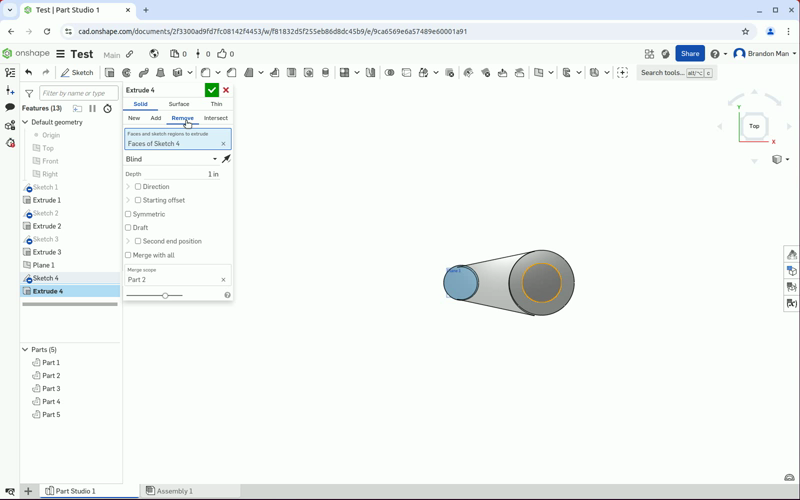
key(tab, 4)
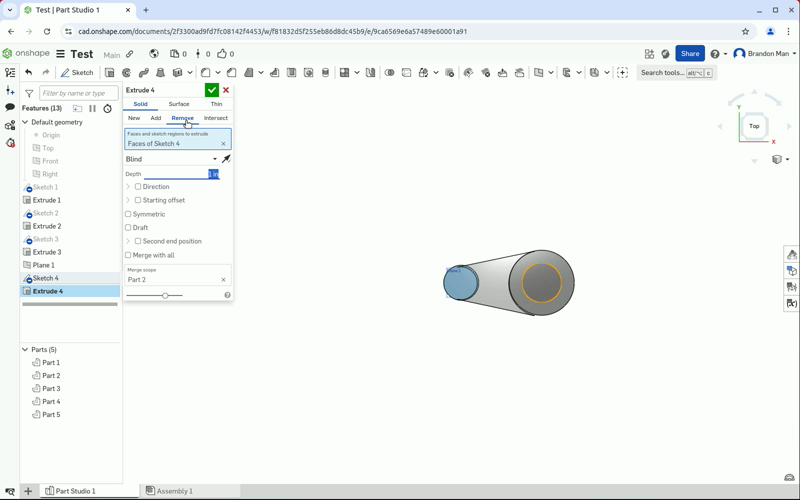
text(1.444)
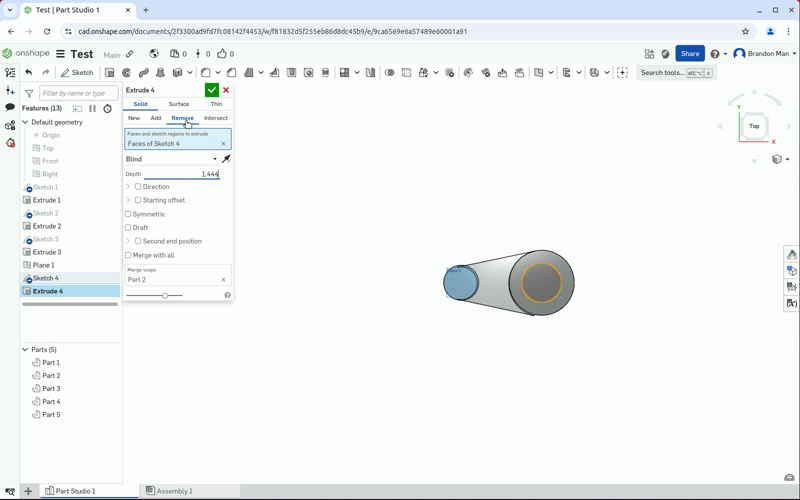
key(tab, 6)
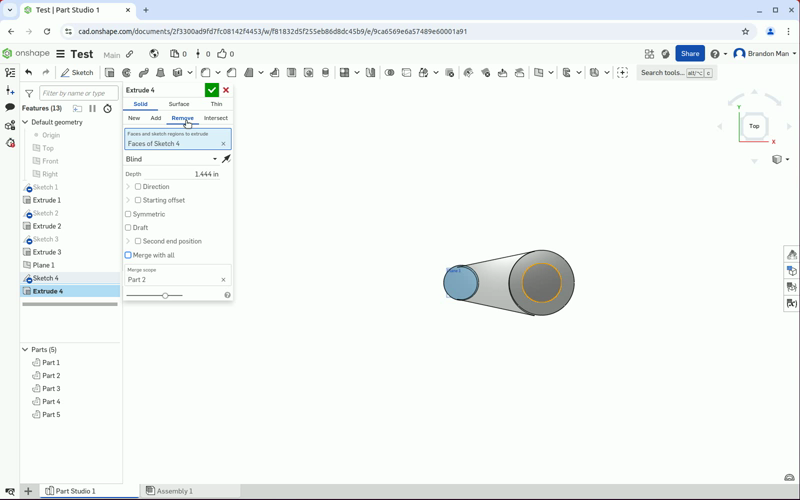
key(space)
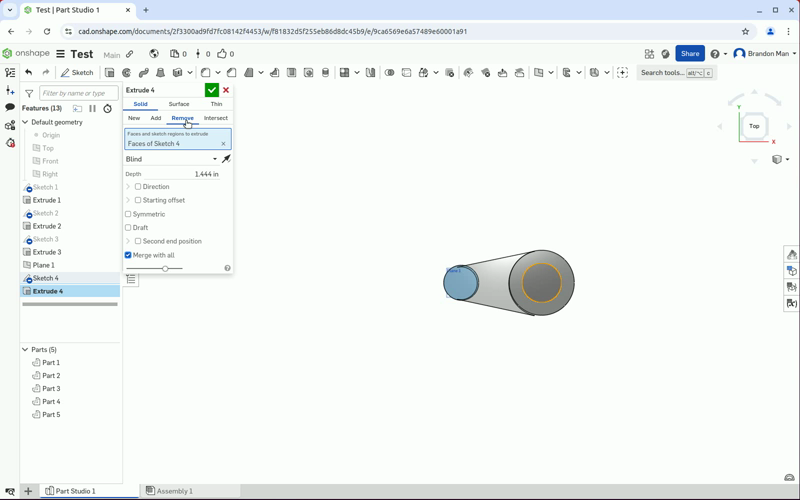
key(enter)
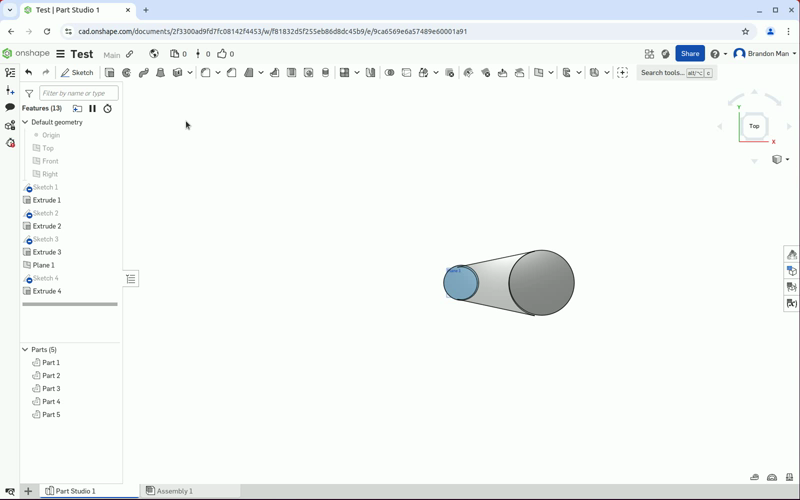
key(shift+h)
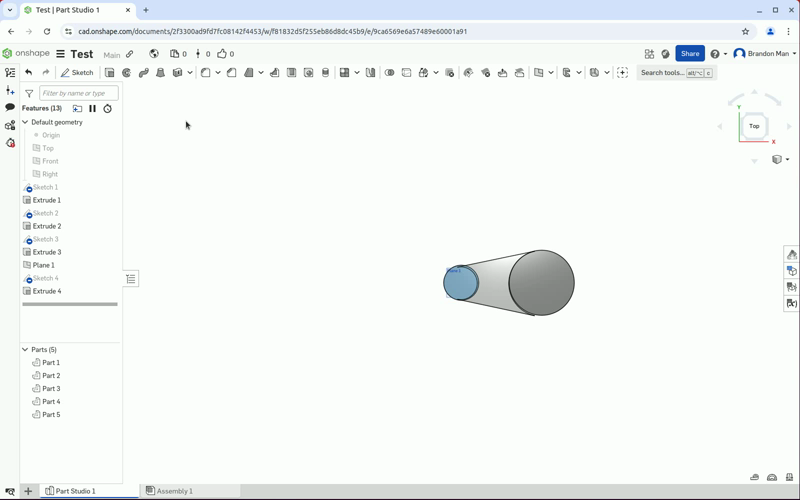
key(shift+h)
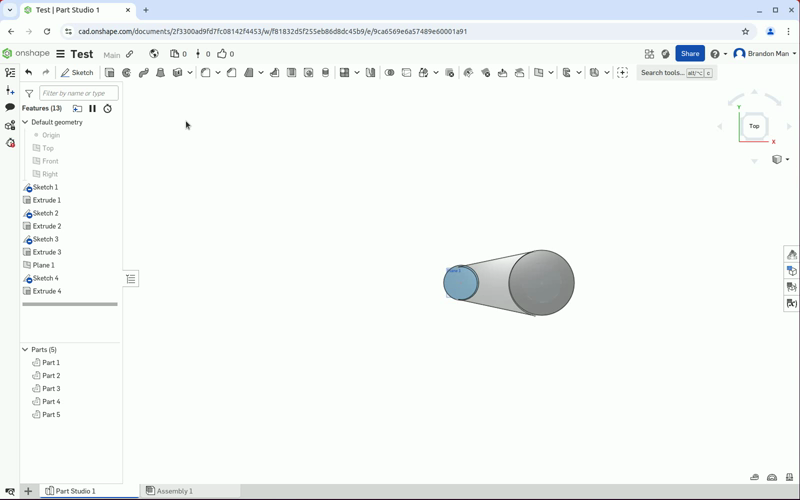
key(shift+7)
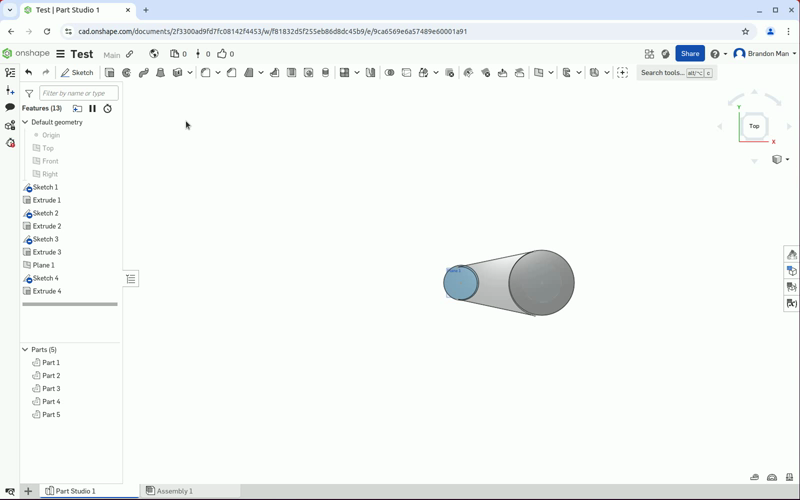
key(up, 3)
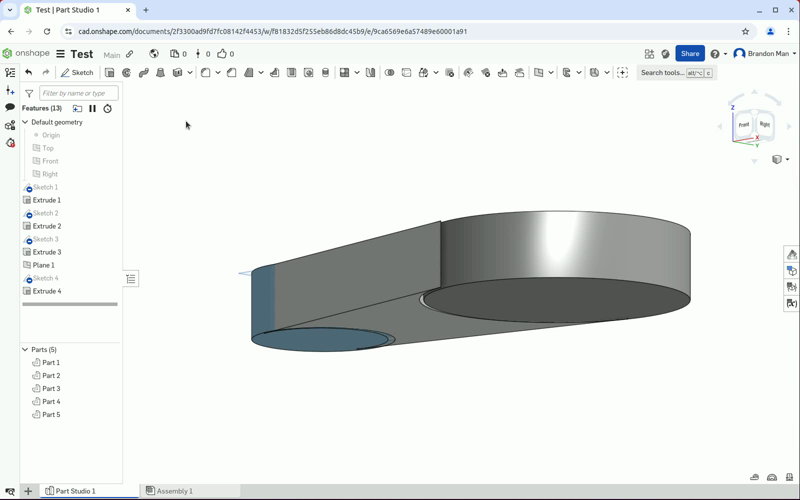
key(left, 3)
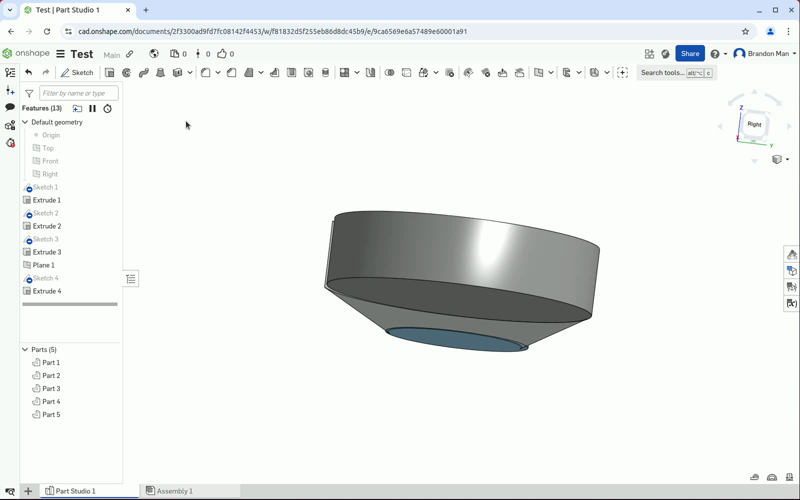
key(right, 3)
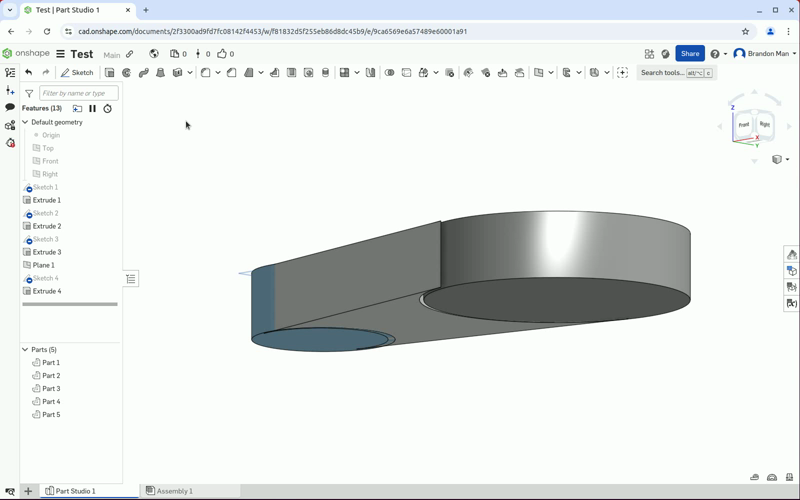
key(down, 3)
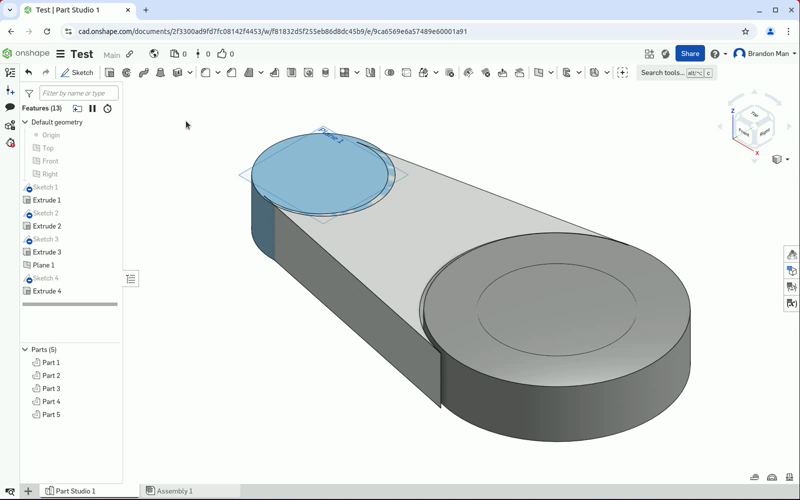
mouse_move(73, 189)
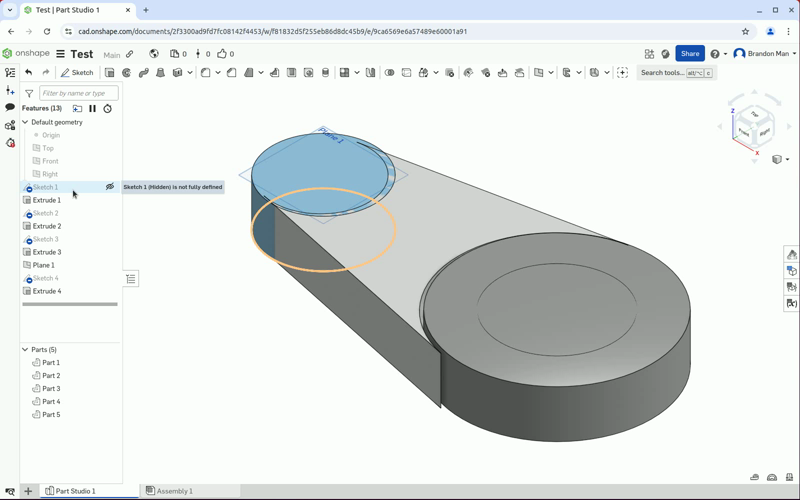
click(73, 189)